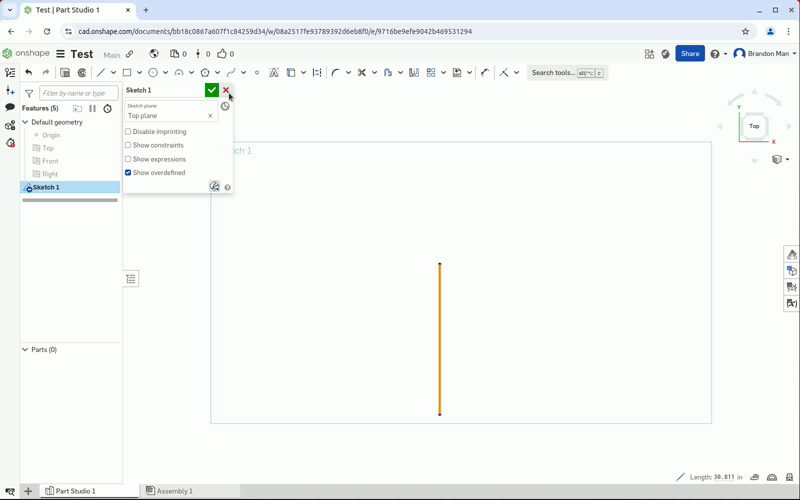
key(shift+h)
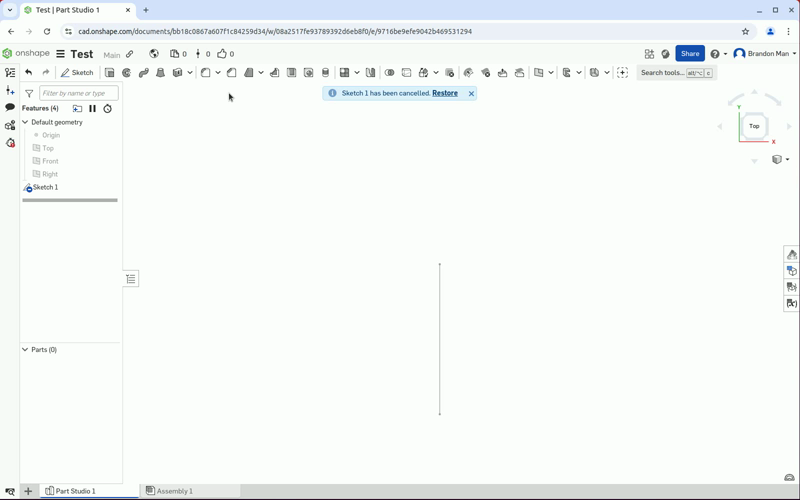
mouse_move(73, 352)
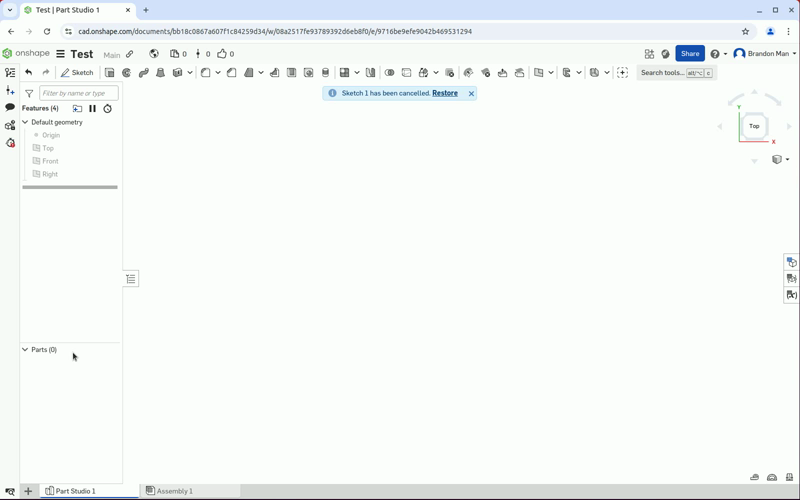
key(y)
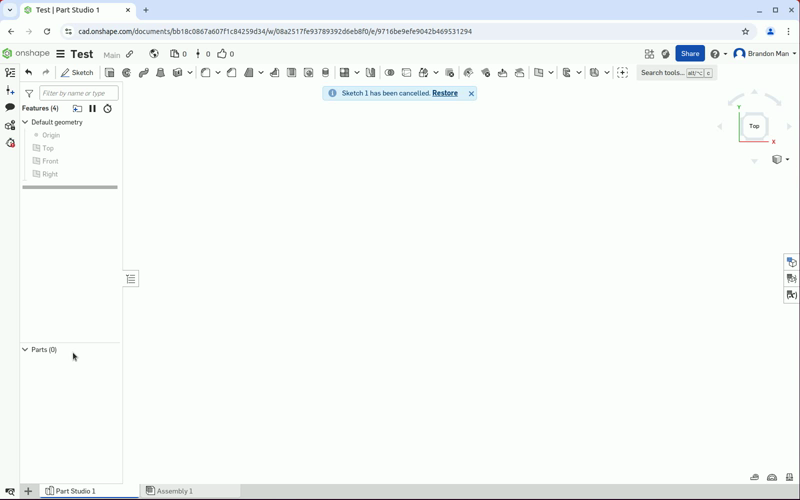
key(shift+p)
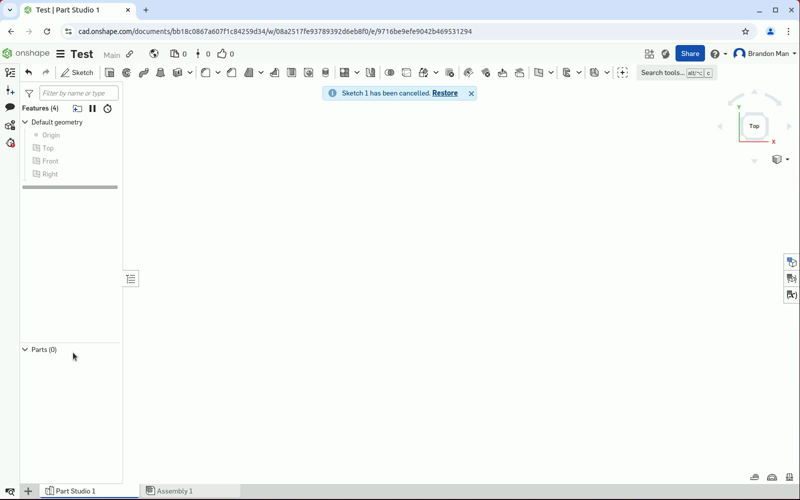
key(space)
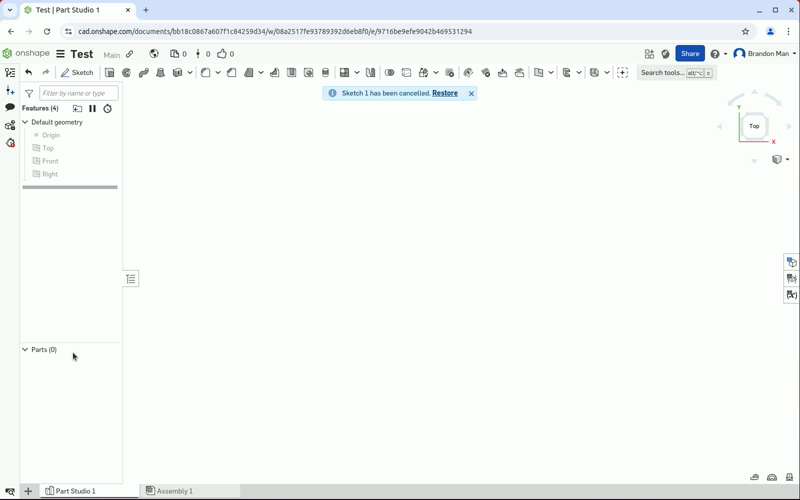
key_down(shift)
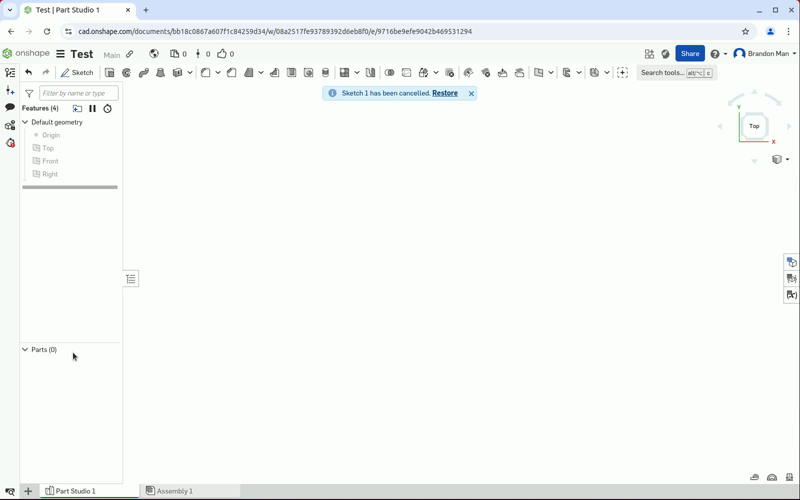
key(up)
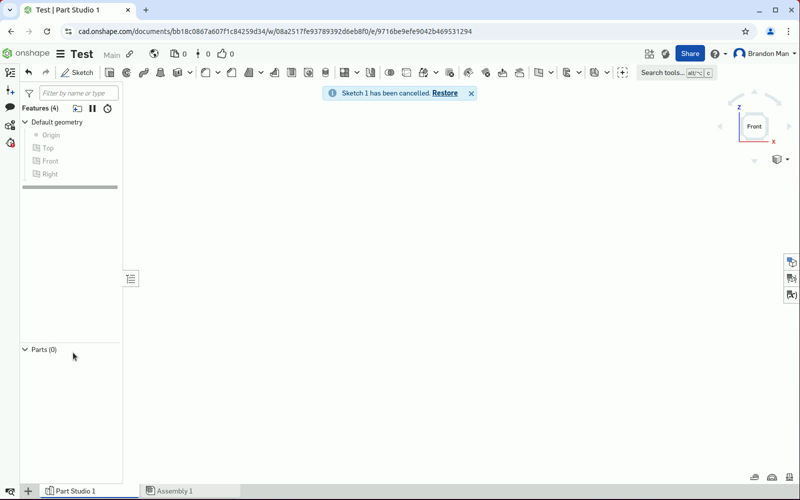
key_up(shift)
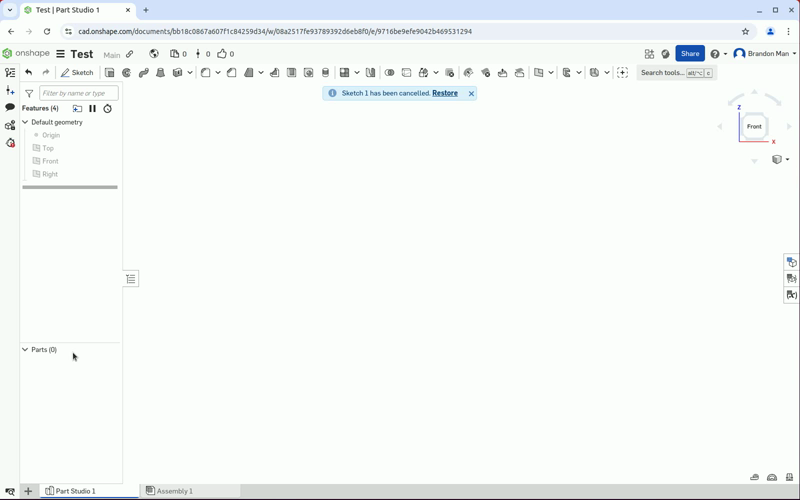
mouse_move(73, 352)
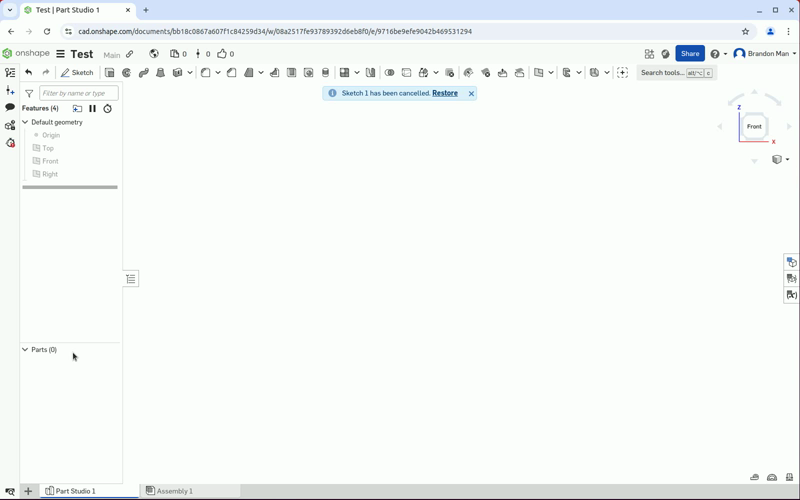
key(shift+y)
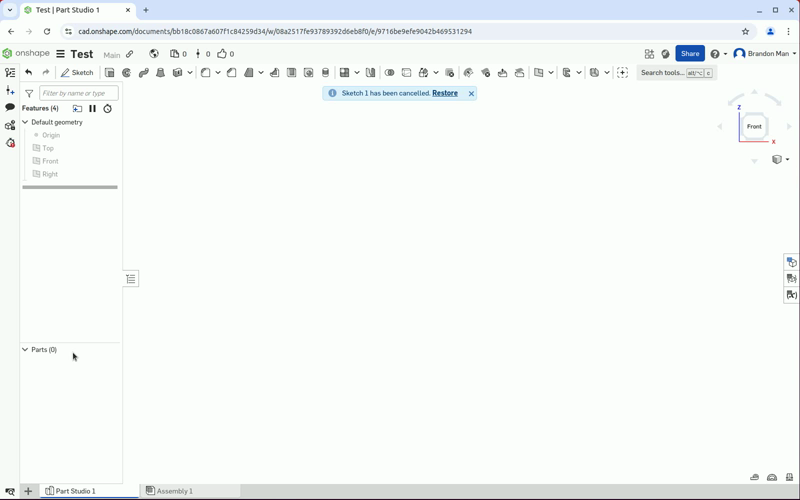
key(shift+s)
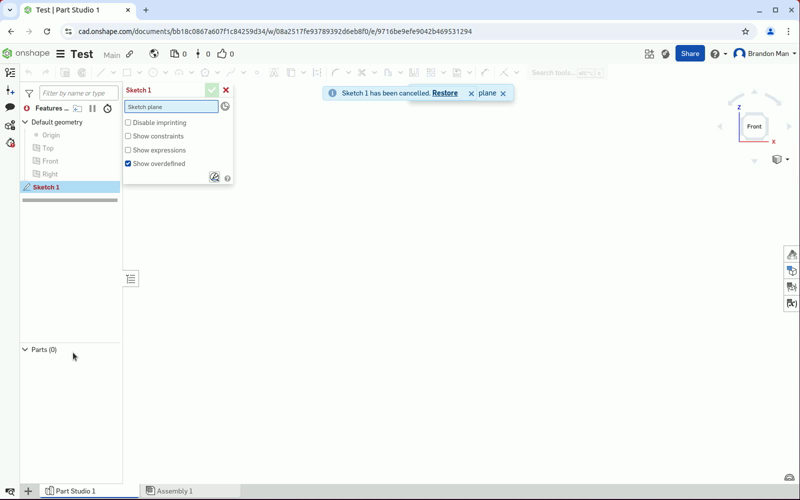
mouse_move(73, 163)
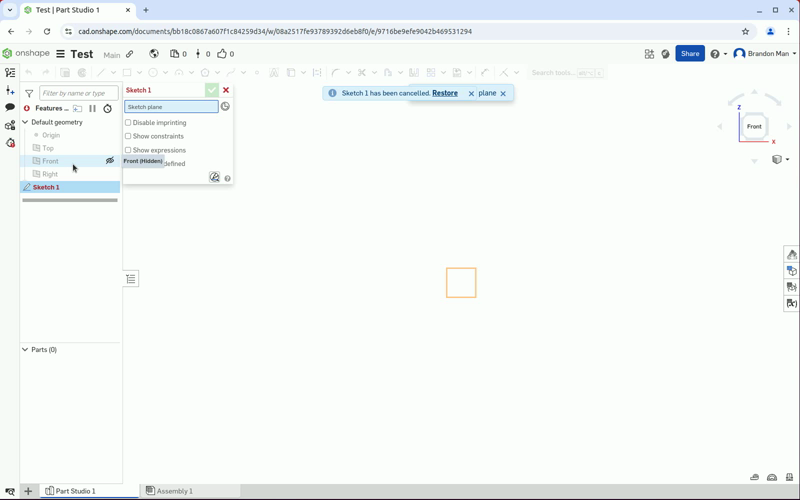
click(73, 163)
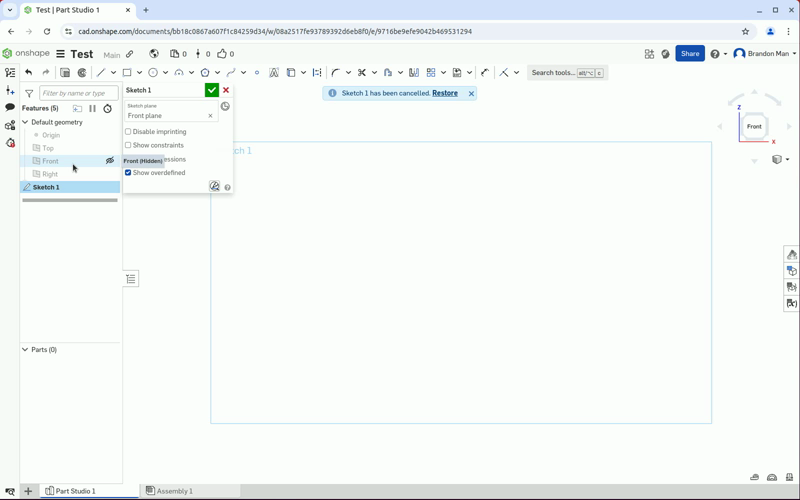
mouse_move(73, 352)
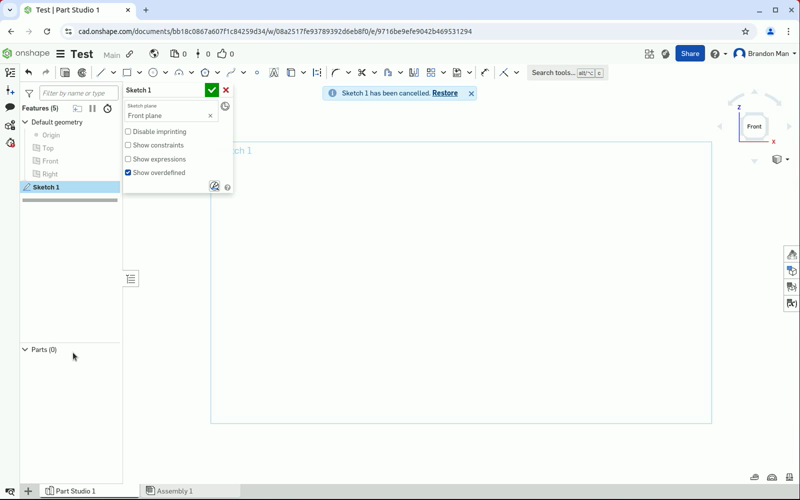
key(y)
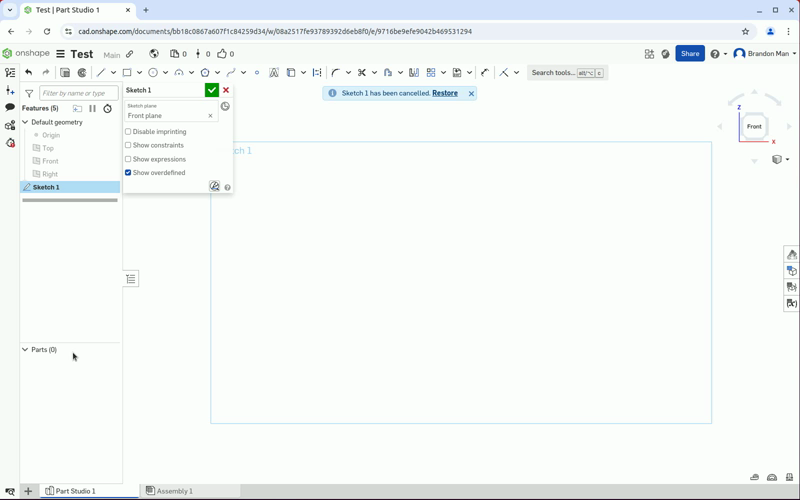
key(l)
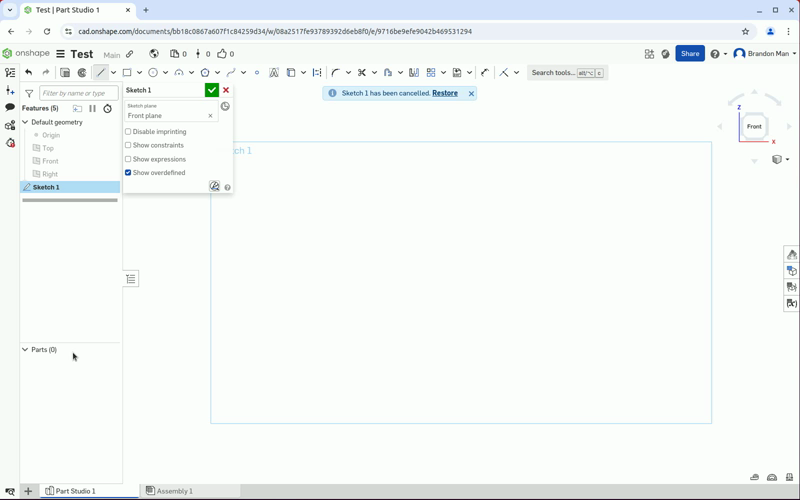
key_down(shift)
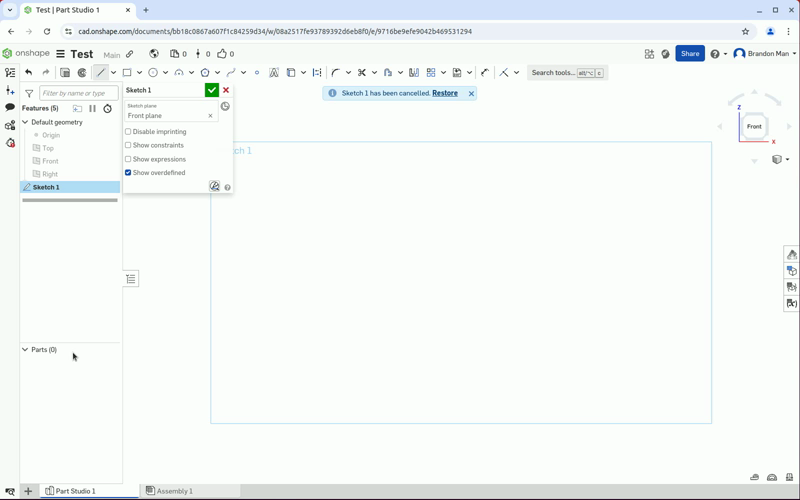
mouse_move(348, 383)
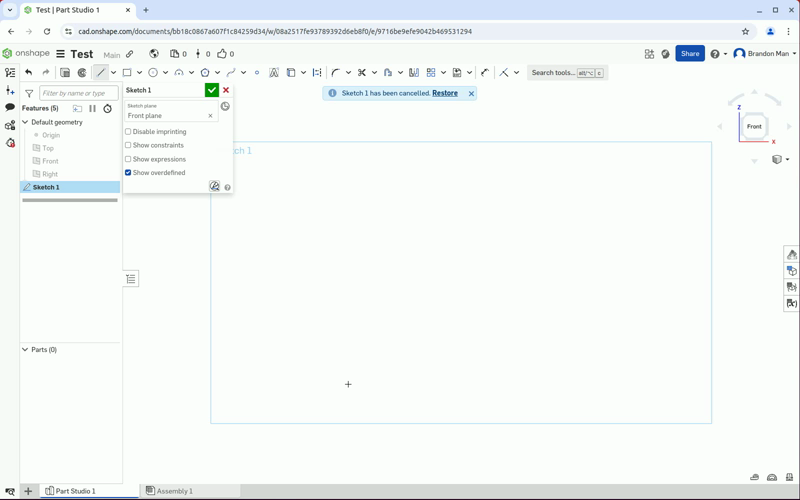
click(348, 383)
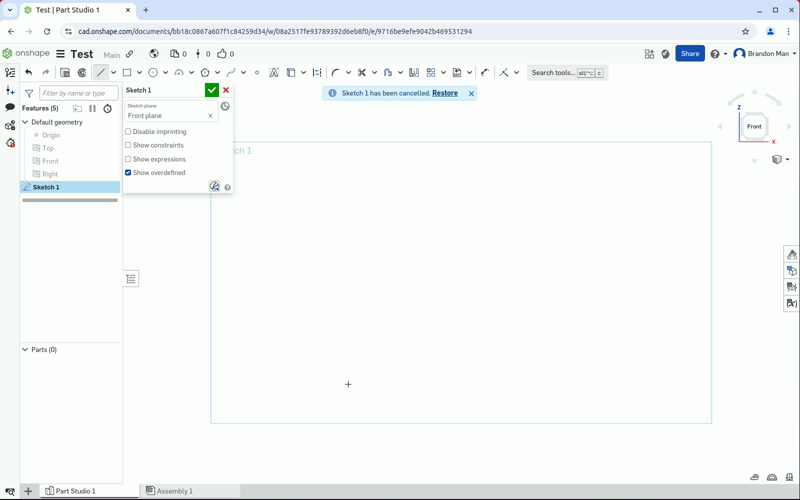
key_up(shift)
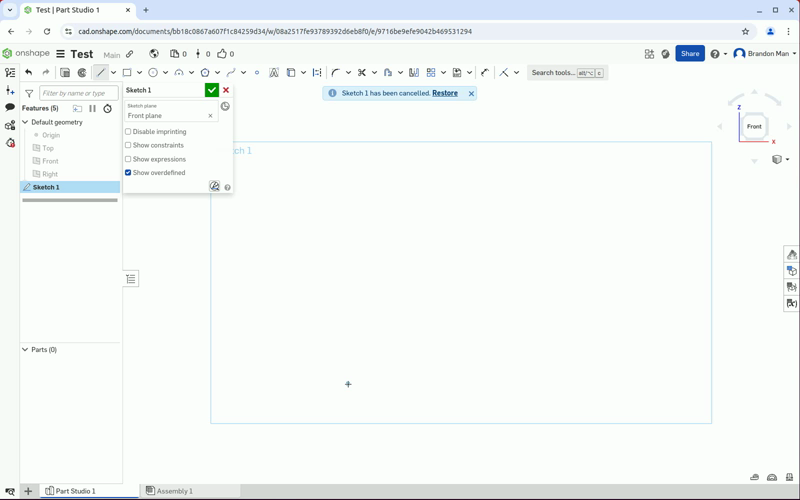
key_down(shift)
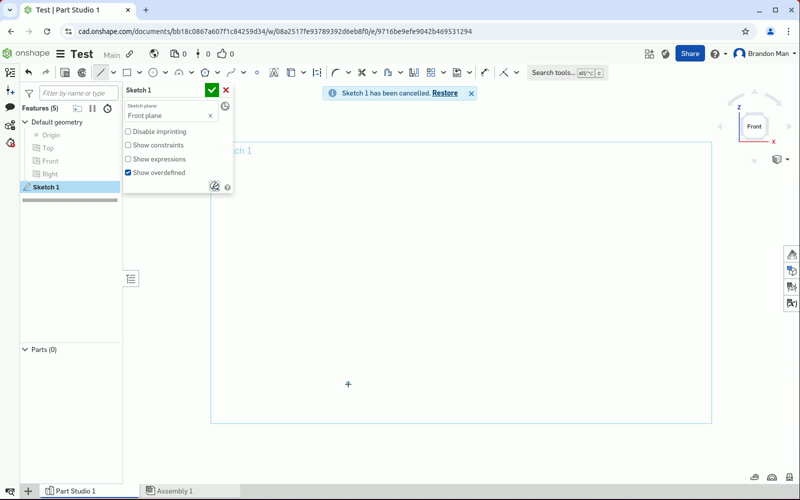
mouse_move(378, 383)
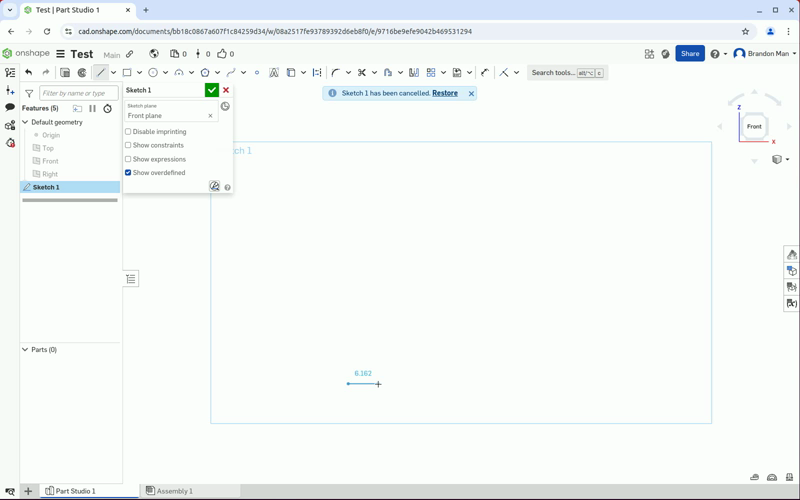
mouse_move(371, 383)
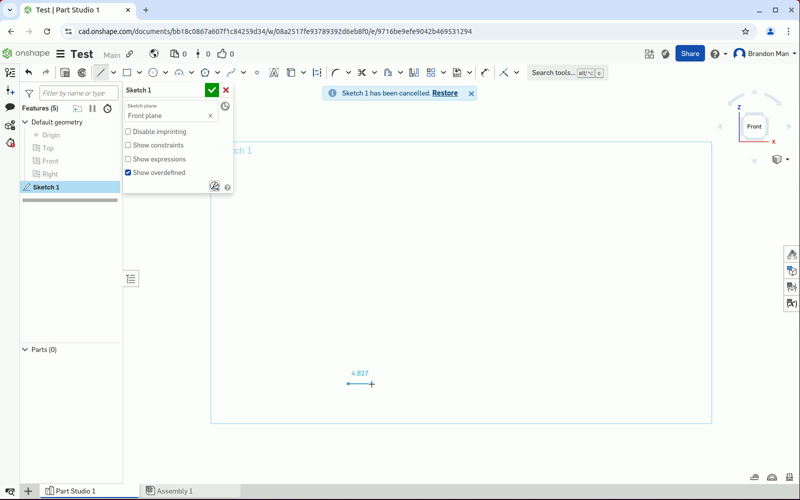
click(371, 383)
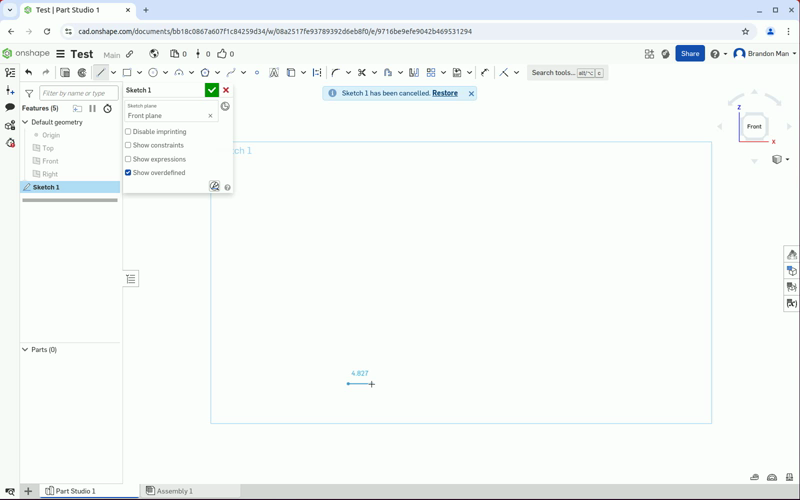
key_up(shift)
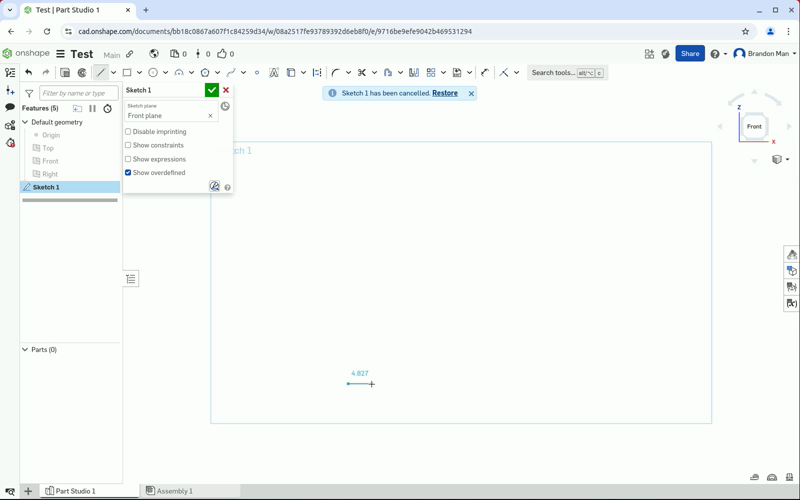
key_down(shift)
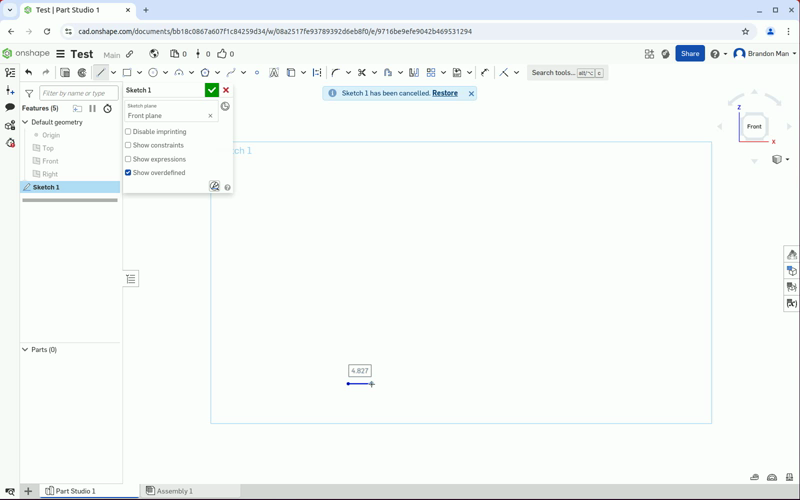
mouse_move(371, 283)
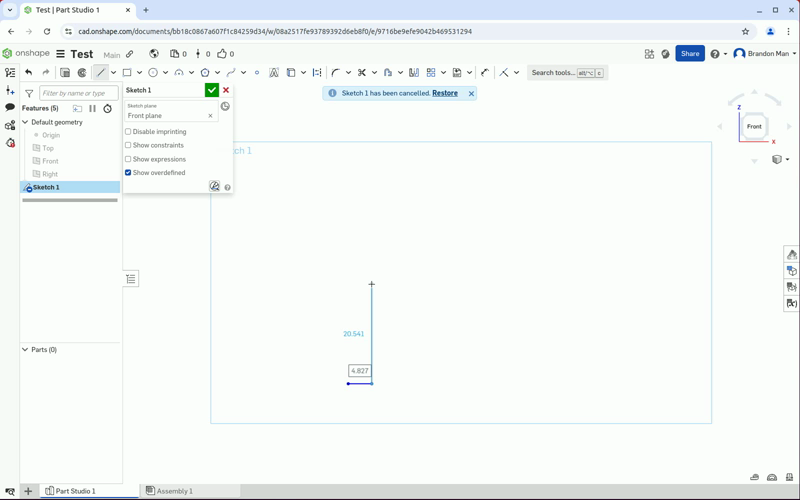
click(371, 283)
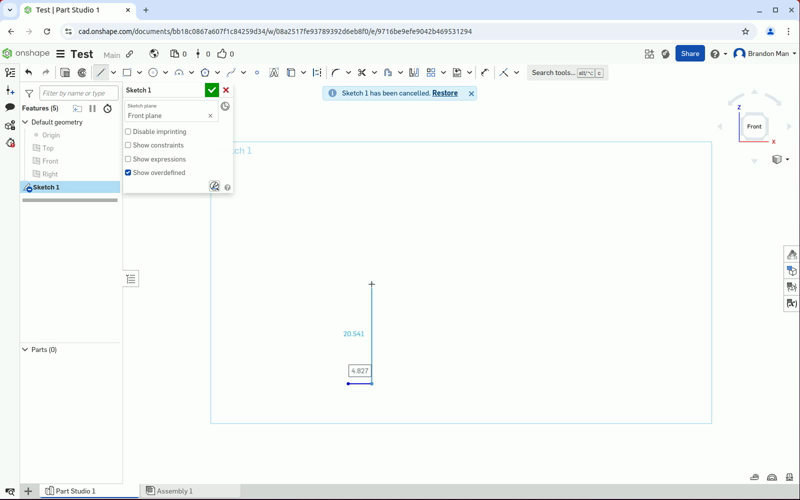
key_up(shift)
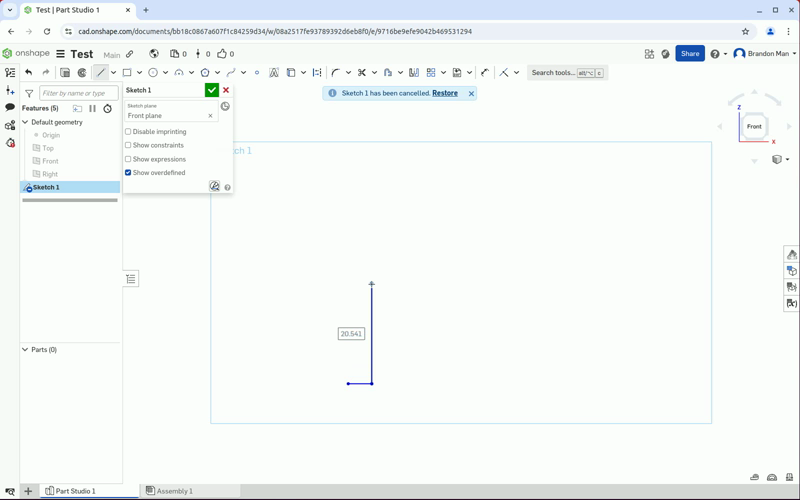
key_down(shift)
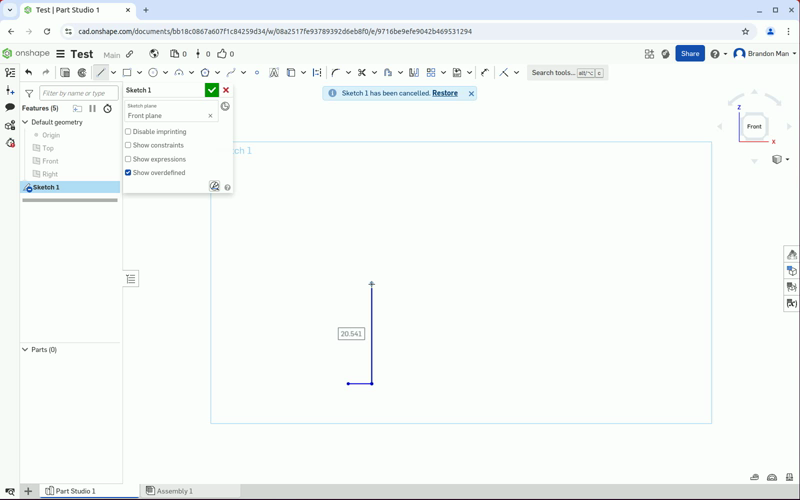
mouse_move(371, 181)
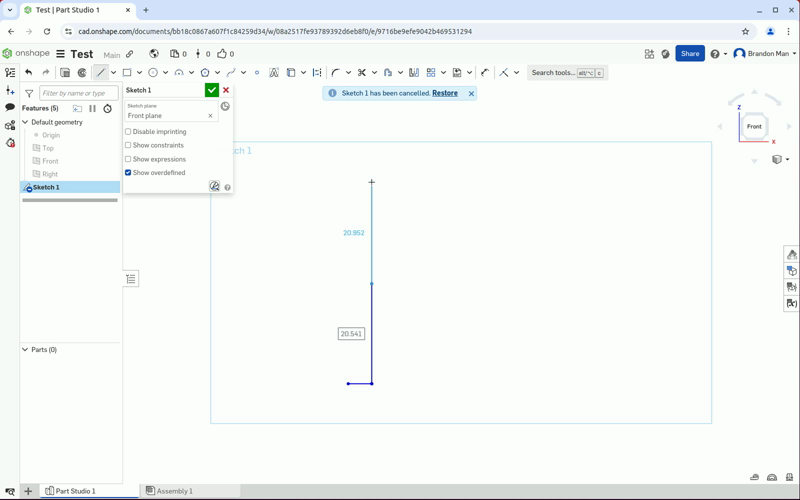
click(371, 181)
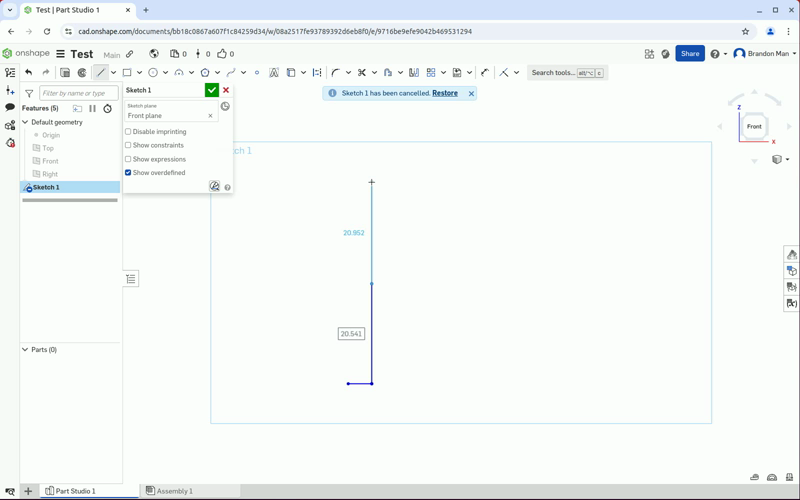
key_up(shift)
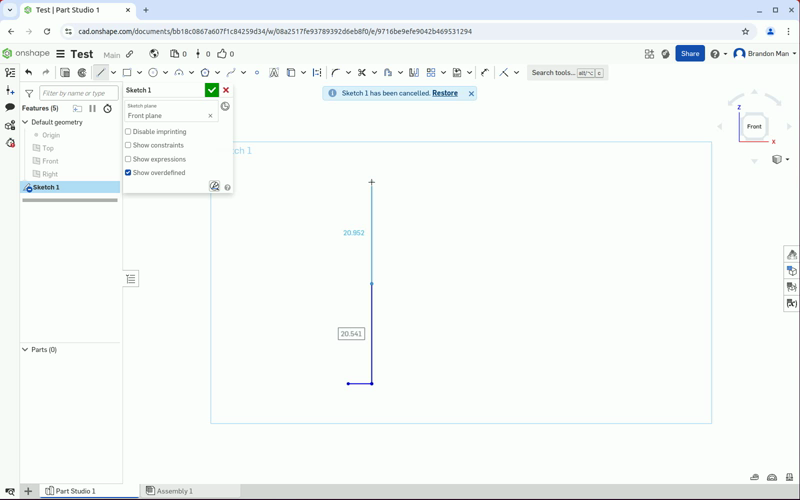
key_down(shift)
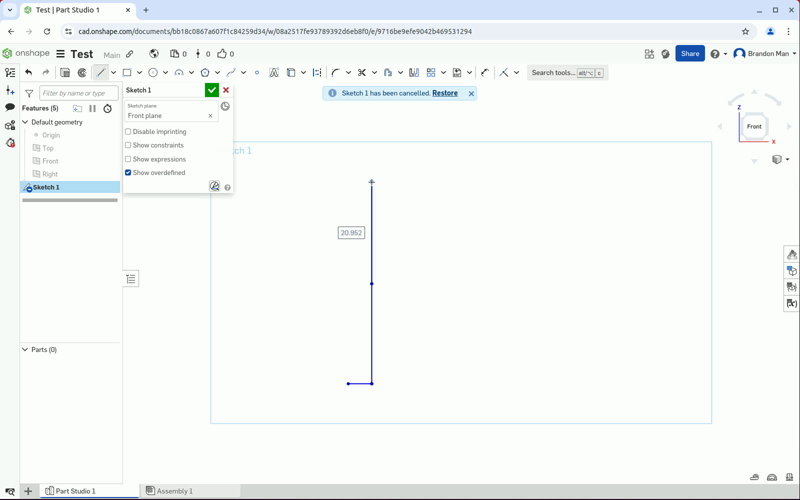
mouse_move(401, 181)
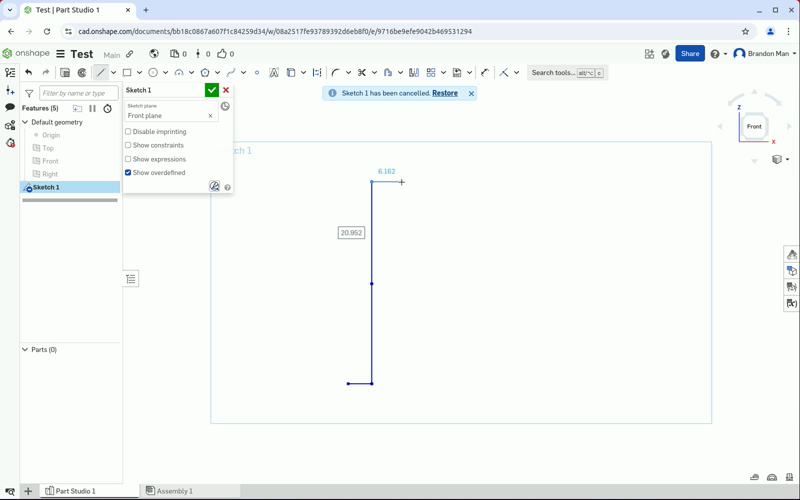
mouse_move(348, 181)
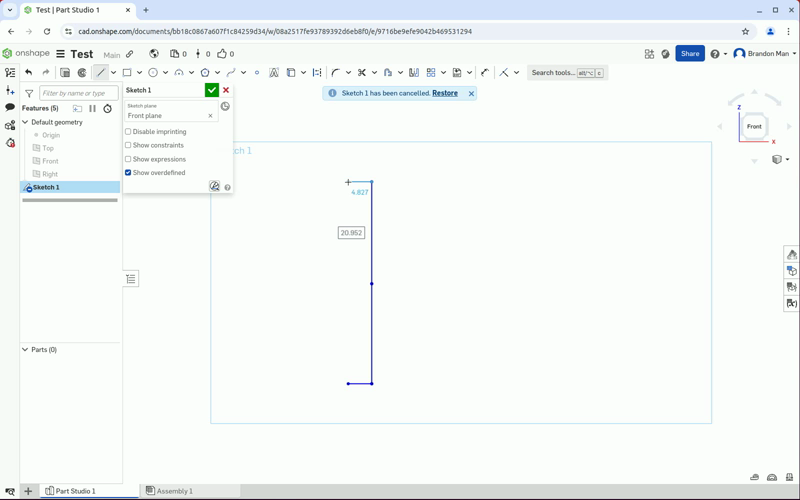
click(348, 181)
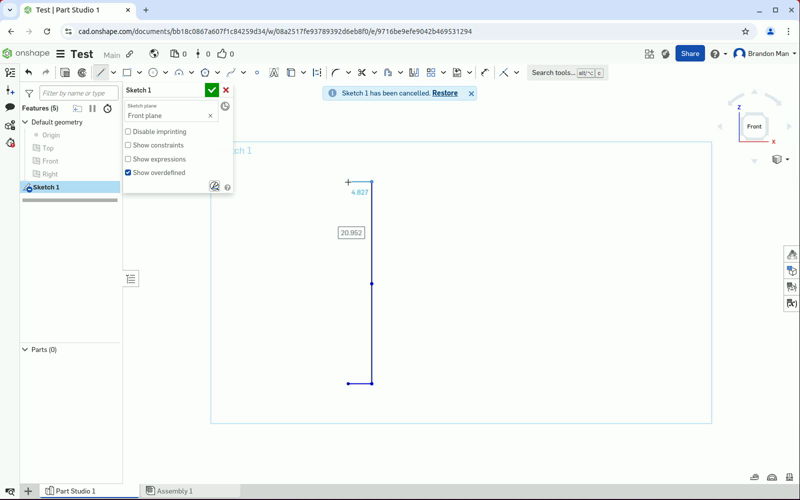
key_up(shift)
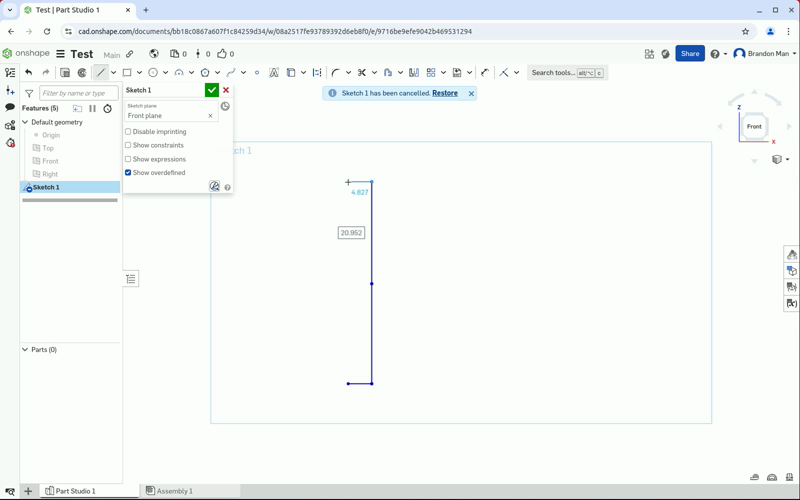
key_down(shift)
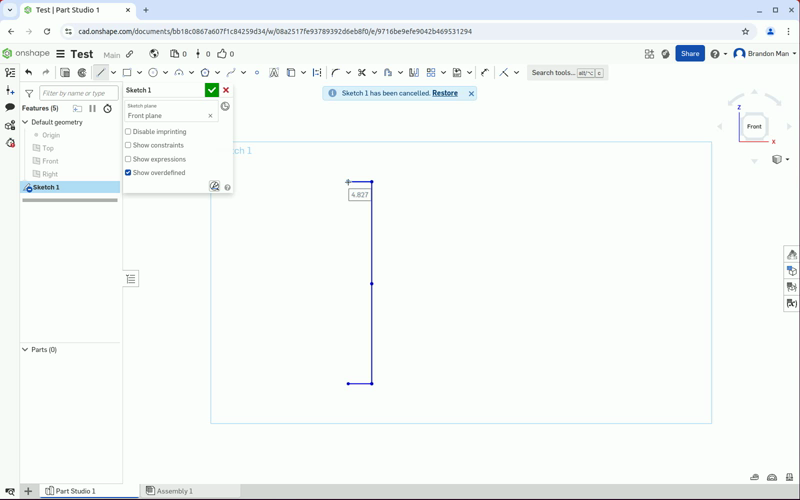
mouse_move(348, 383)
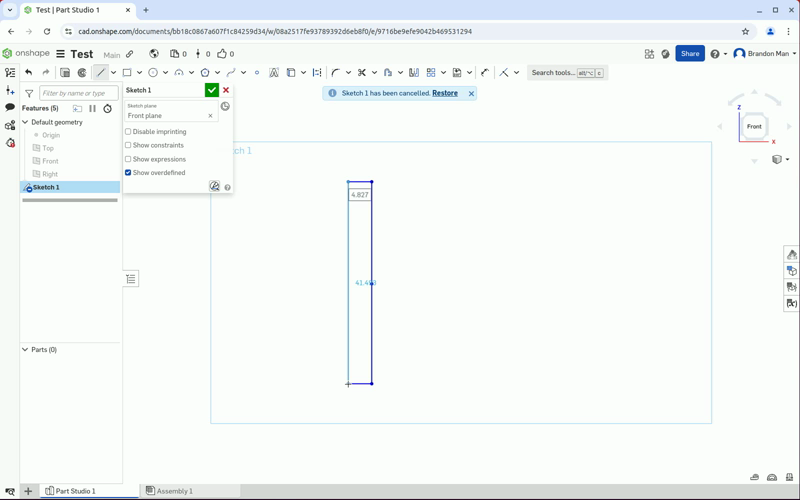
key_up(shift)
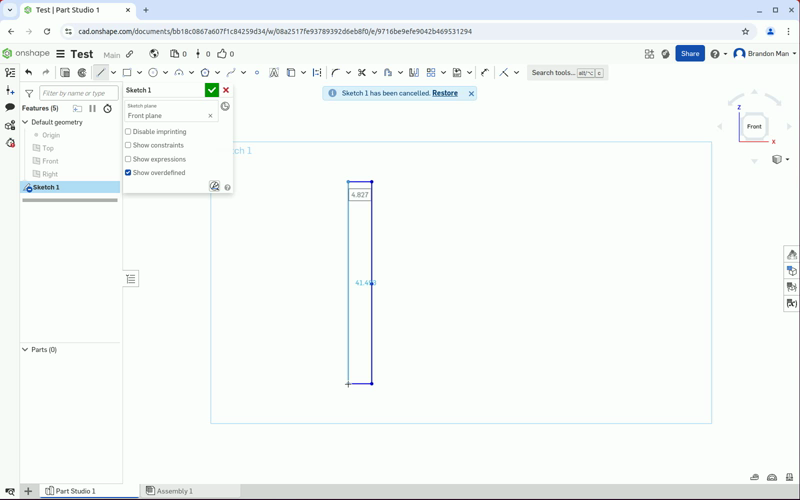
click(348, 383)
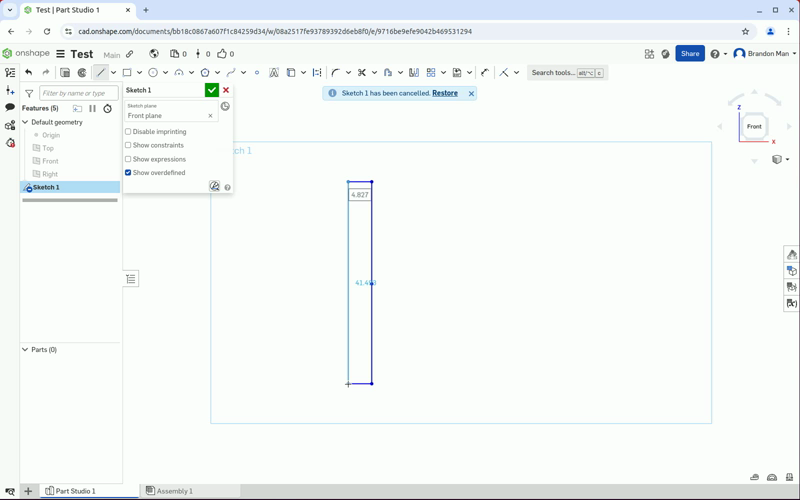
key(esc)
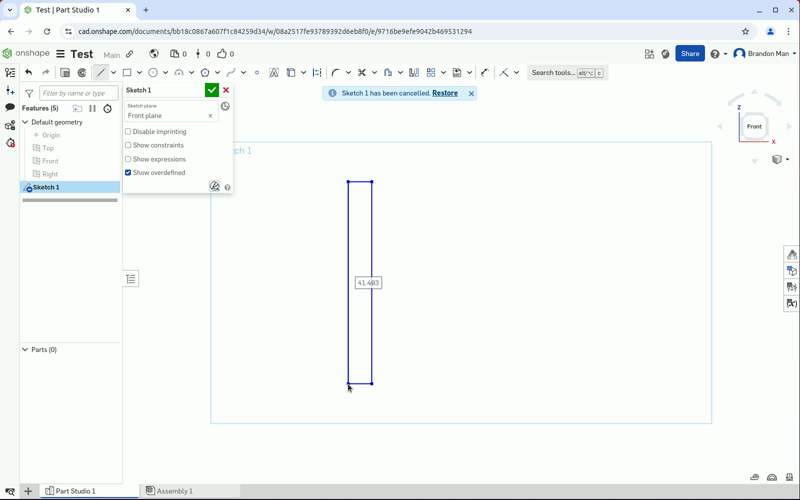
mouse_move(360, 323)
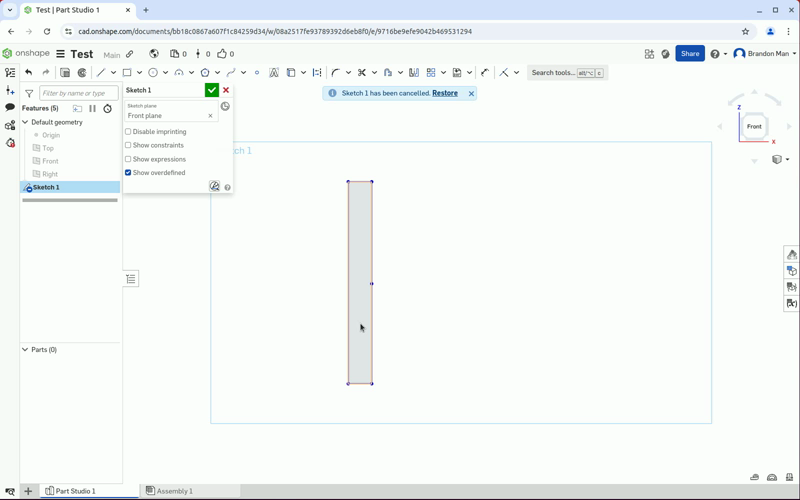
click(360, 323)
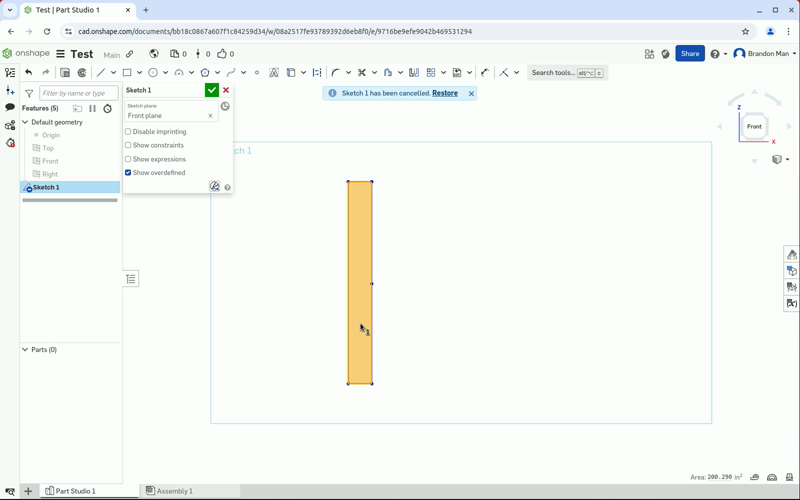
mouse_move(73, 352)
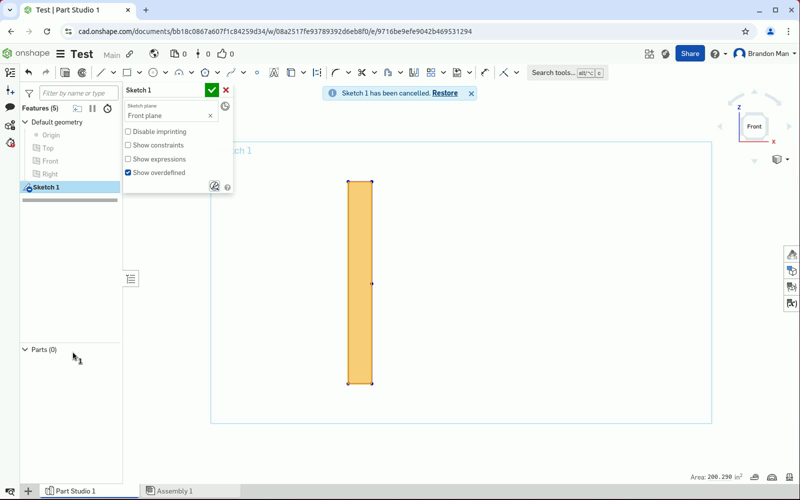
key(shift+y)
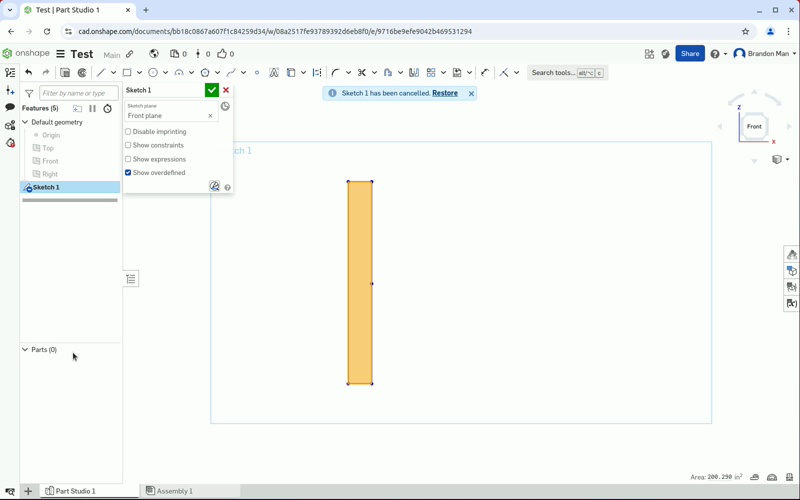
key(shift+e)
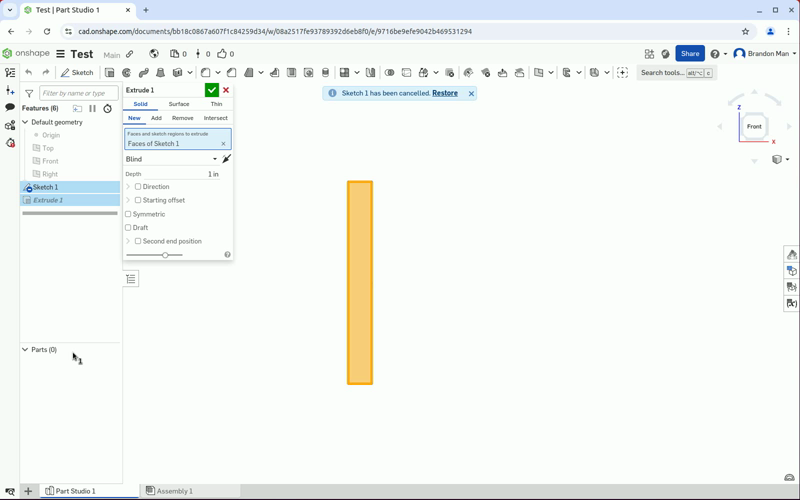
mouse_move(143, 106)
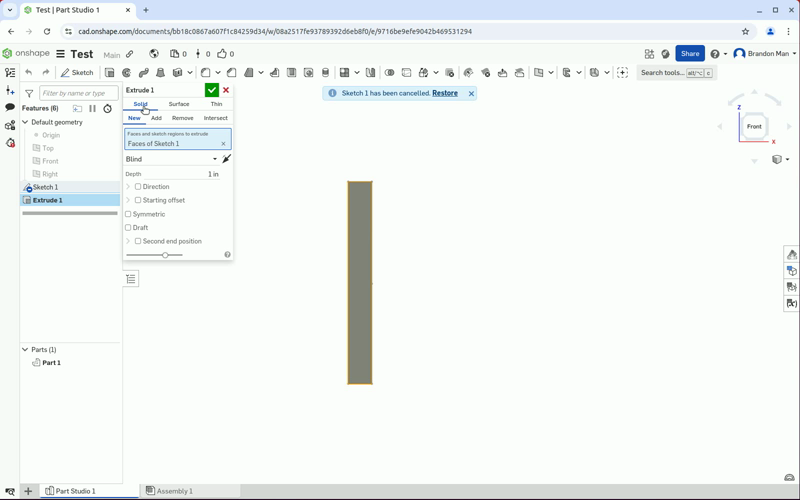
click(143, 106)
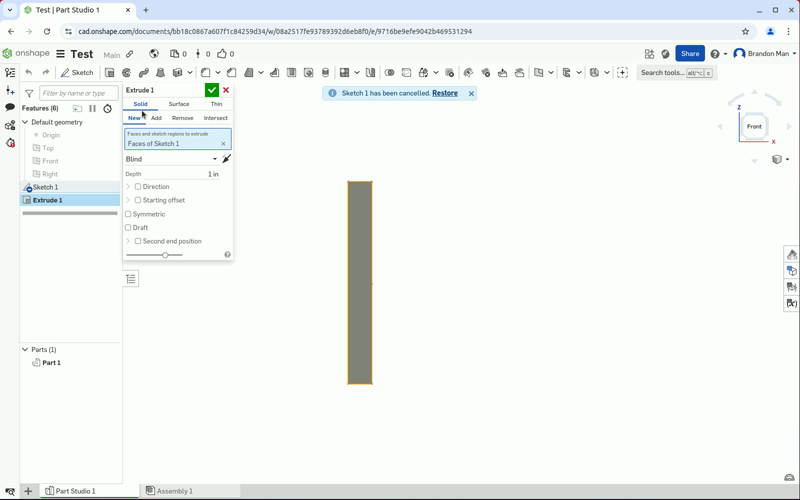
mouse_move(137, 120)
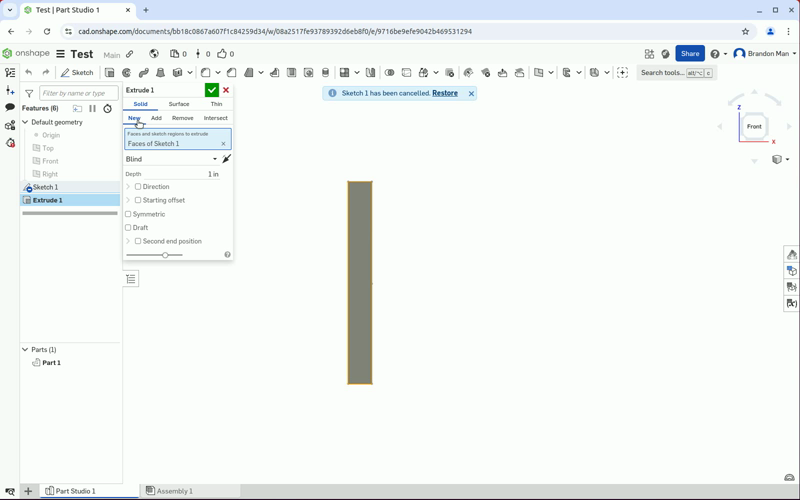
click(137, 120)
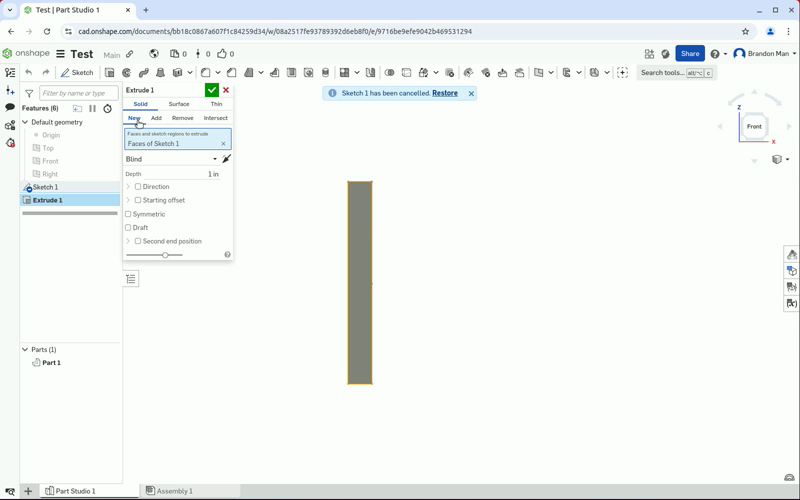
key(tab, 4)
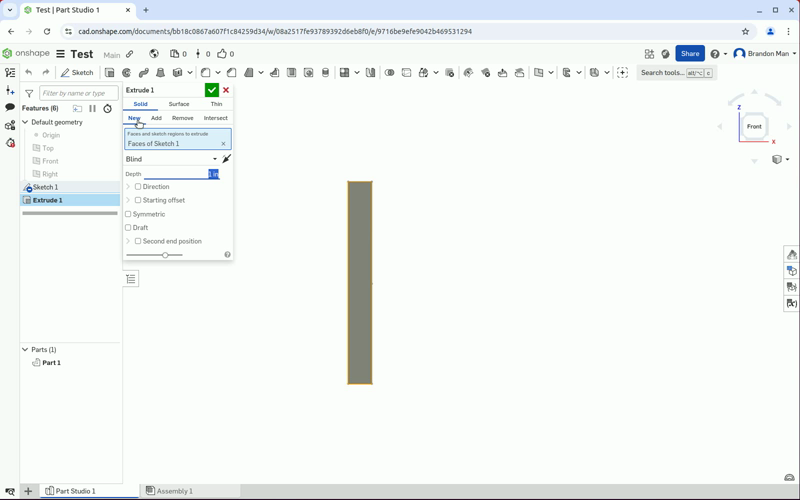
text(-7.703)
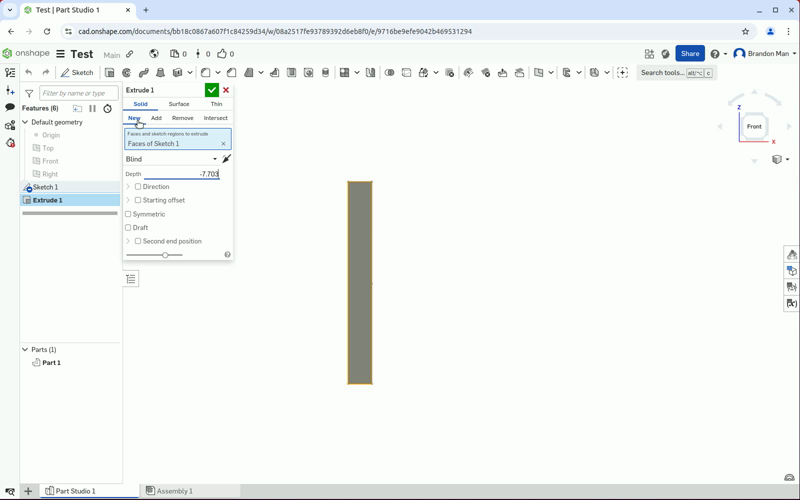
key(enter)
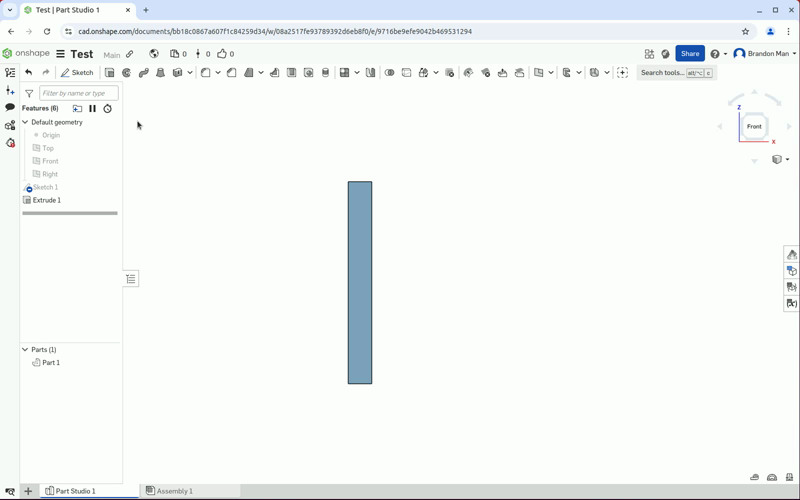
key(shift+h)
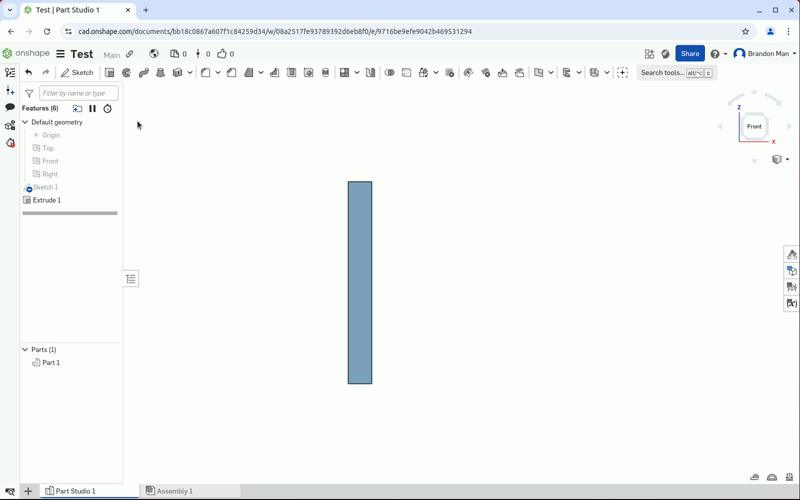
key(shift+h)
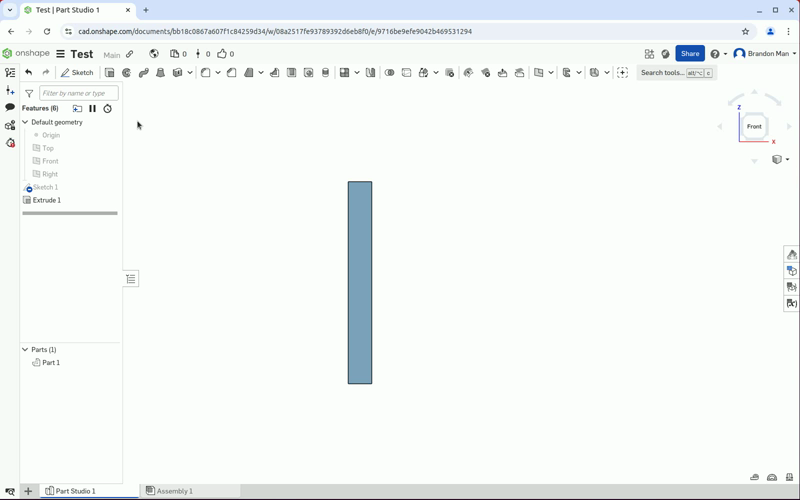
mouse_move(73, 189)
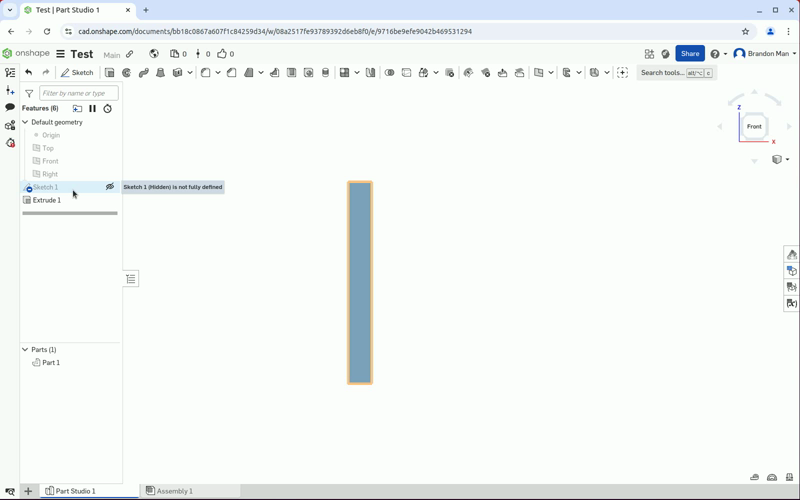
click(73, 189)
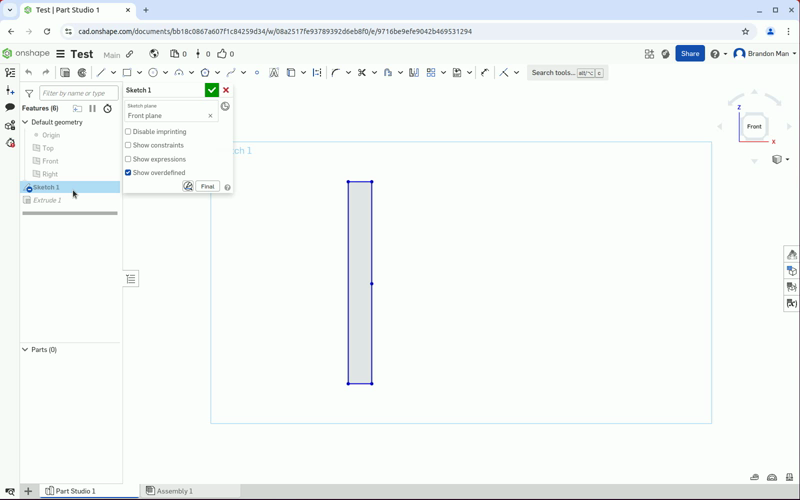
mouse_move(229, 92)
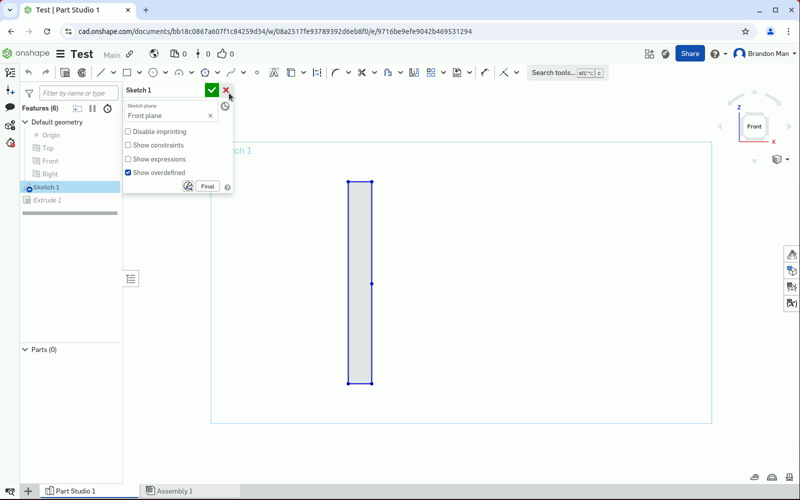
click(229, 92)
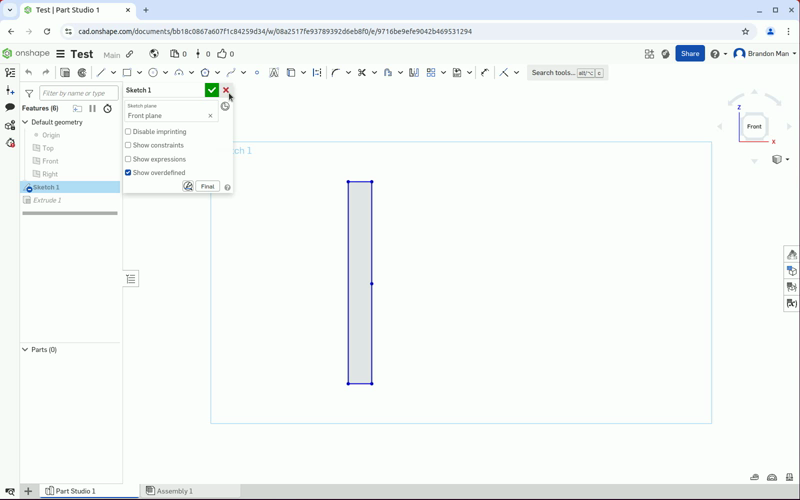
key(shift+s)
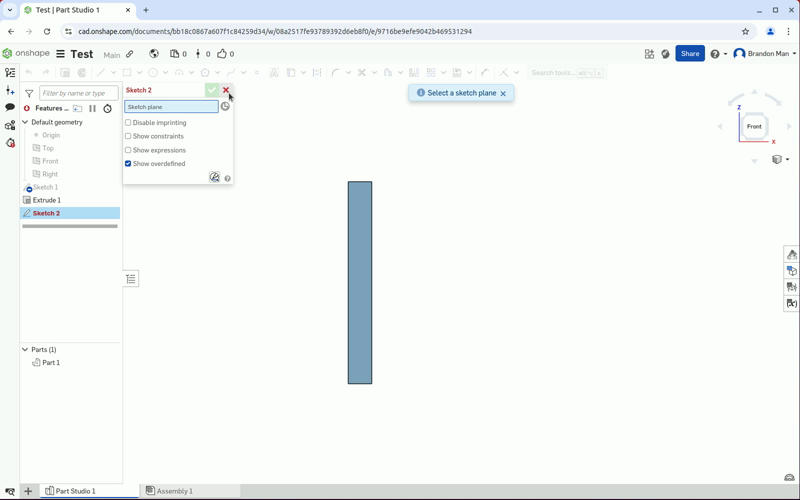
mouse_move(73, 163)
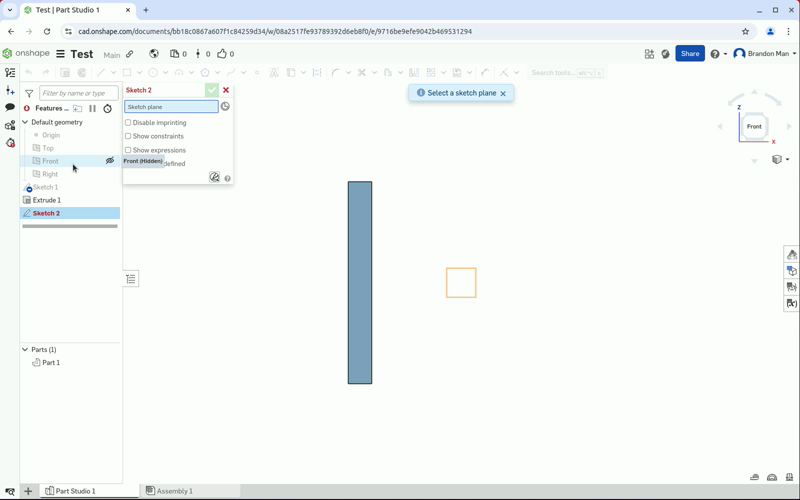
click(73, 163)
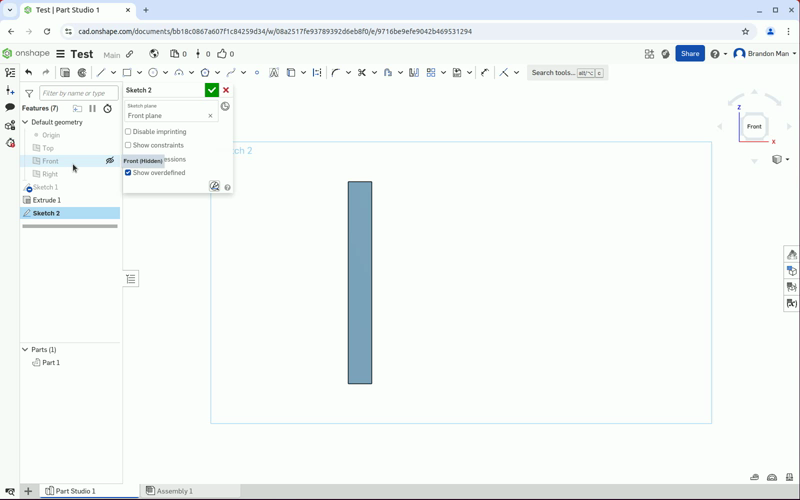
mouse_move(73, 352)
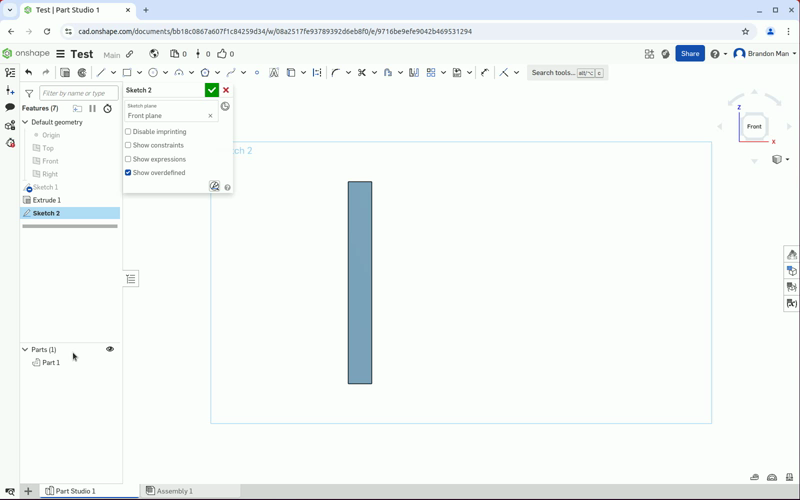
key(y)
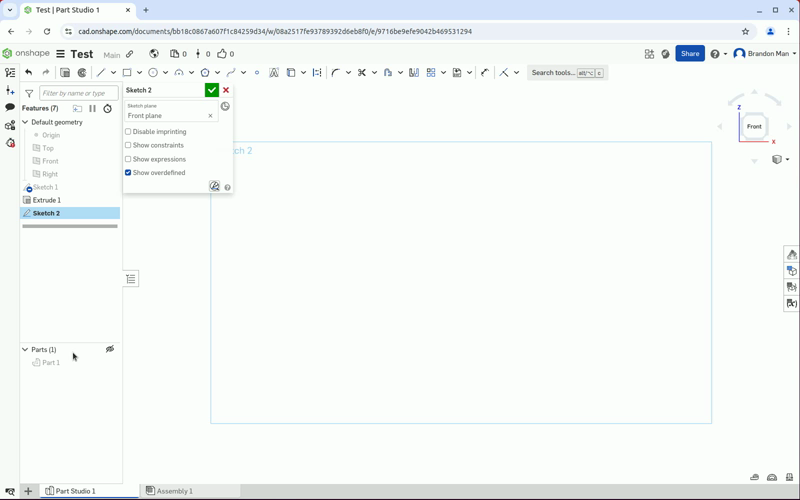
key(l)
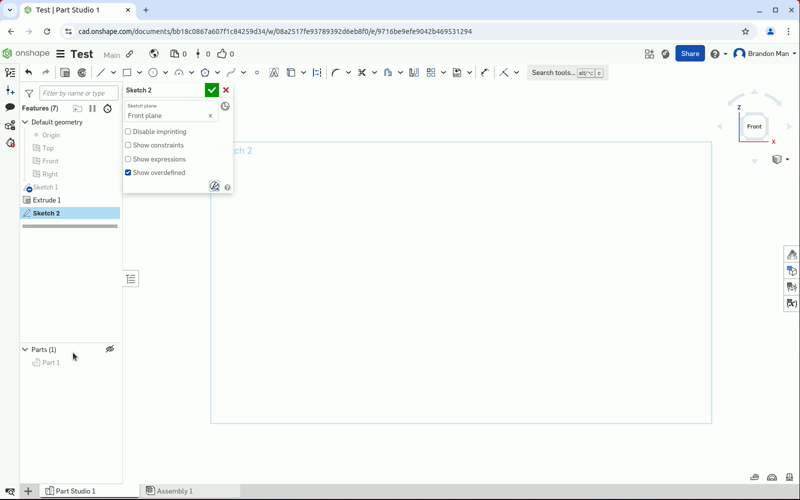
key_down(shift)
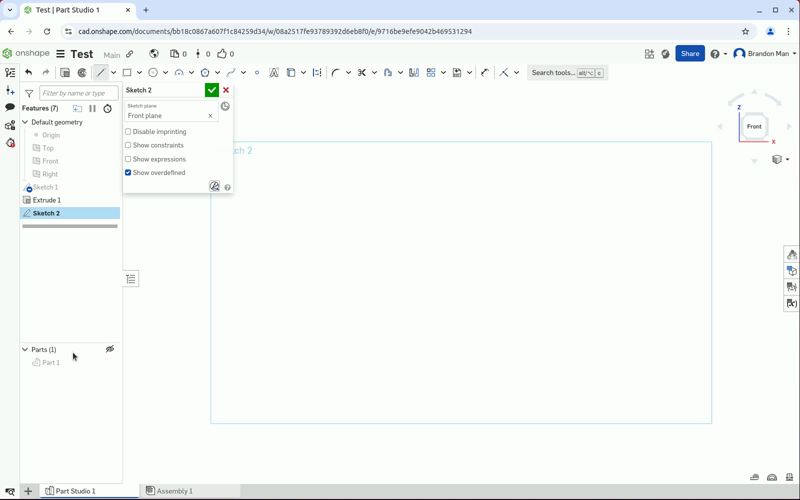
mouse_move(528, 383)
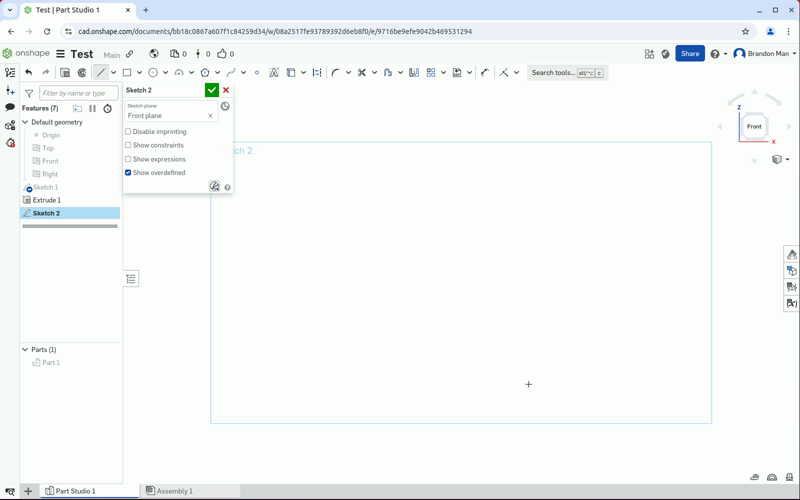
click(528, 383)
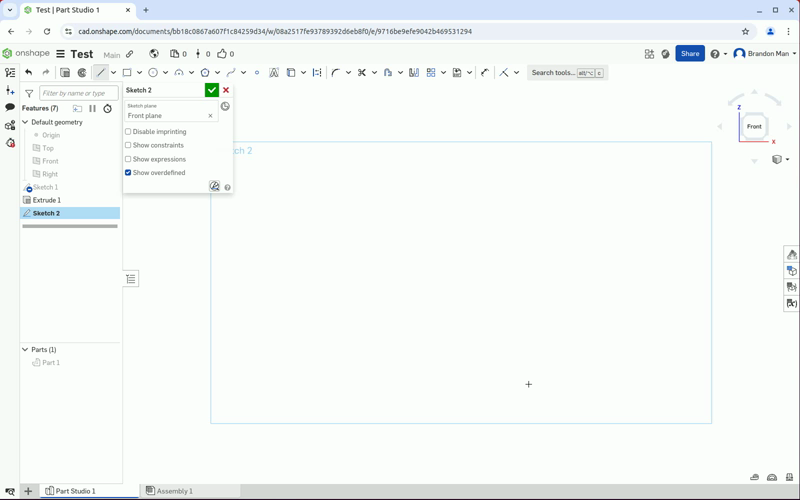
key_up(shift)
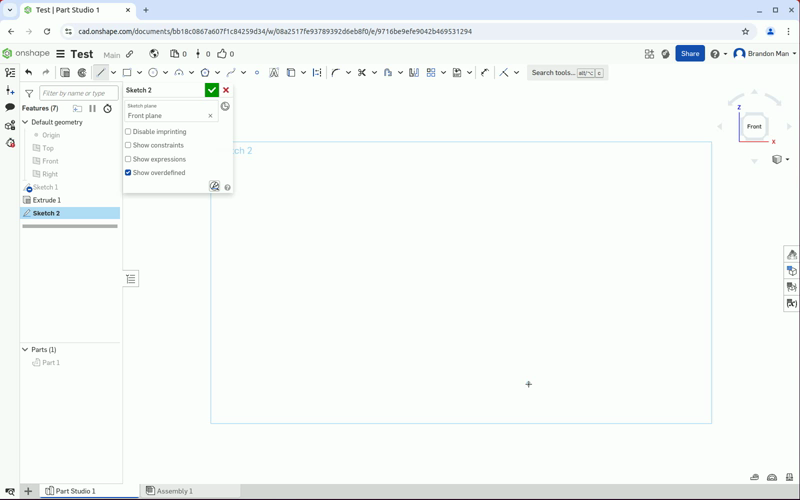
key_down(shift)
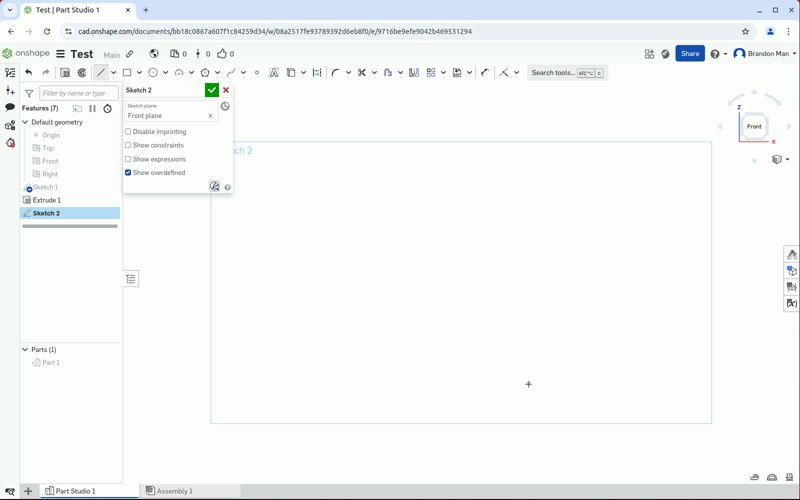
mouse_move(558, 383)
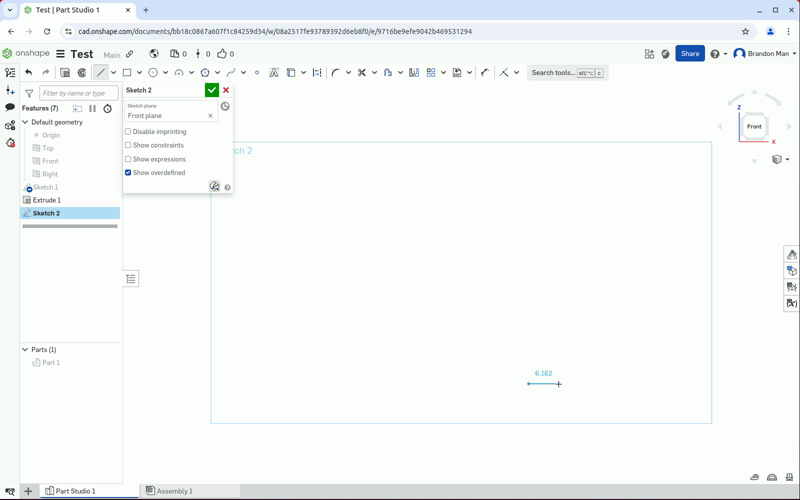
mouse_move(552, 383)
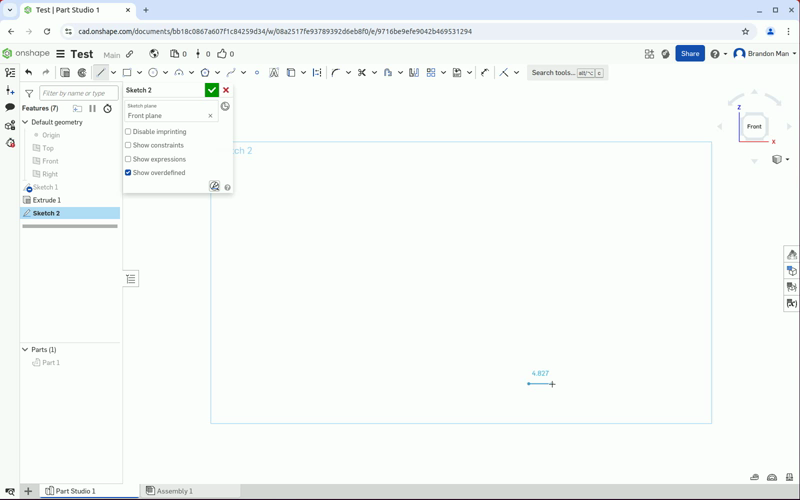
click(552, 383)
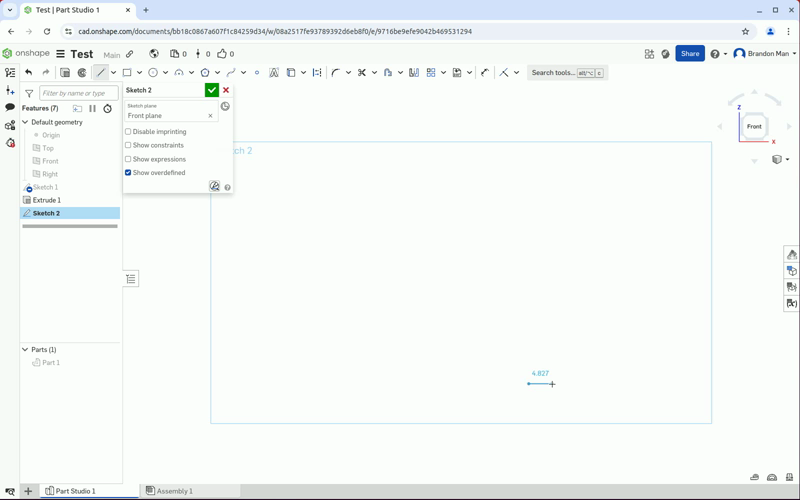
key_up(shift)
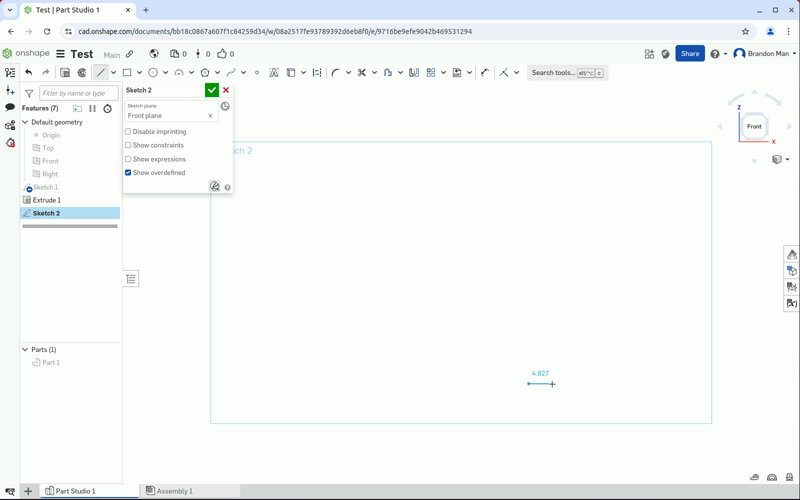
key_down(shift)
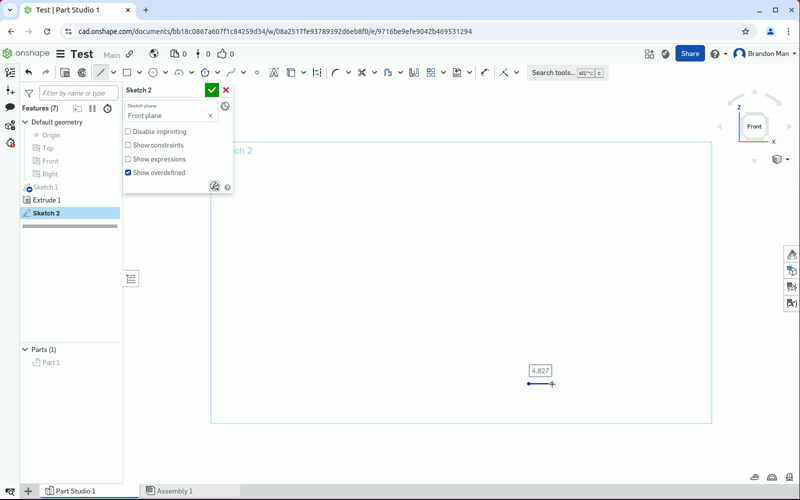
mouse_move(552, 181)
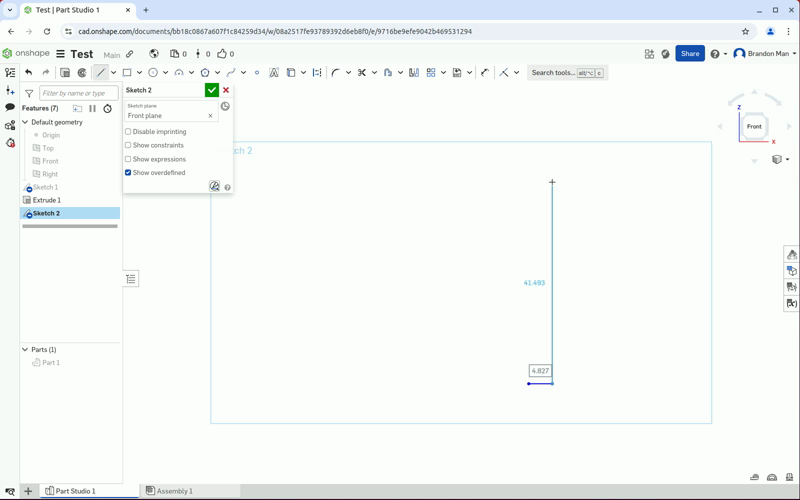
click(552, 181)
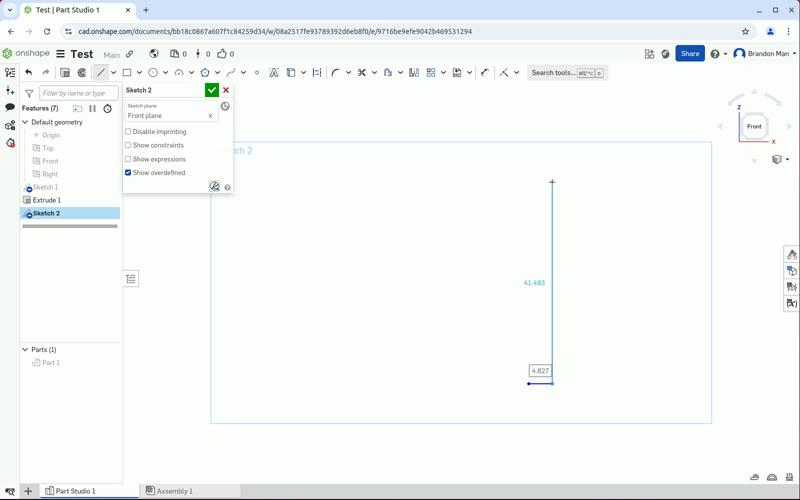
key_up(shift)
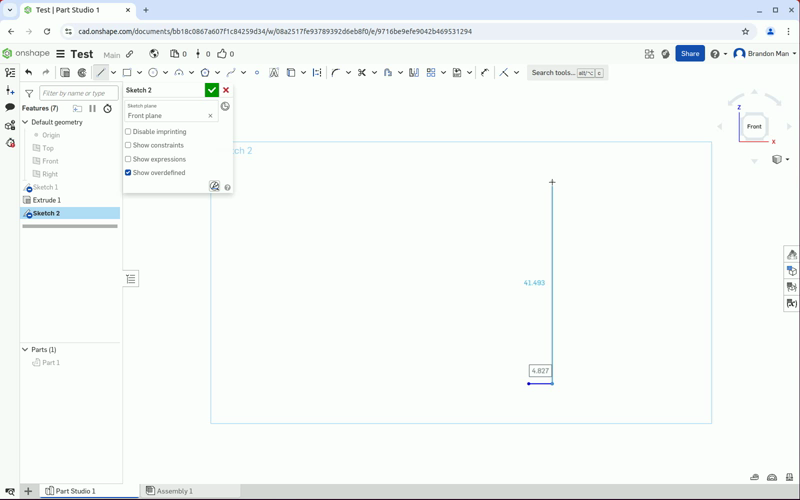
key_down(shift)
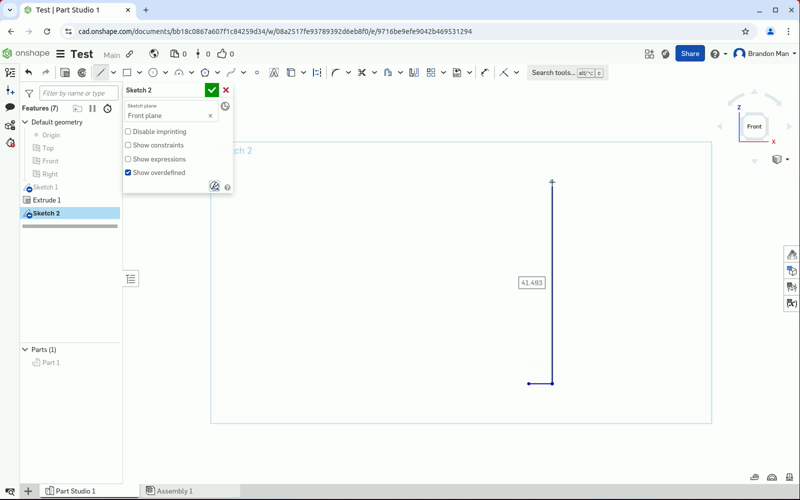
mouse_move(582, 181)
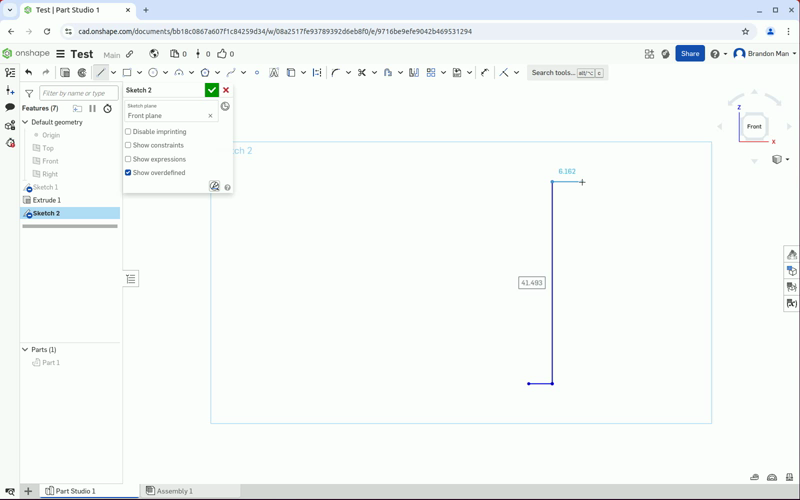
mouse_move(528, 181)
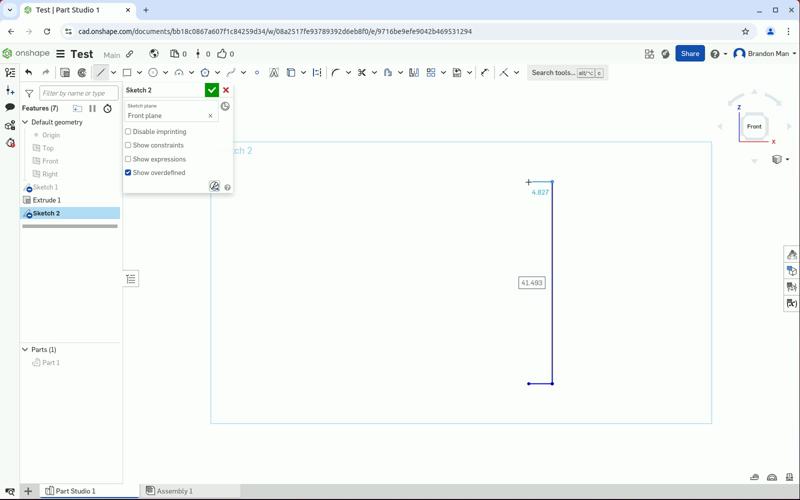
click(528, 181)
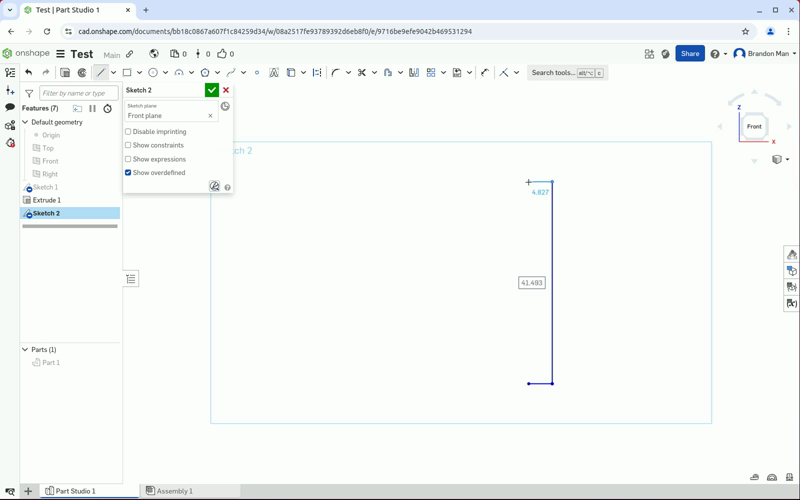
key_up(shift)
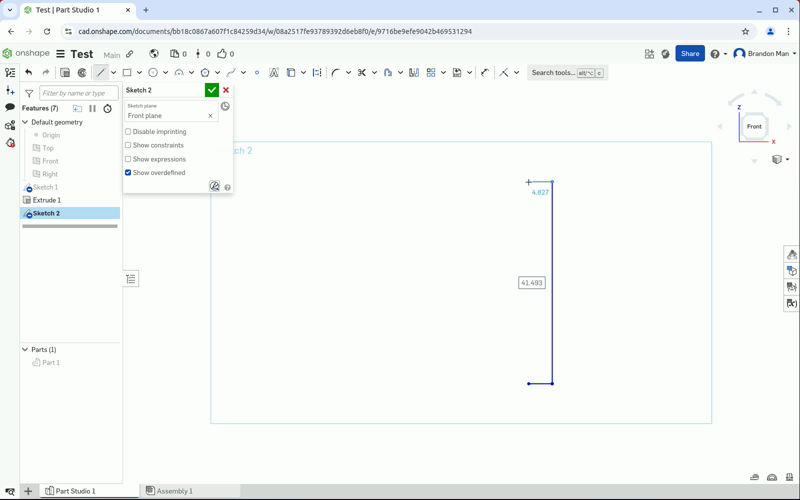
key_down(shift)
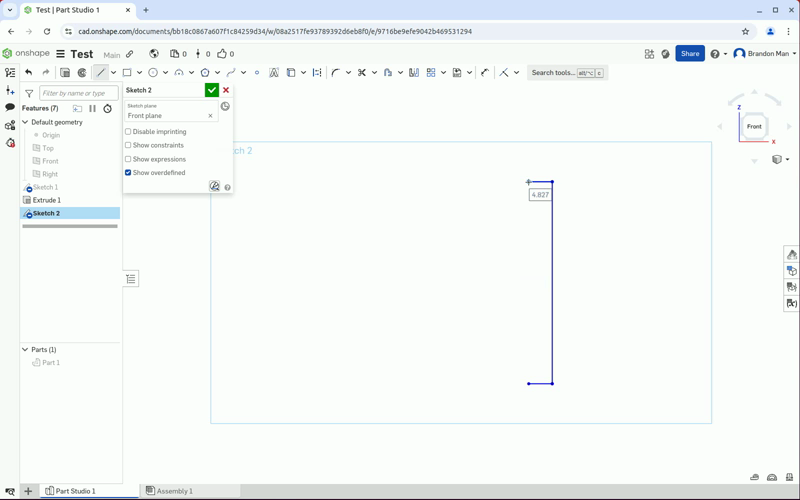
mouse_move(528, 281)
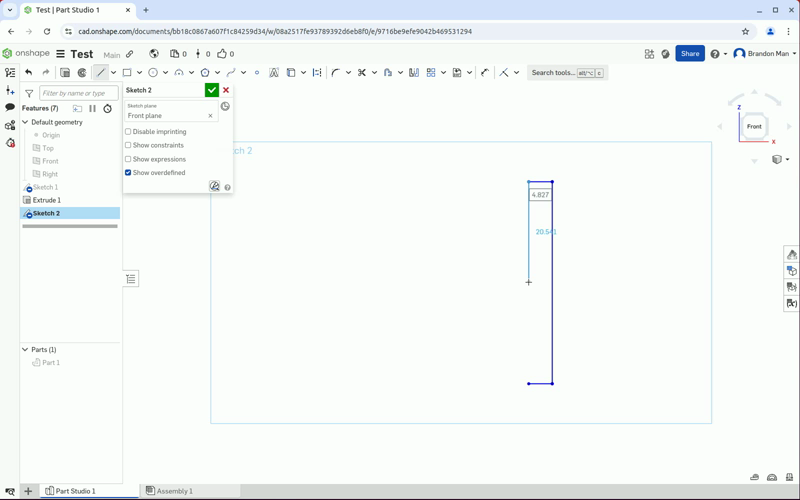
click(528, 281)
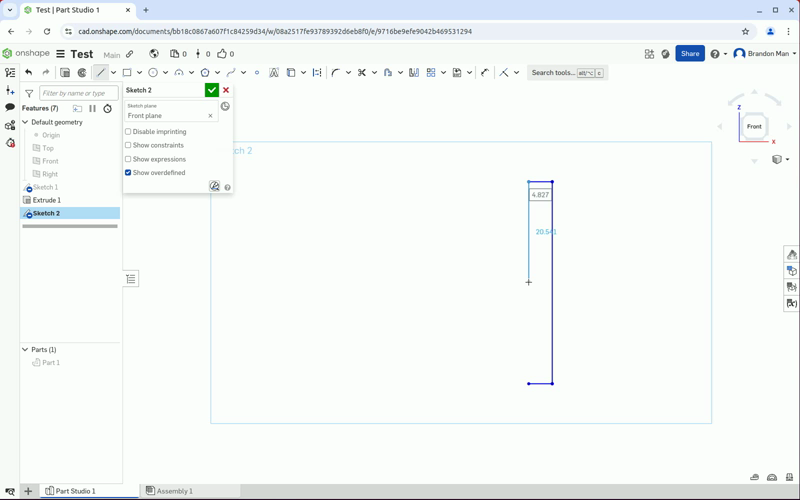
key_up(shift)
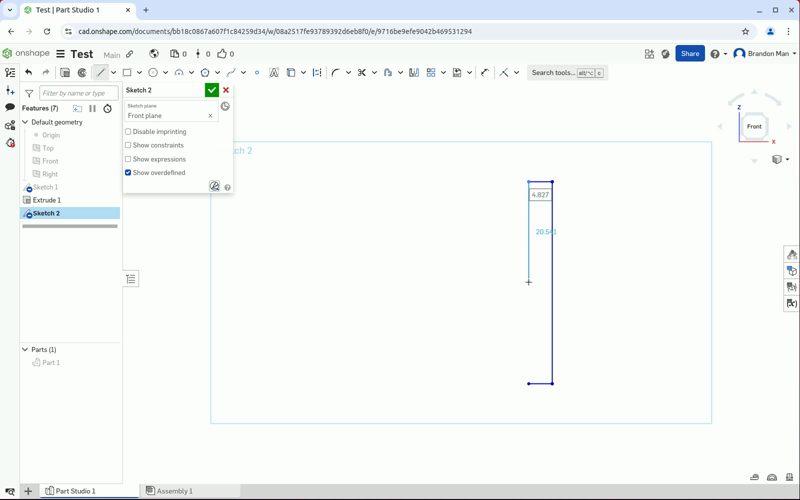
key_down(shift)
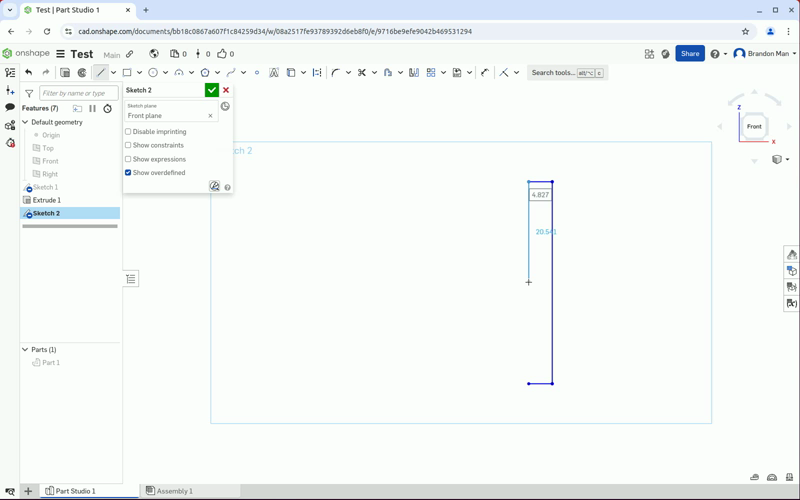
mouse_move(528, 383)
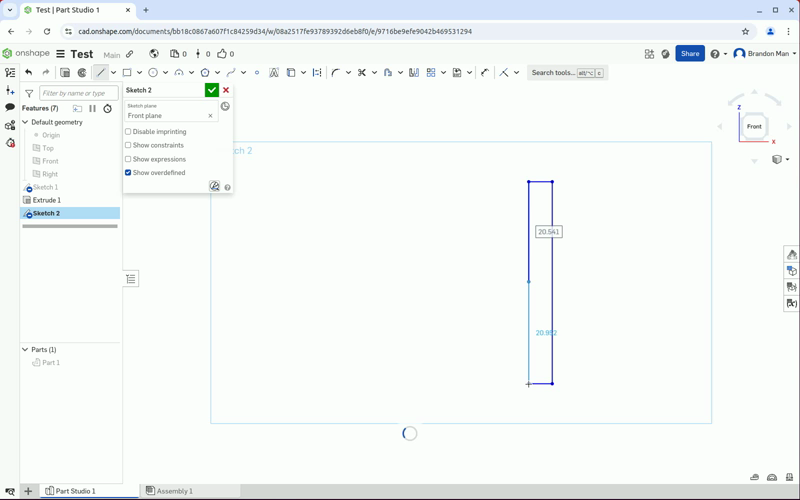
key_up(shift)
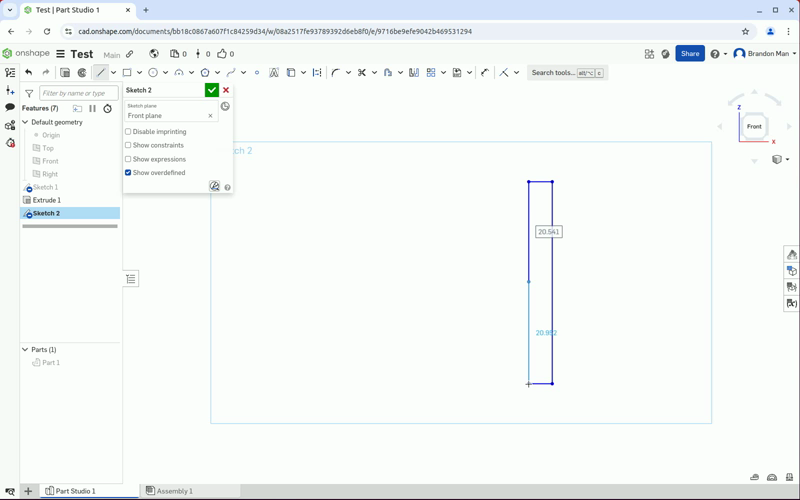
click(528, 383)
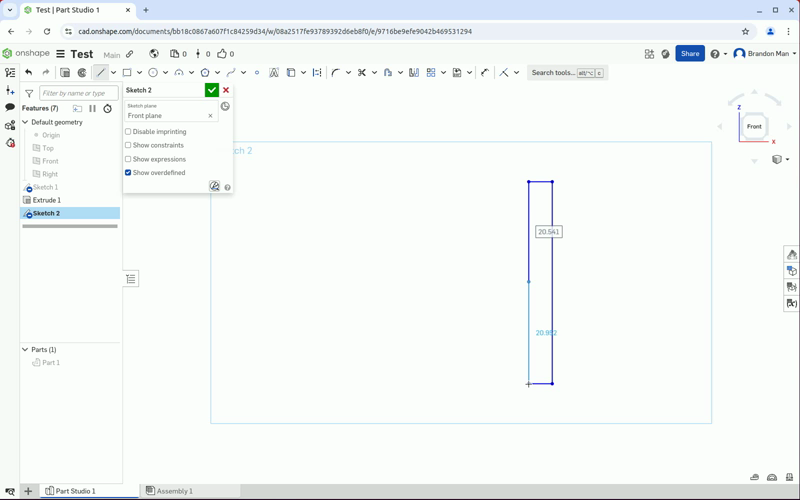
key(esc)
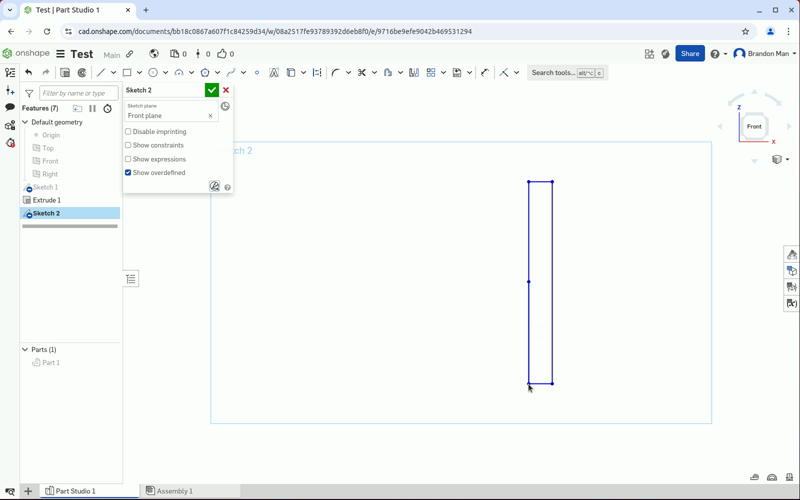
mouse_move(543, 257)
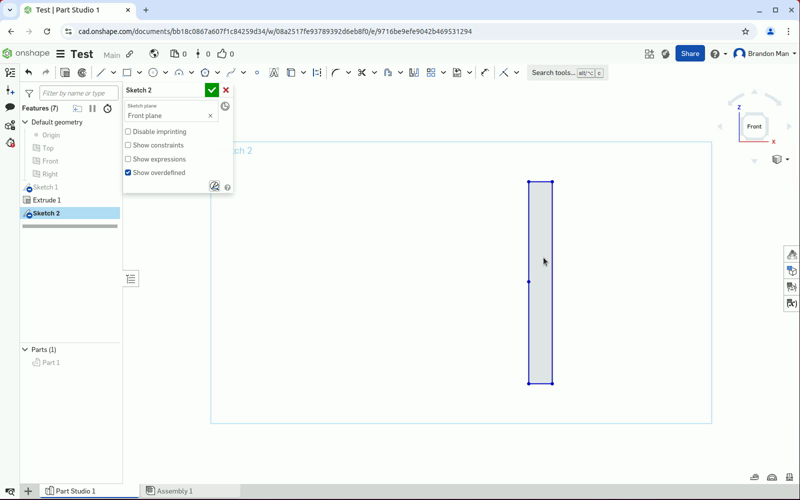
click(543, 257)
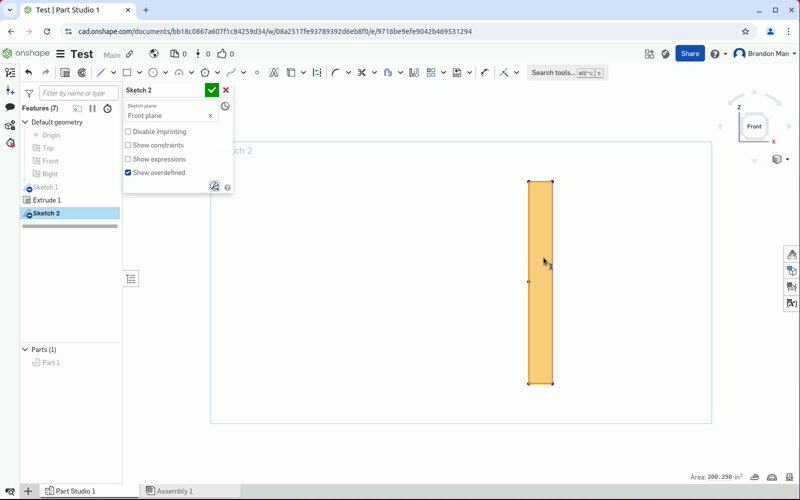
mouse_move(73, 352)
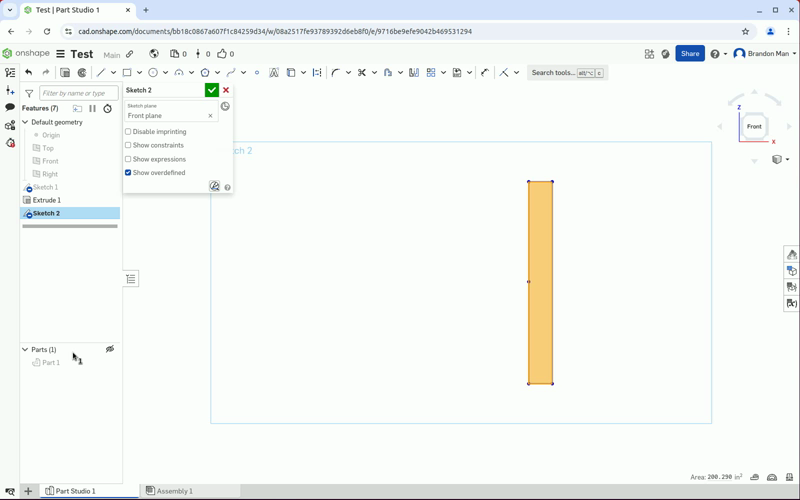
key(shift+y)
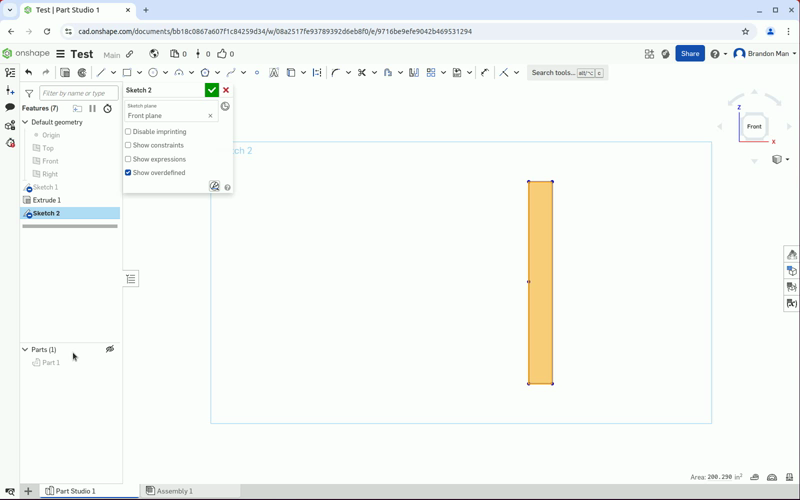
key(shift+e)
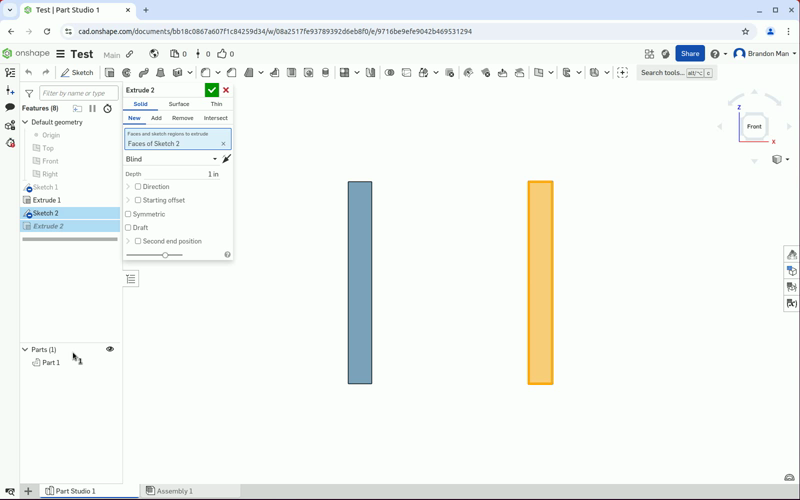
mouse_move(143, 106)
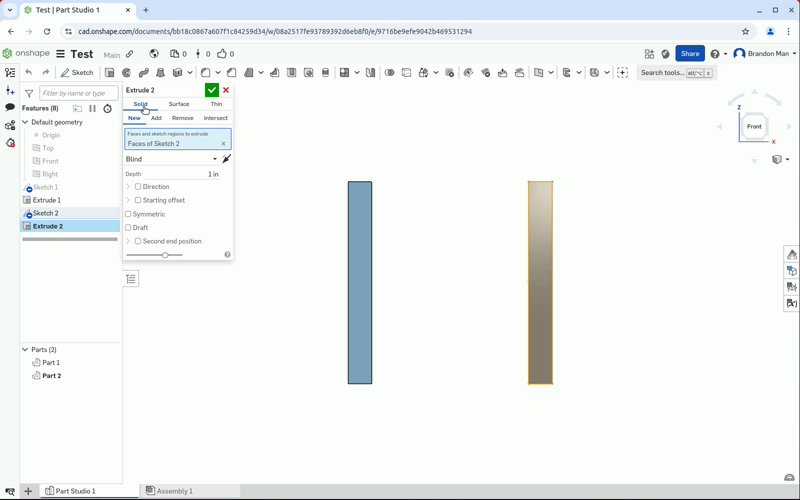
click(143, 106)
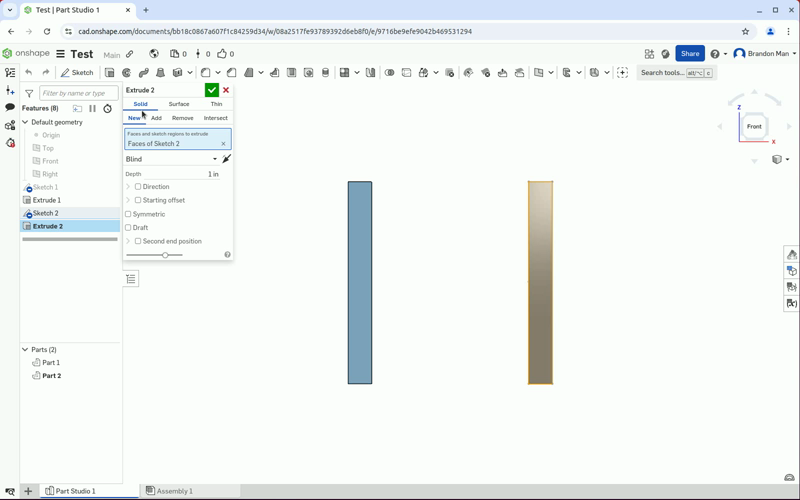
mouse_move(137, 120)
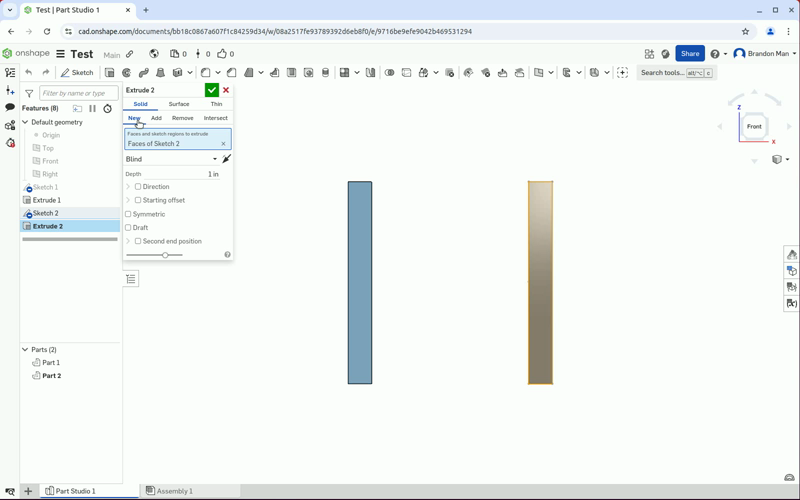
click(137, 120)
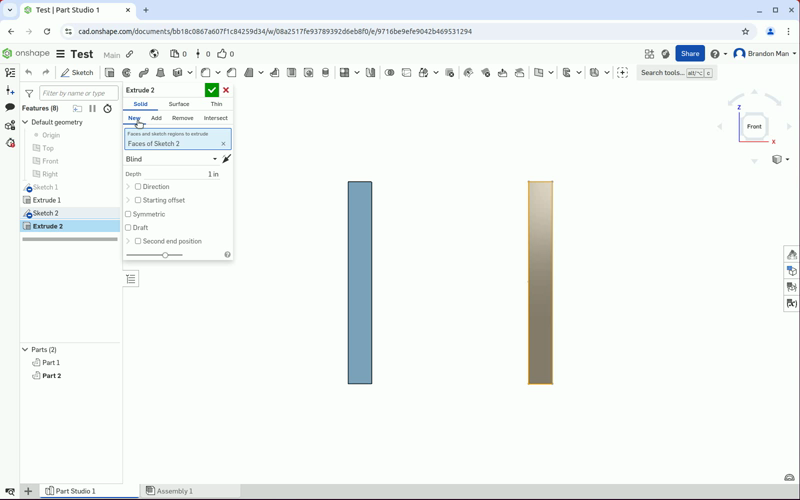
key(tab, 4)
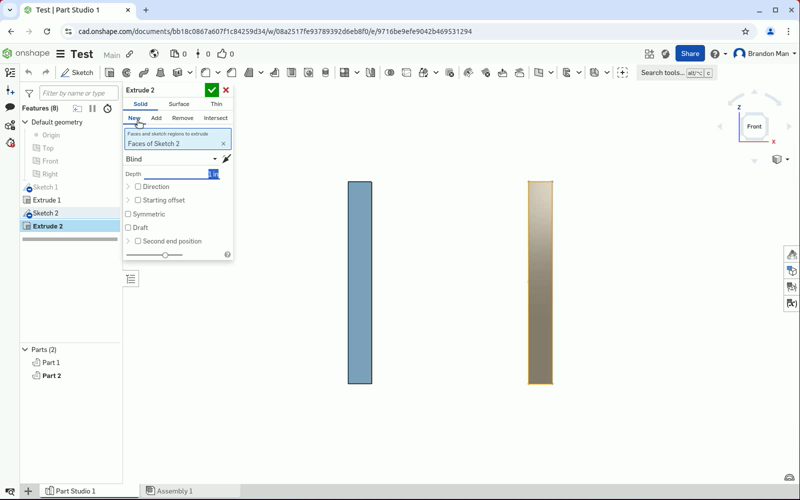
text(-7.703)
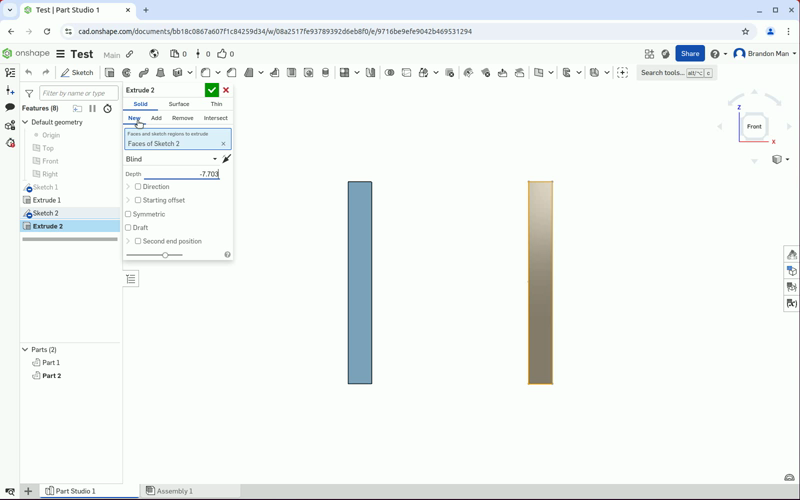
key(enter)
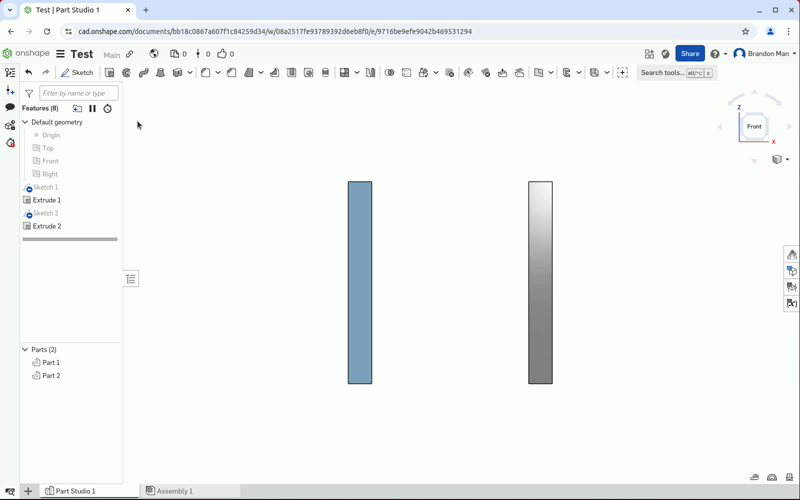
key(shift+h)
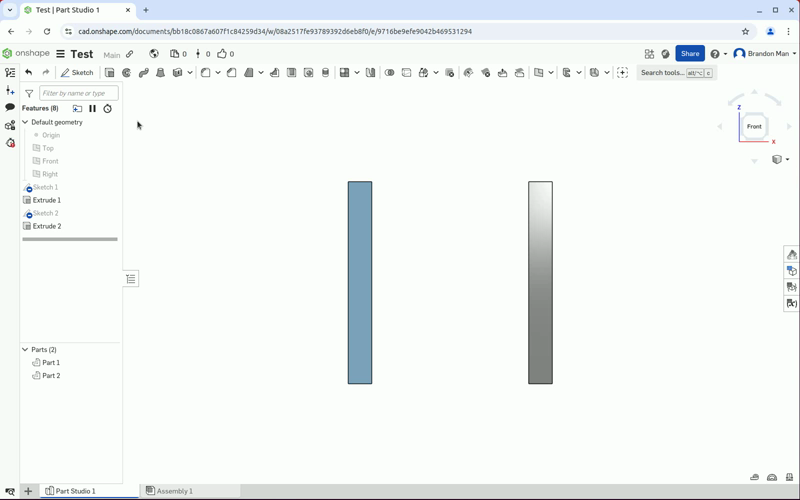
key(shift+h)
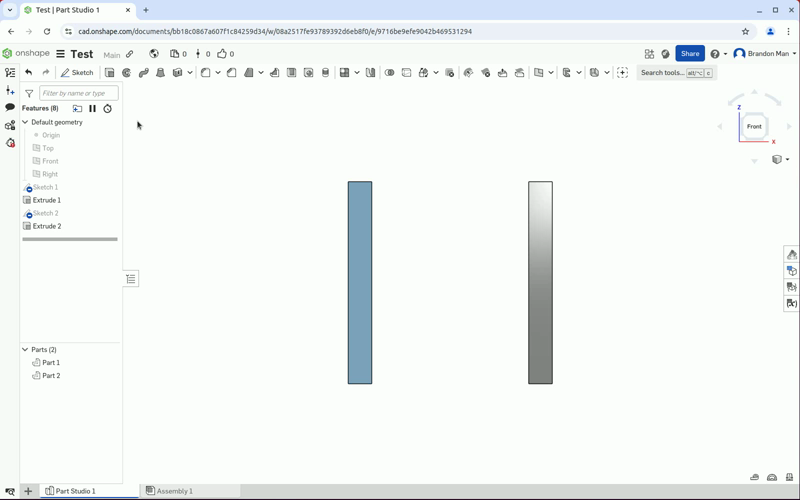
mouse_move(73, 189)
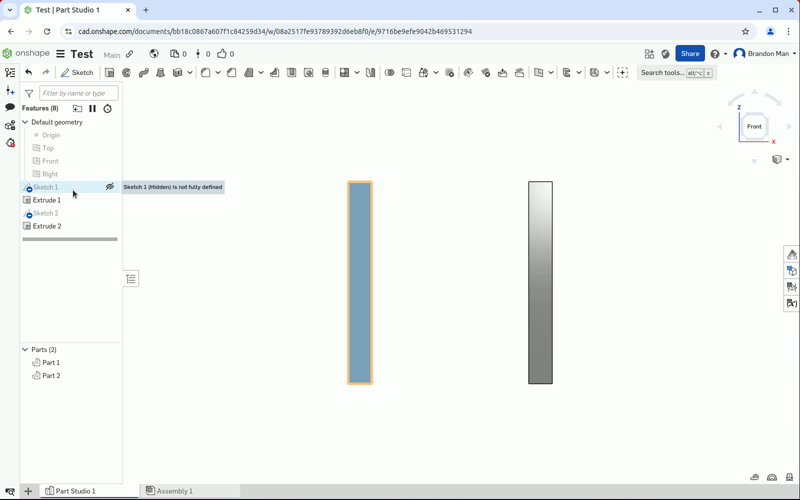
click(73, 189)
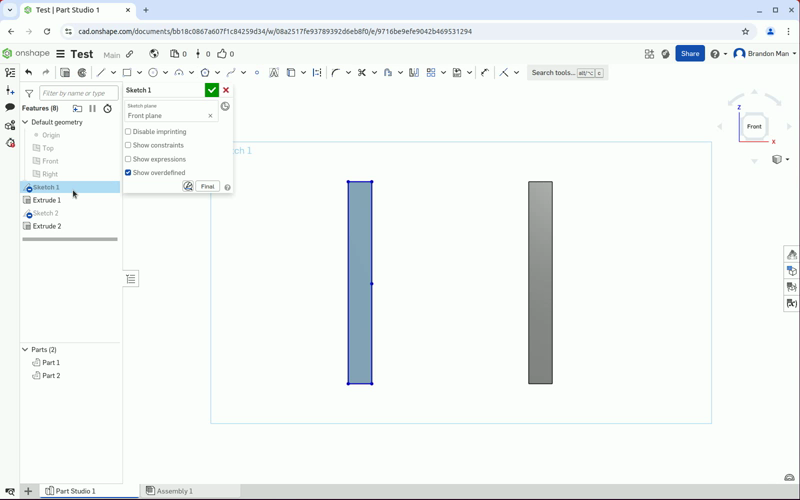
mouse_move(229, 92)
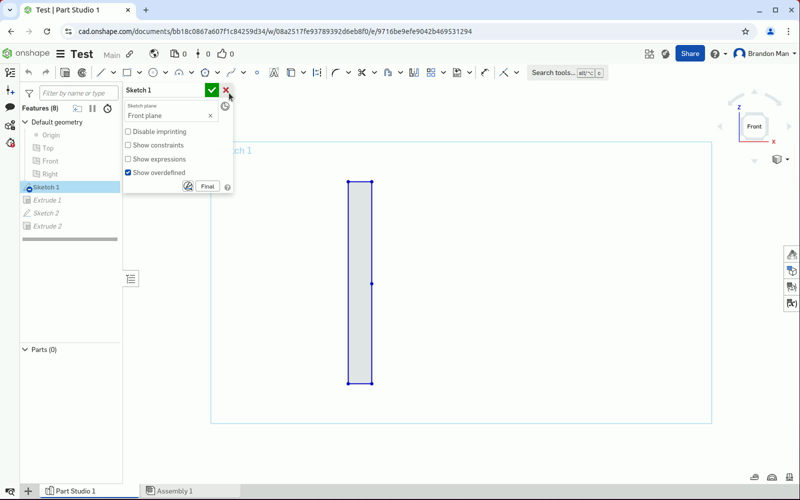
click(229, 92)
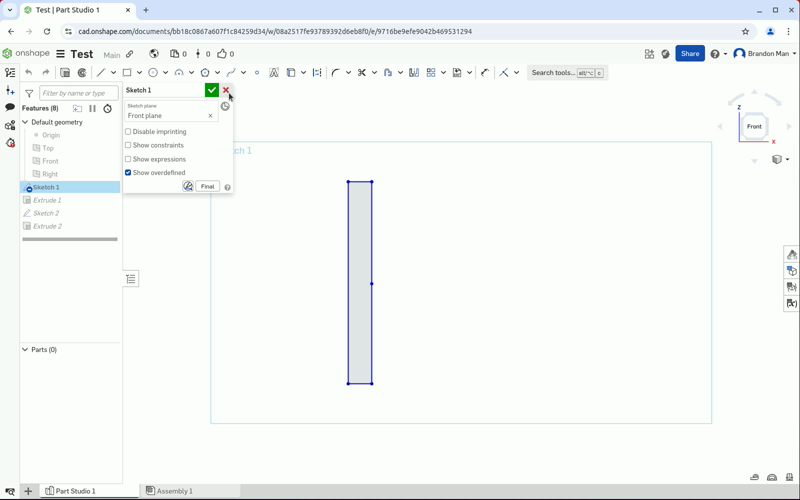
key(shift+s)
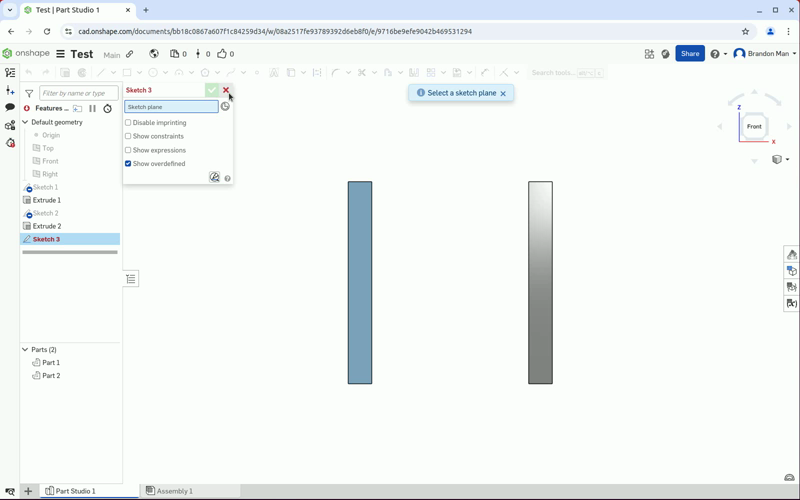
mouse_move(73, 163)
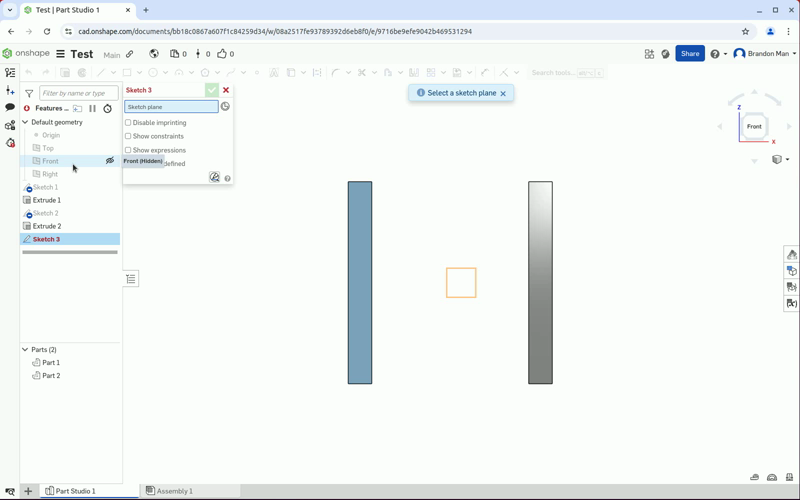
click(73, 163)
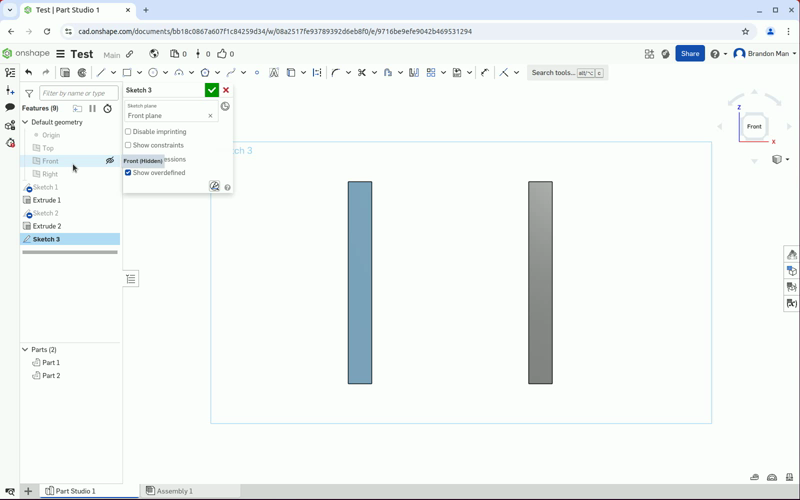
mouse_move(73, 352)
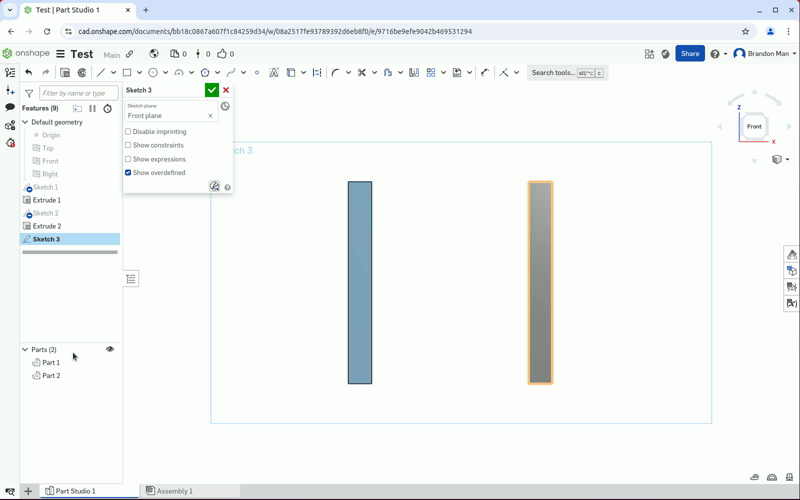
key(y)
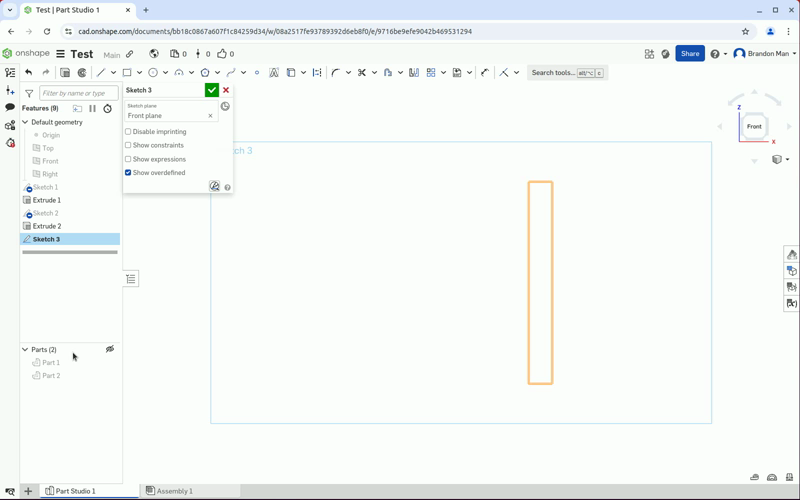
key(l)
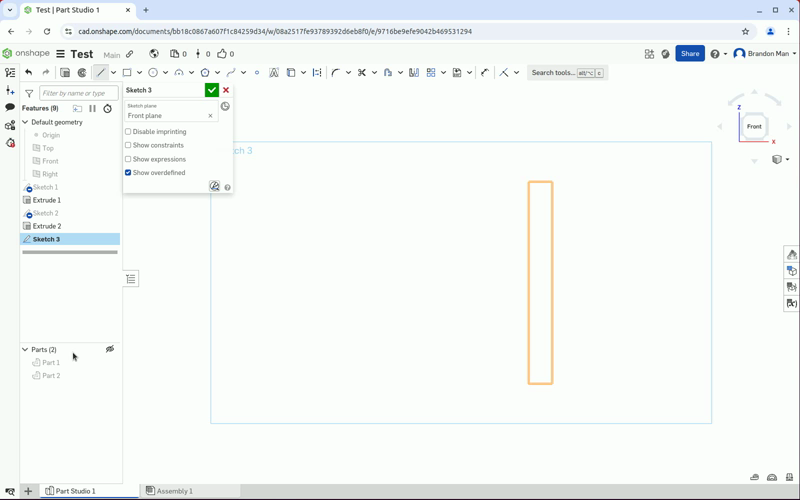
key_down(shift)
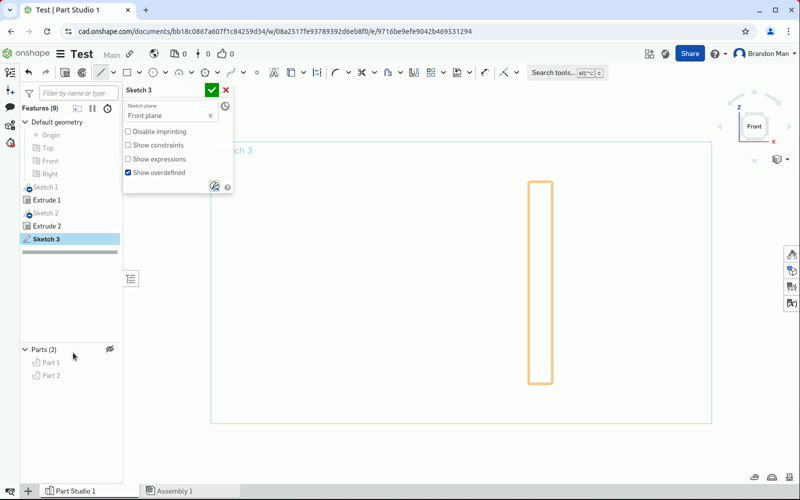
mouse_move(370, 383)
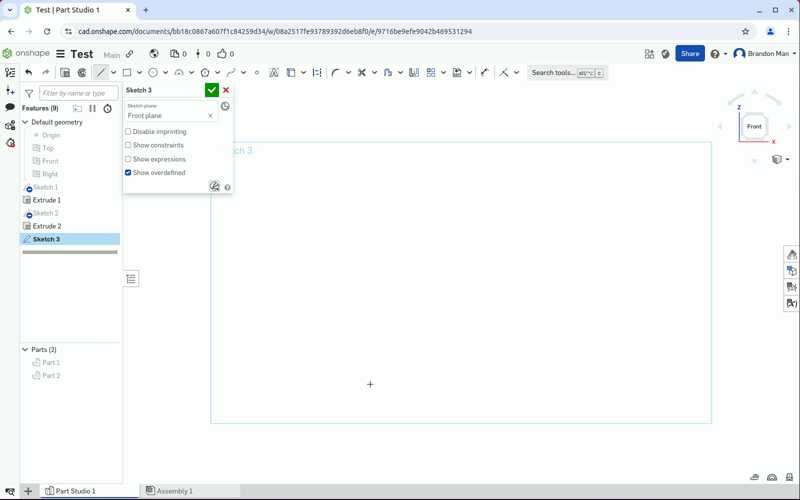
click(370, 383)
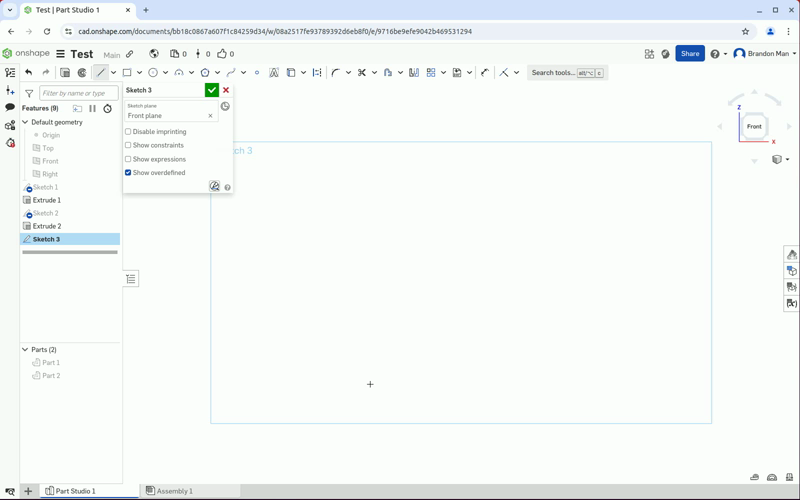
key_up(shift)
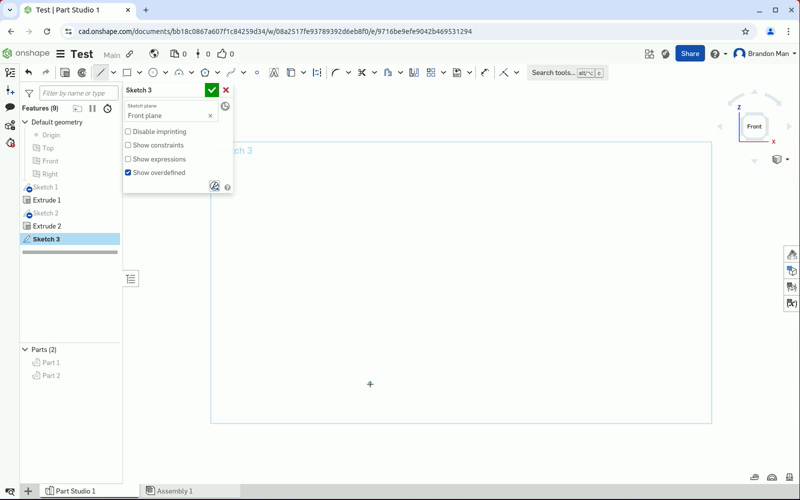
key_down(shift)
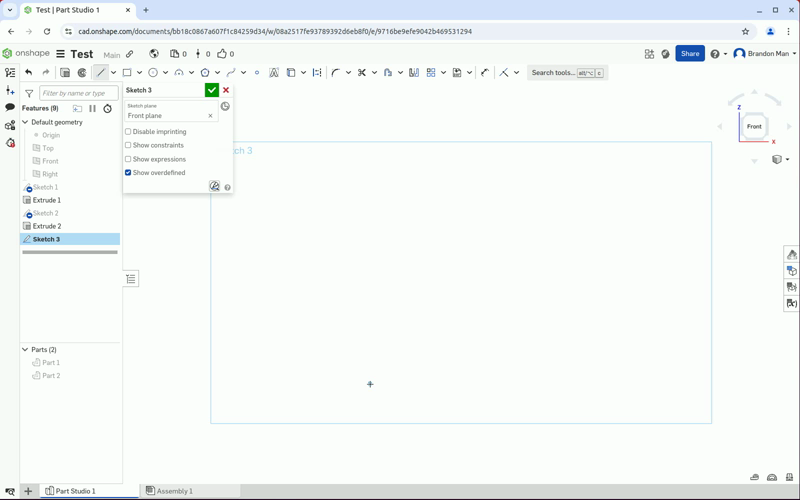
mouse_move(528, 383)
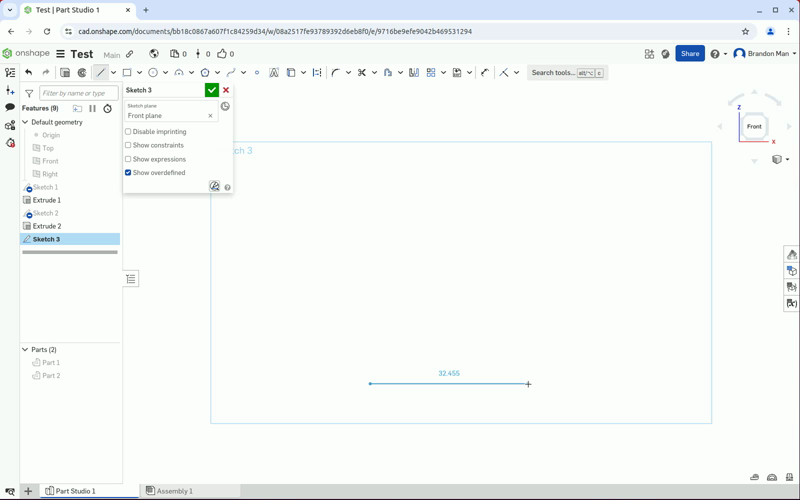
click(528, 383)
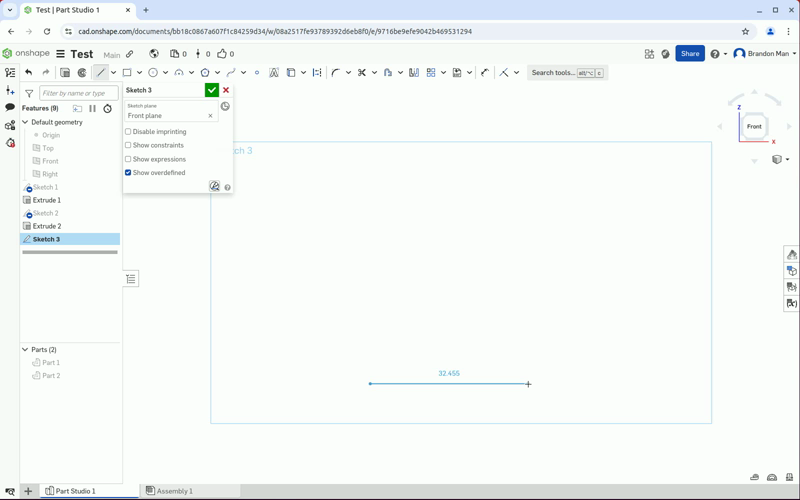
key_up(shift)
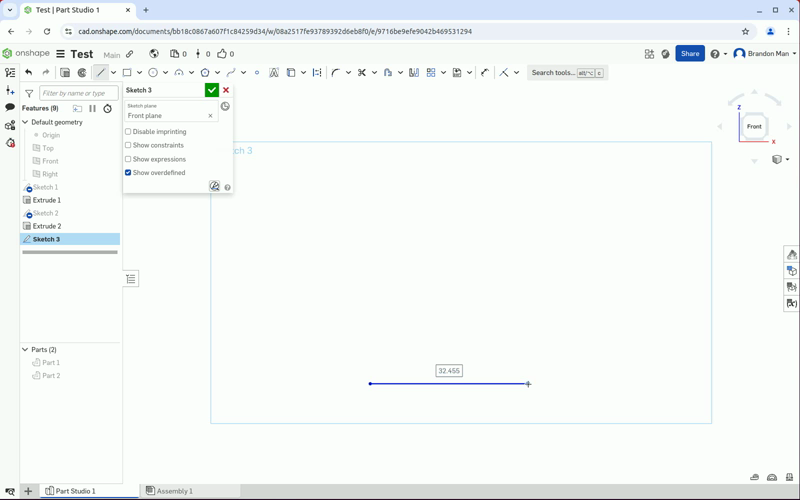
key_down(shift)
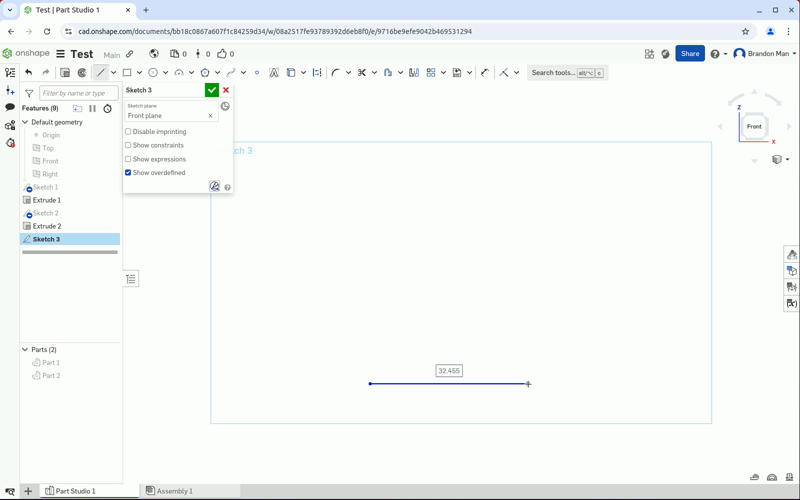
mouse_move(528, 282)
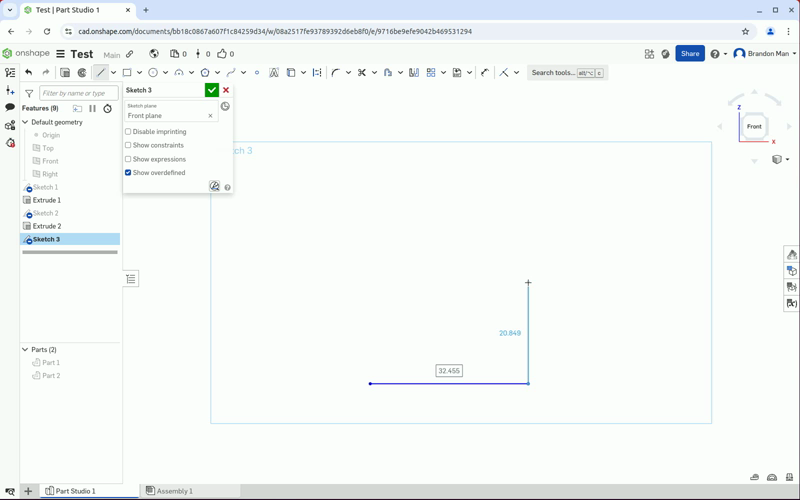
click(528, 282)
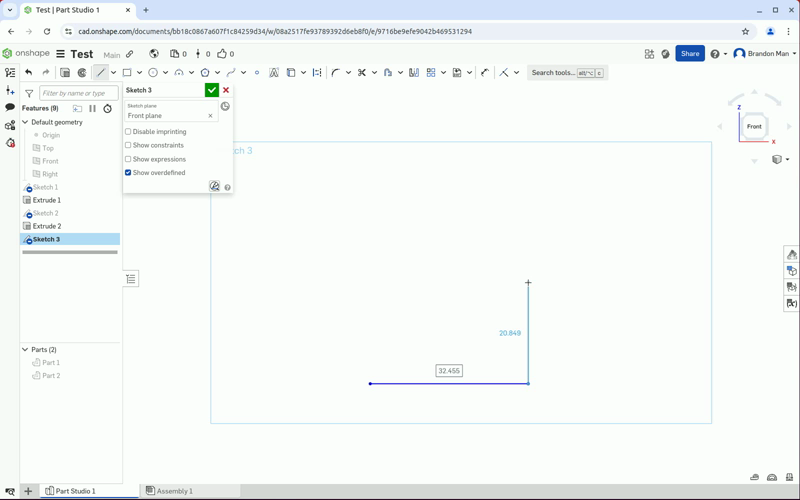
key_up(shift)
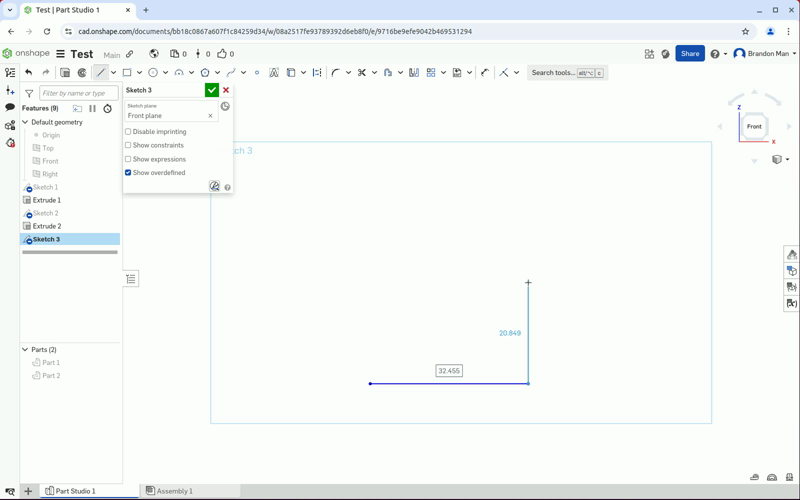
key_down(shift)
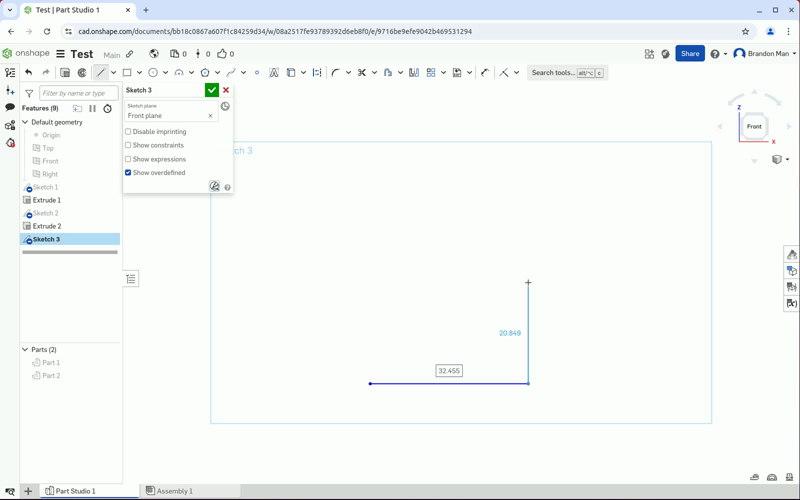
mouse_move(433, 282)
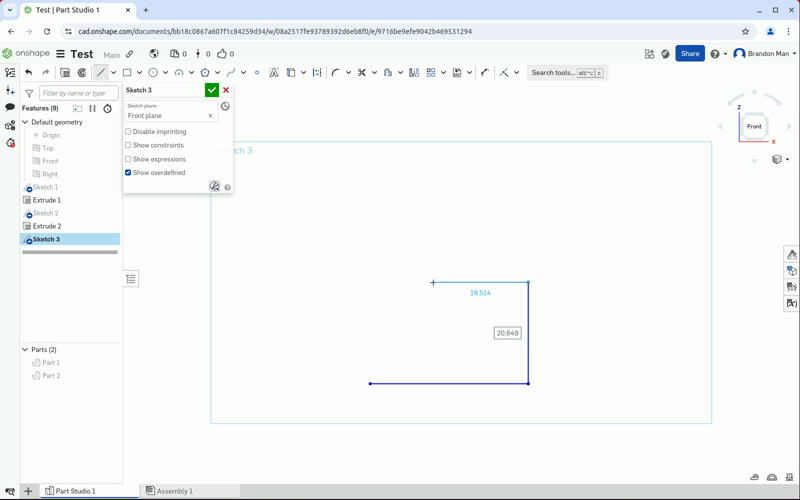
click(433, 282)
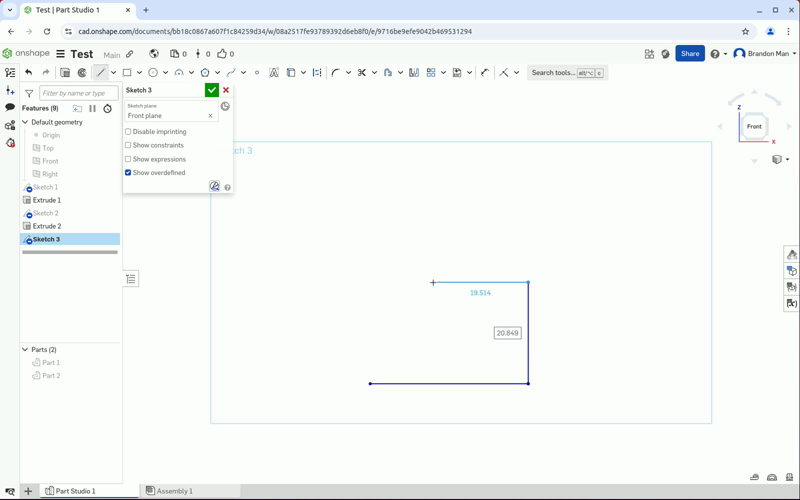
key_up(shift)
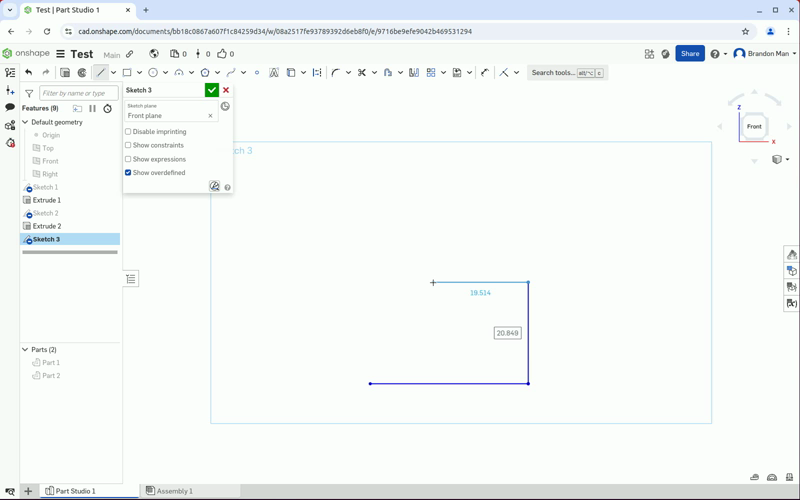
key_down(shift)
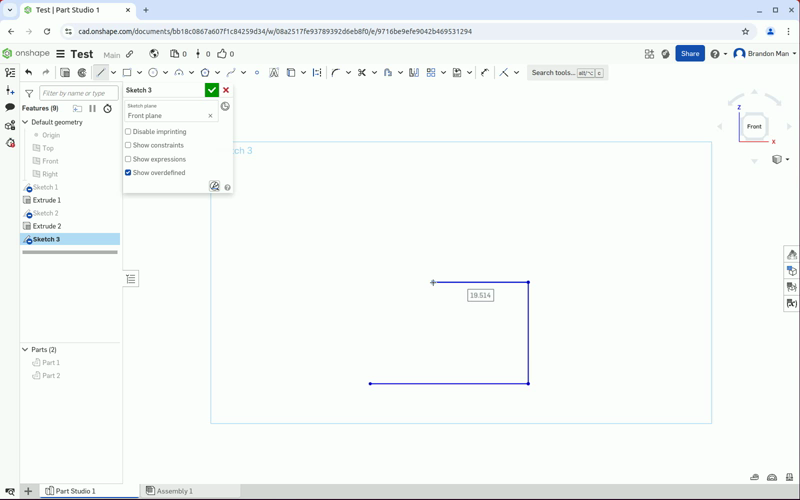
mouse_move(370, 282)
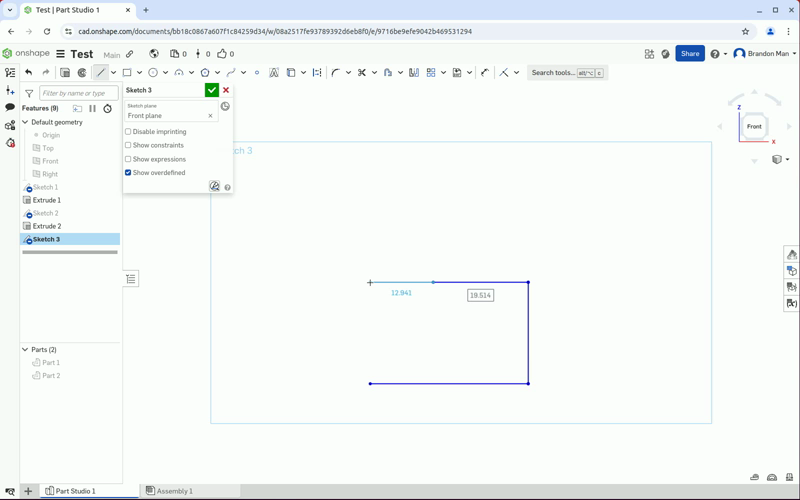
click(370, 282)
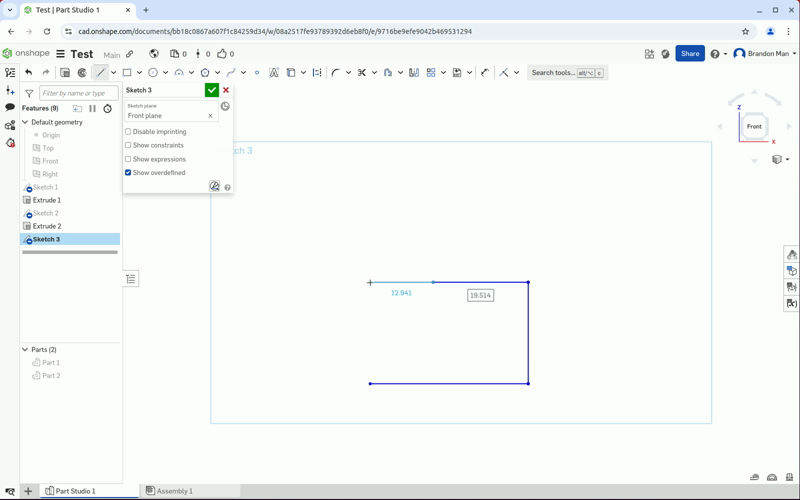
key_up(shift)
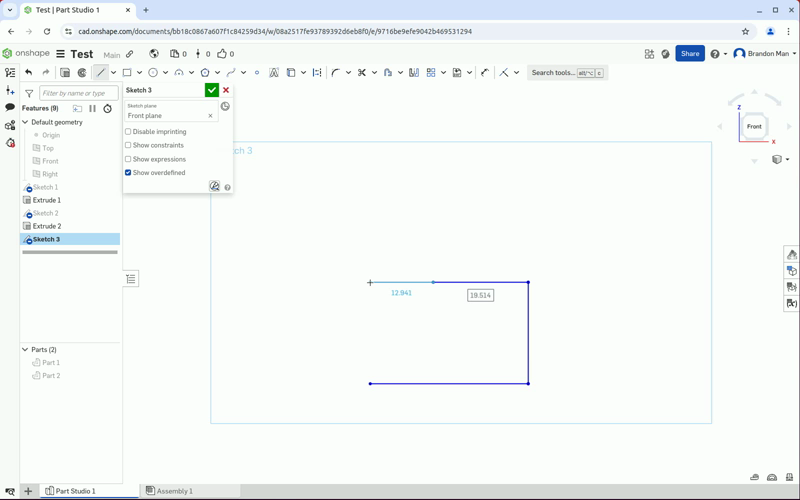
key_down(shift)
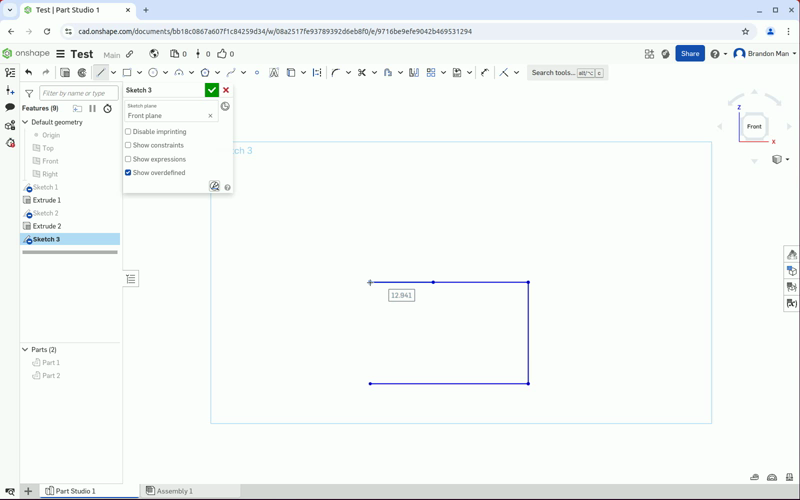
mouse_move(370, 383)
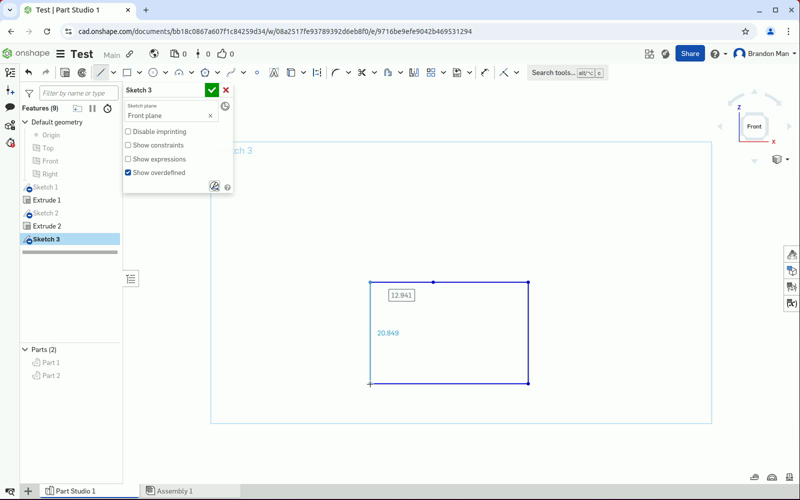
key_up(shift)
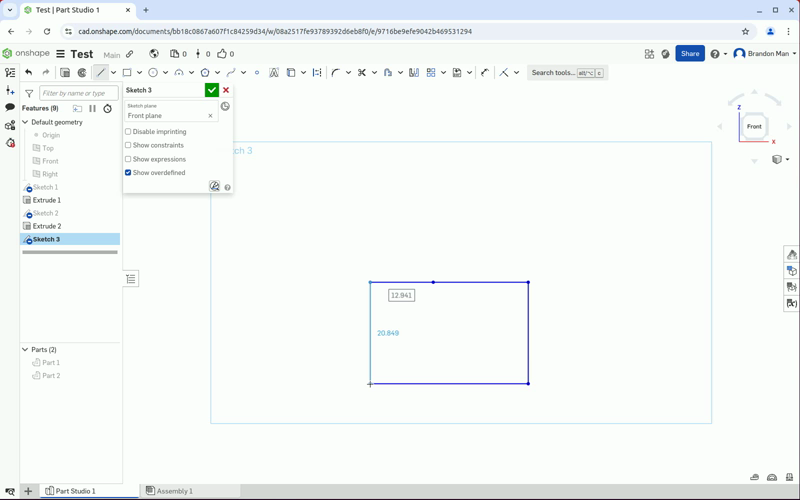
click(370, 383)
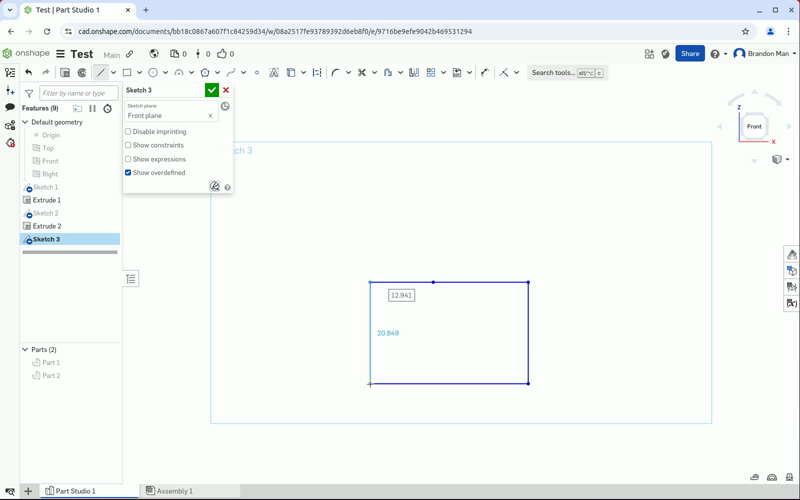
key(esc)
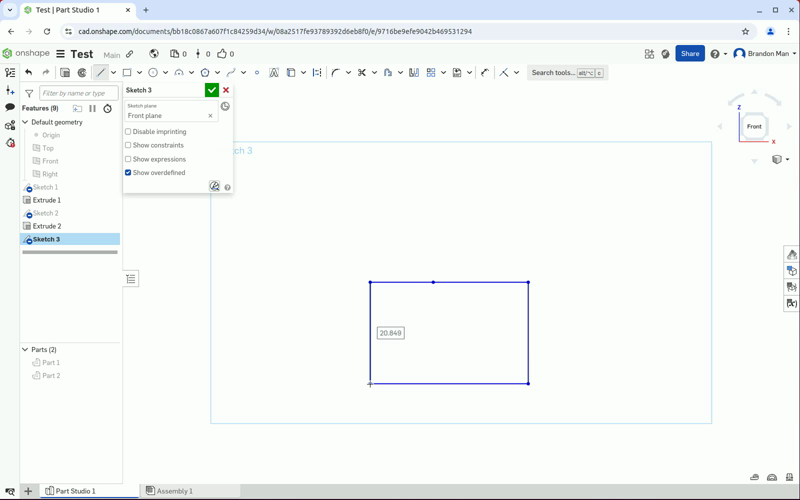
mouse_move(456, 298)
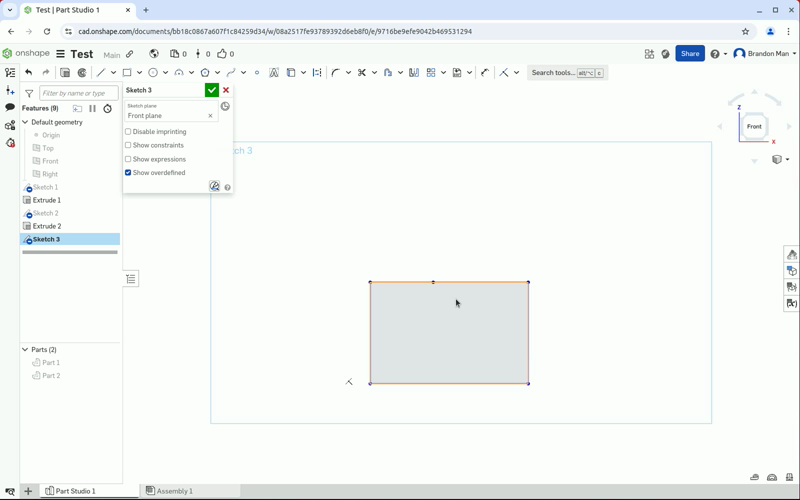
click(456, 298)
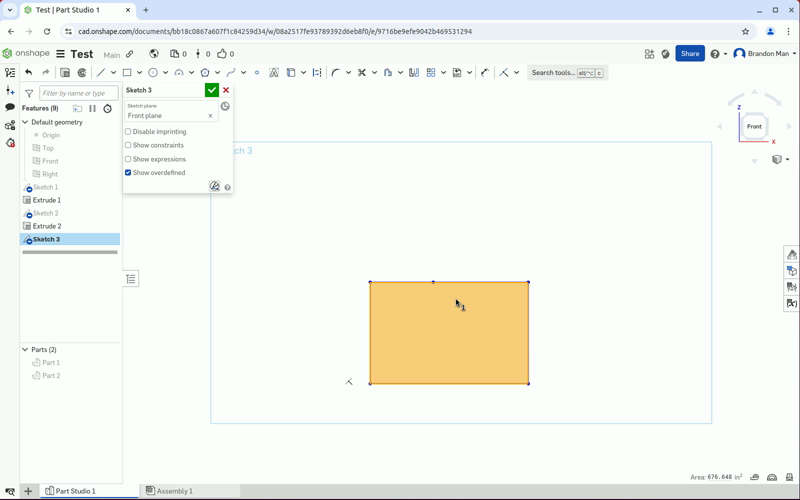
mouse_move(73, 352)
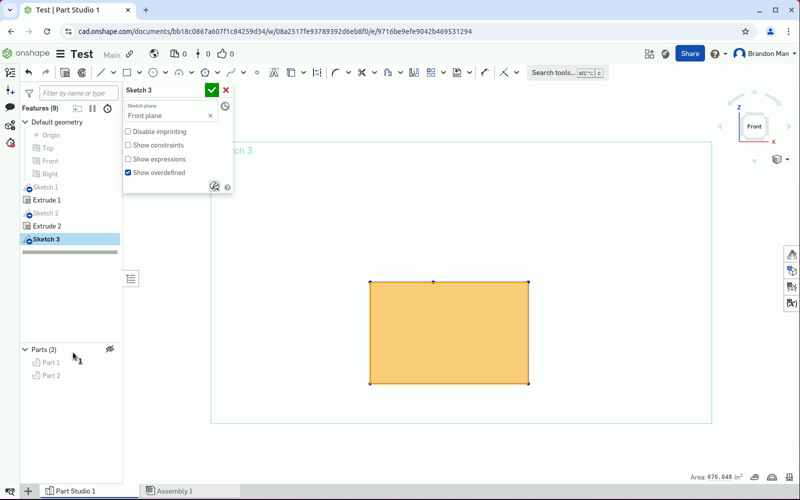
key(shift+y)
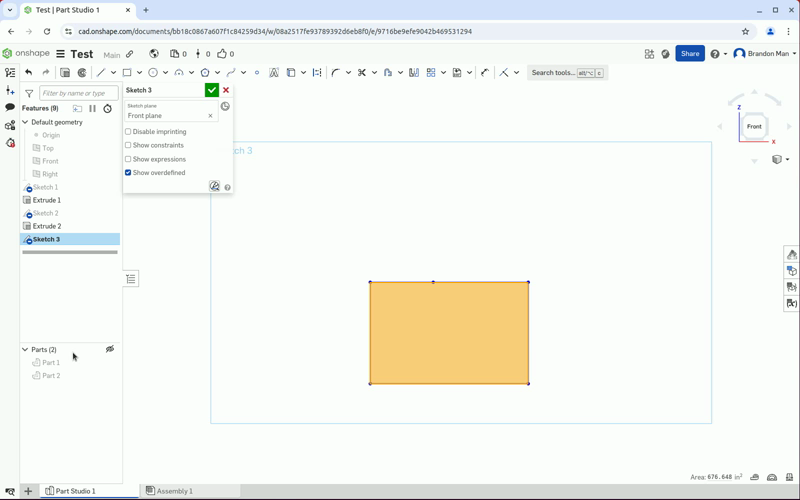
key(shift+e)
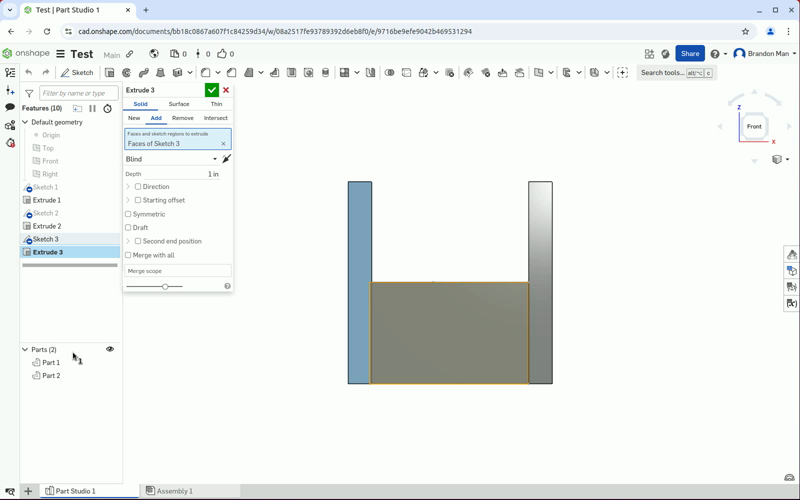
mouse_move(143, 106)
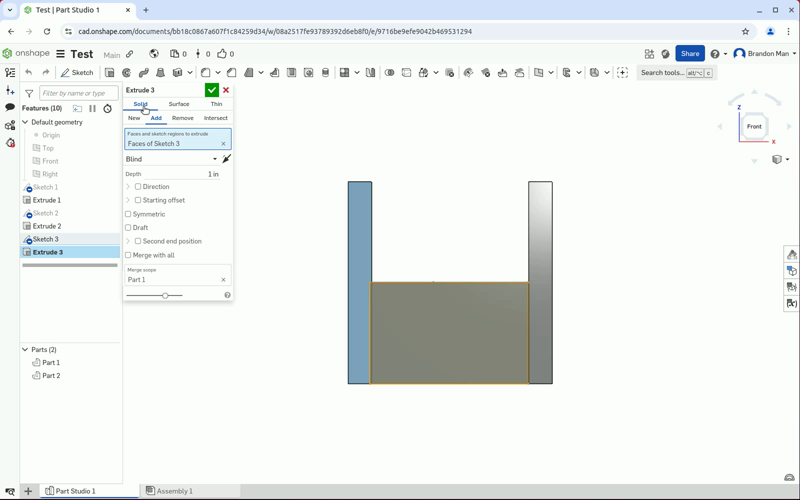
click(143, 106)
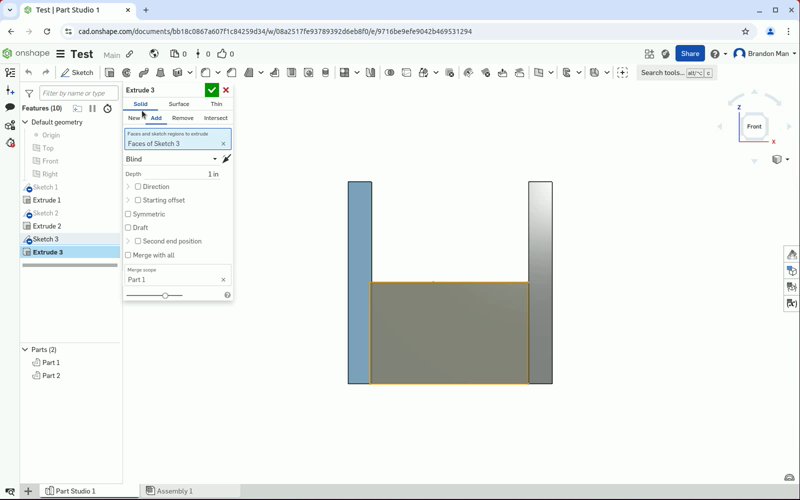
mouse_move(137, 120)
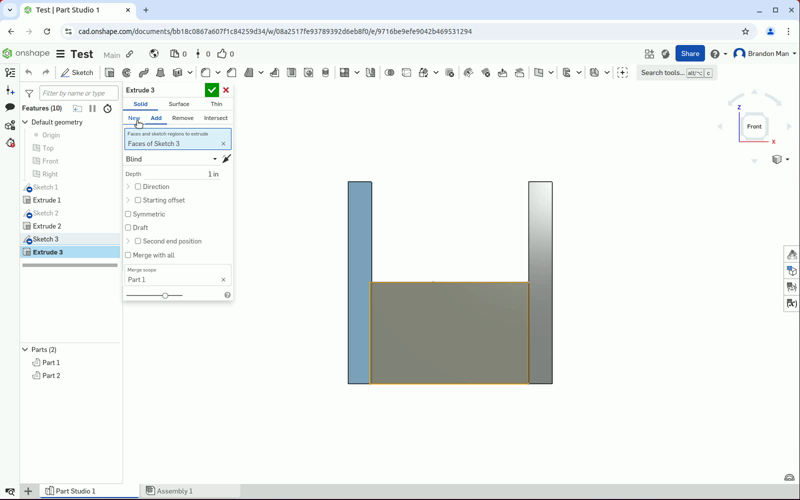
click(137, 120)
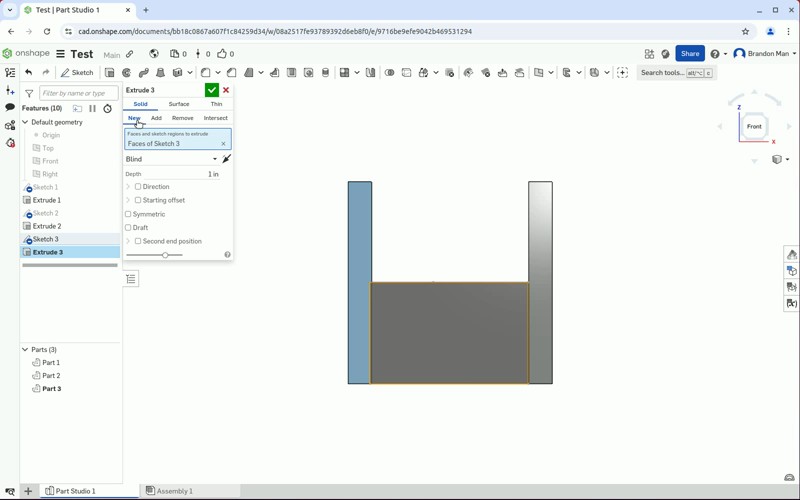
key(tab, 4)
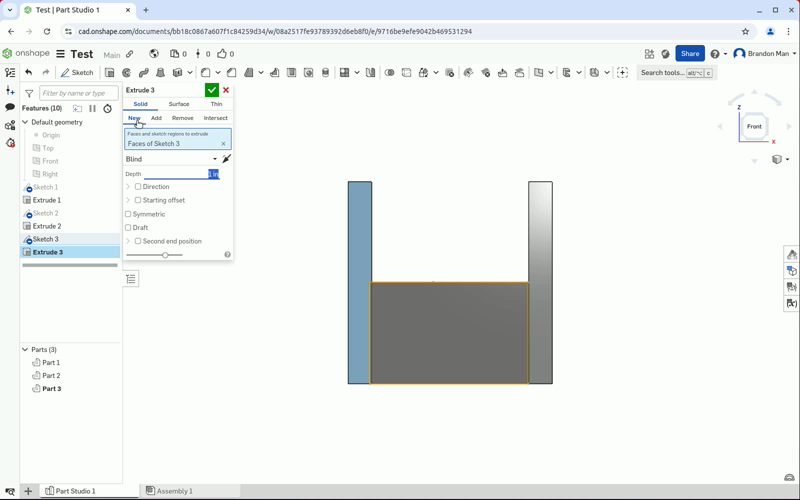
text(-15.646)
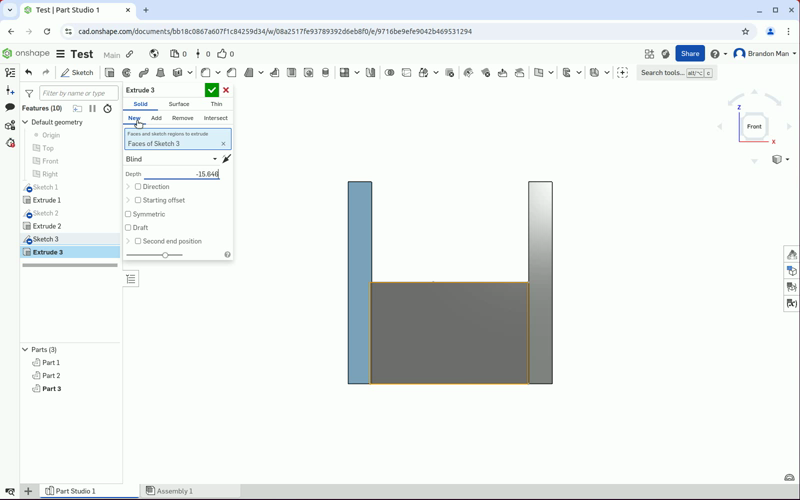
key(enter)
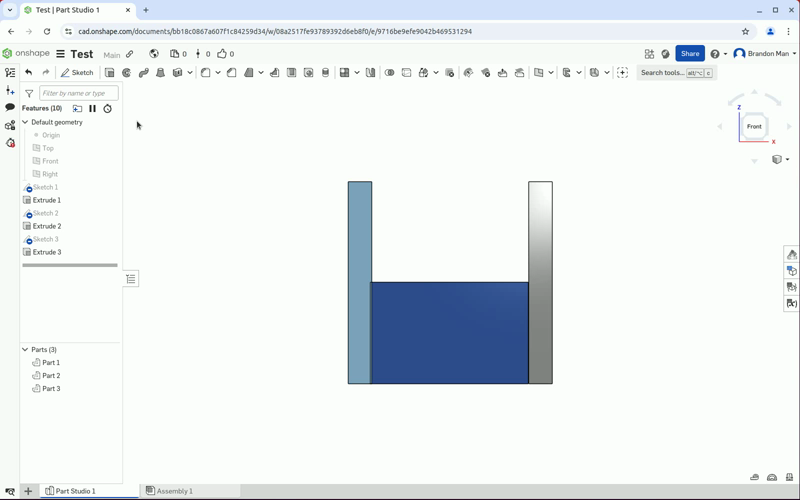
key(shift+h)
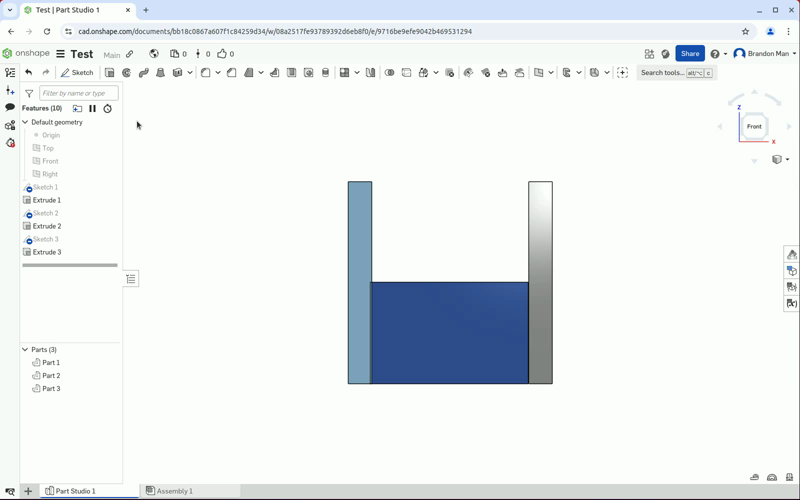
key(shift+h)
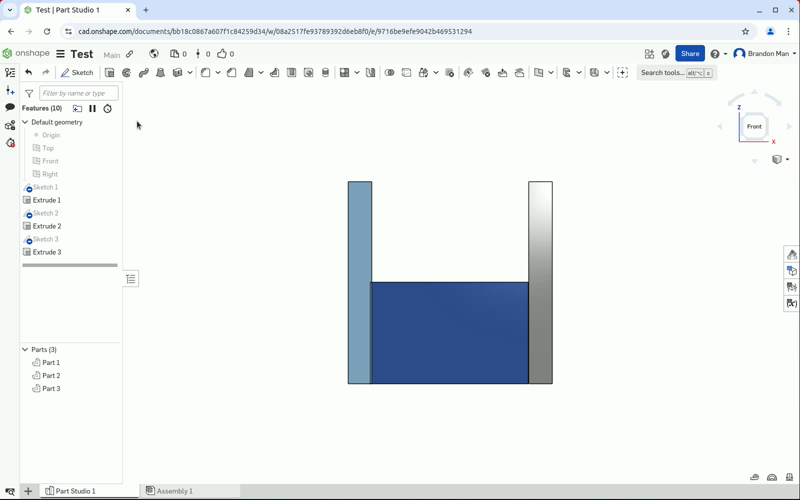
mouse_move(73, 189)
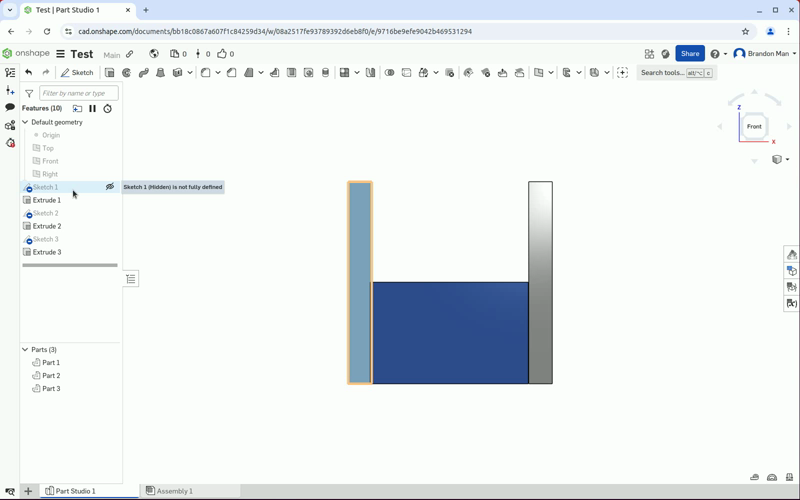
click(73, 189)
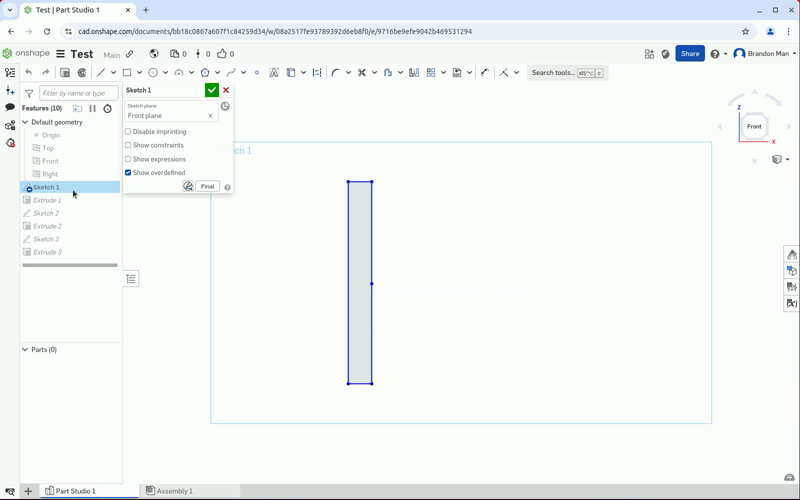
mouse_move(229, 92)
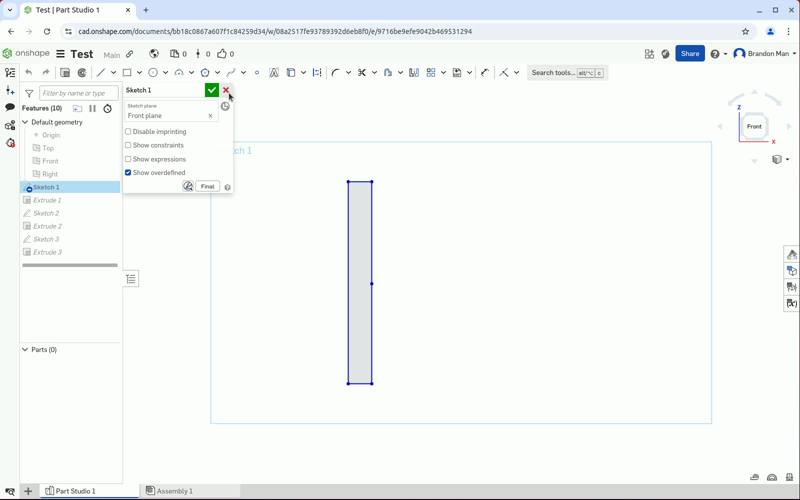
click(229, 92)
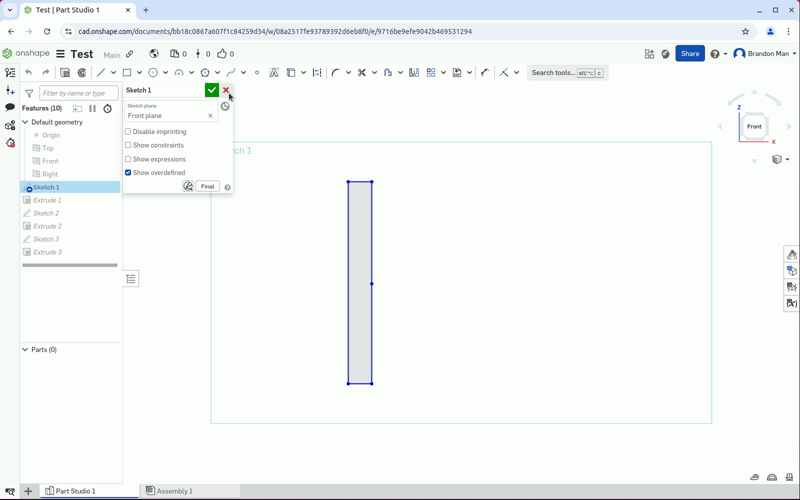
key(shift+s)
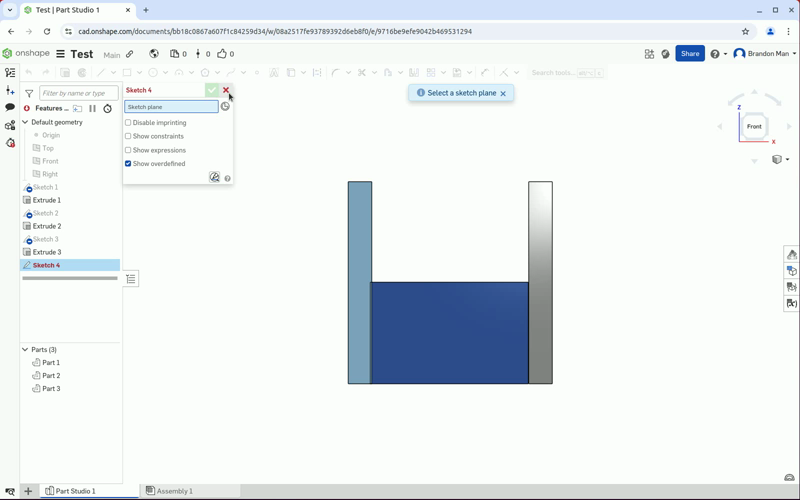
mouse_move(73, 163)
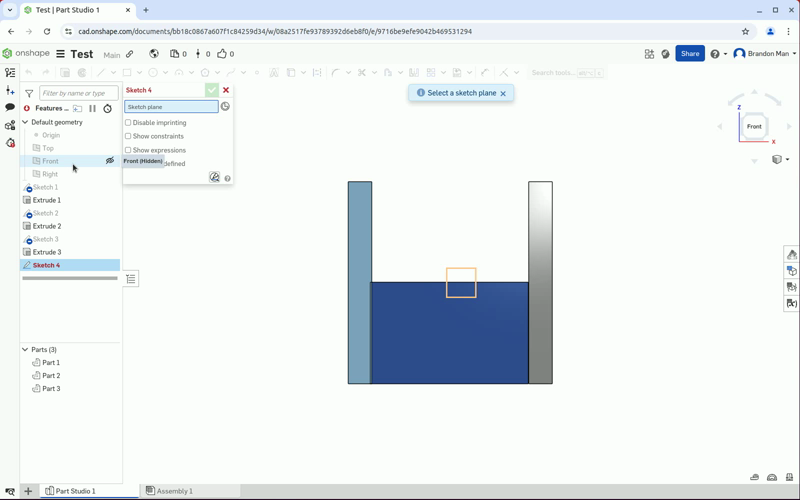
click(73, 163)
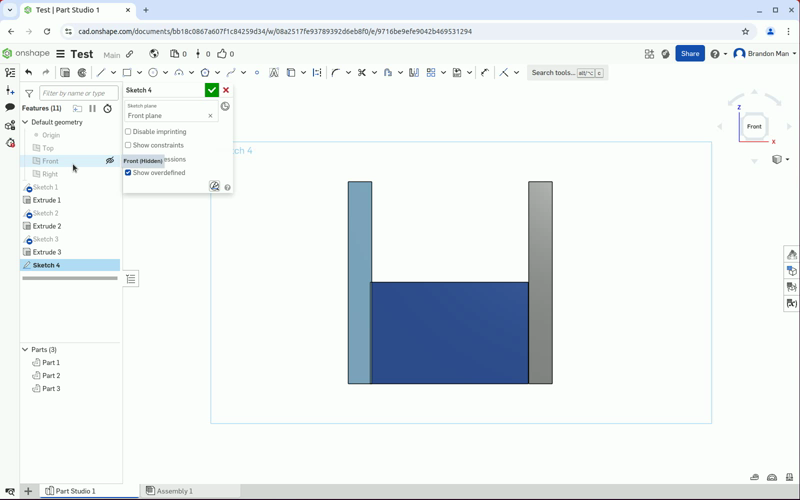
mouse_move(73, 352)
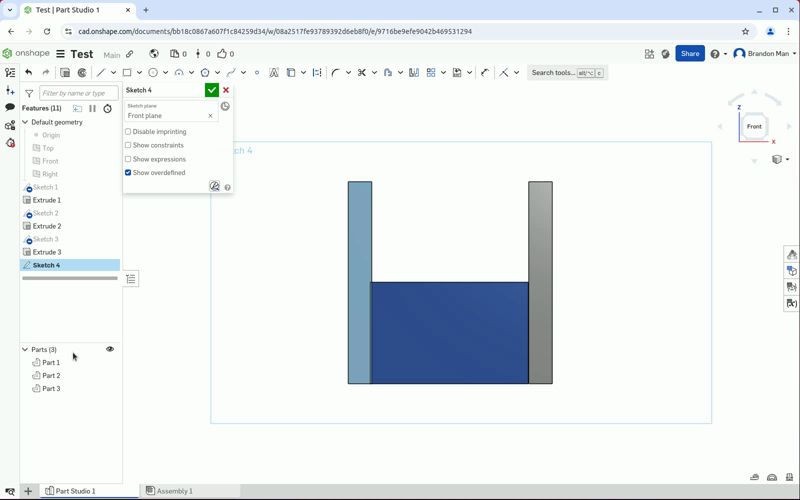
key(y)
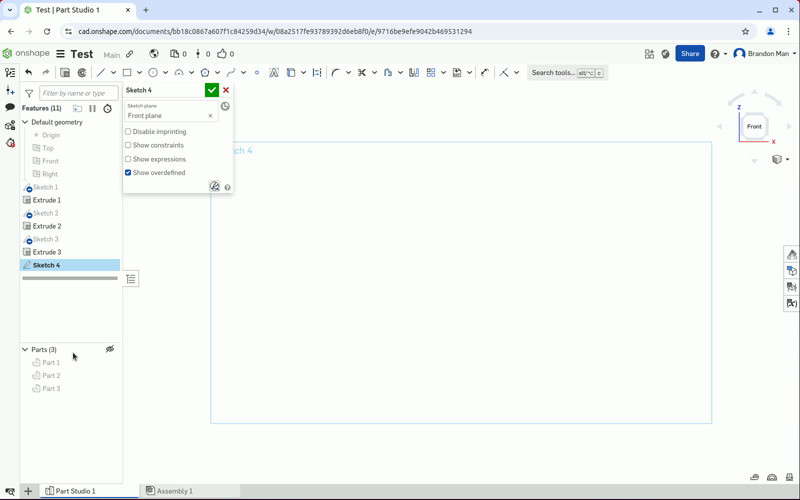
key(l)
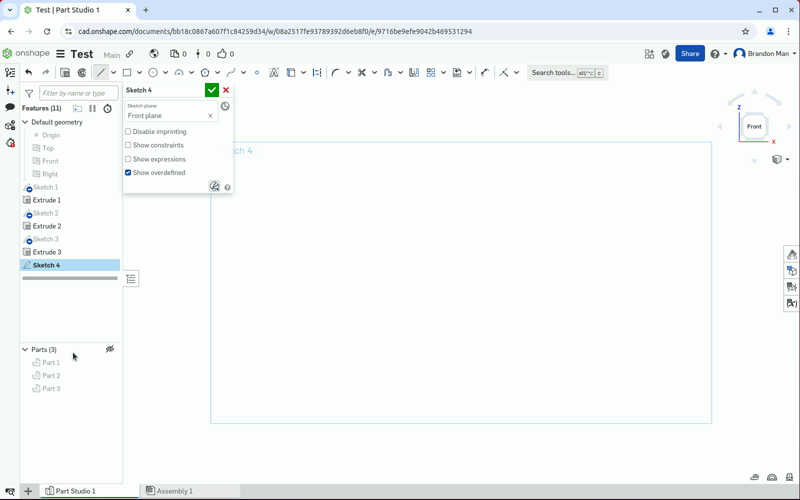
key_down(shift)
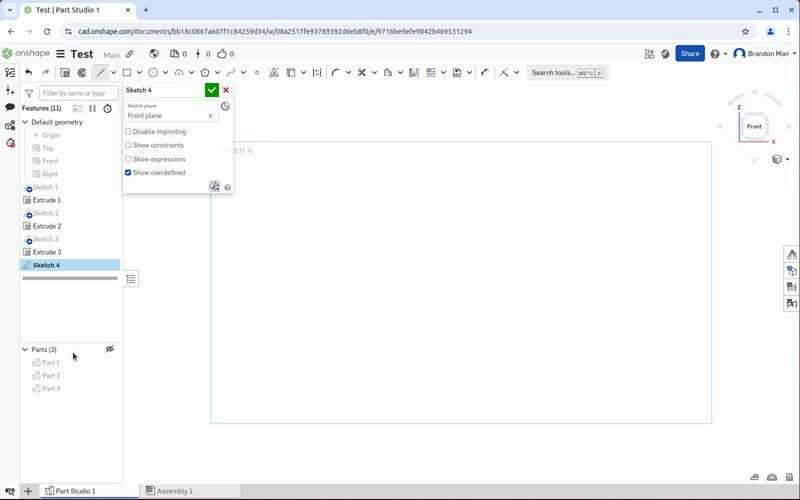
mouse_move(433, 282)
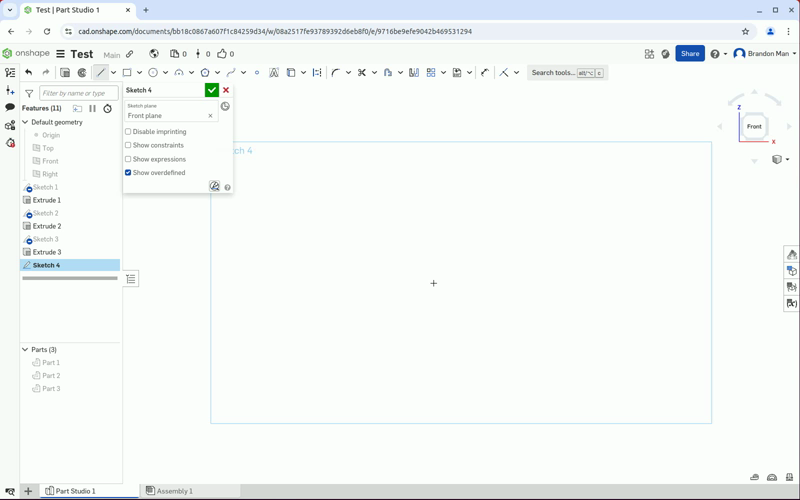
click(433, 282)
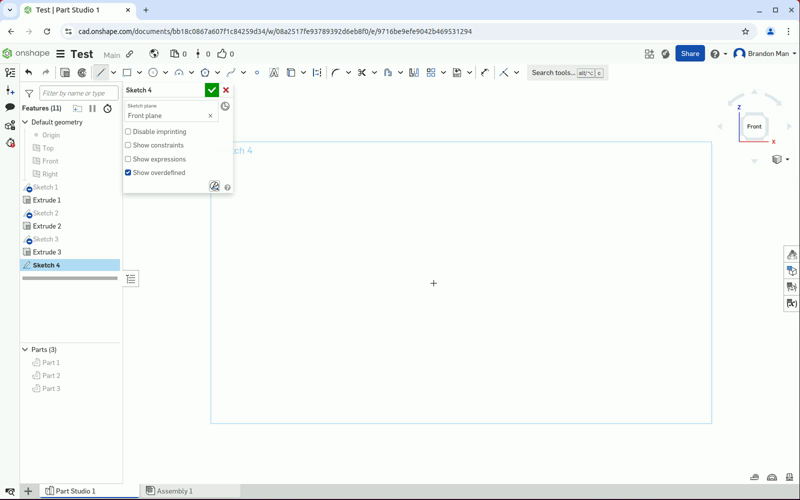
key_up(shift)
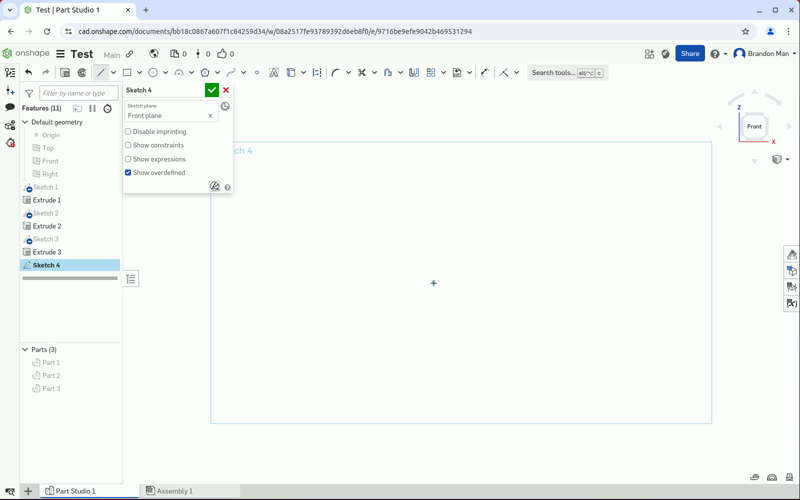
key_down(shift)
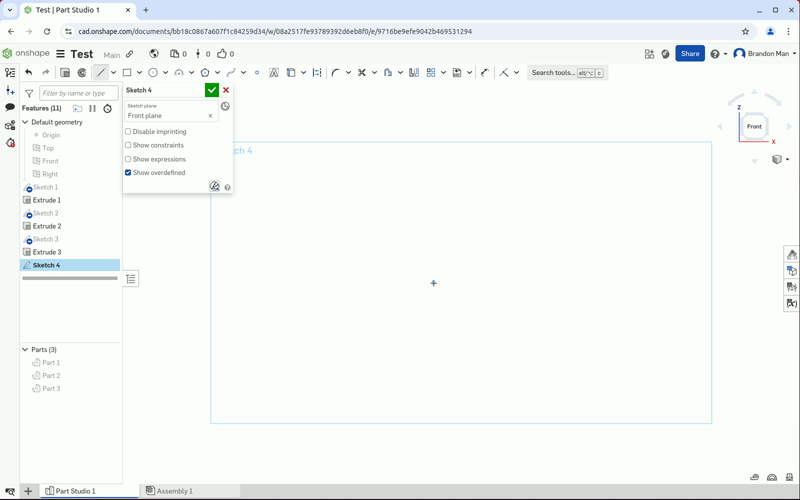
mouse_move(528, 282)
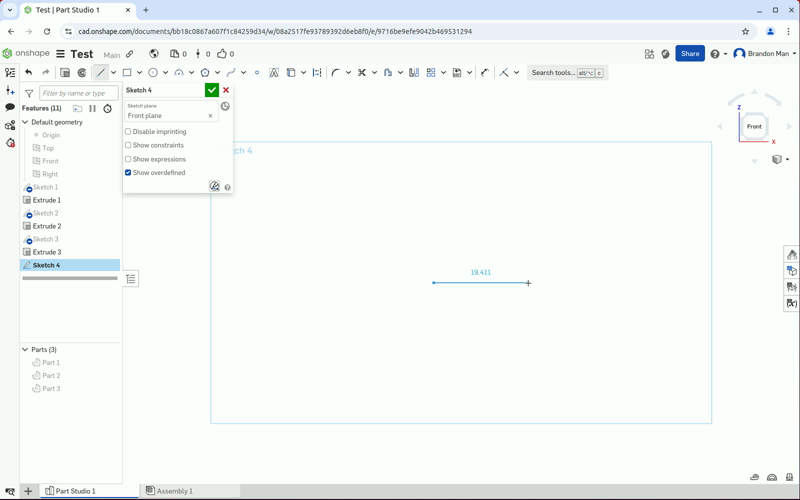
click(528, 282)
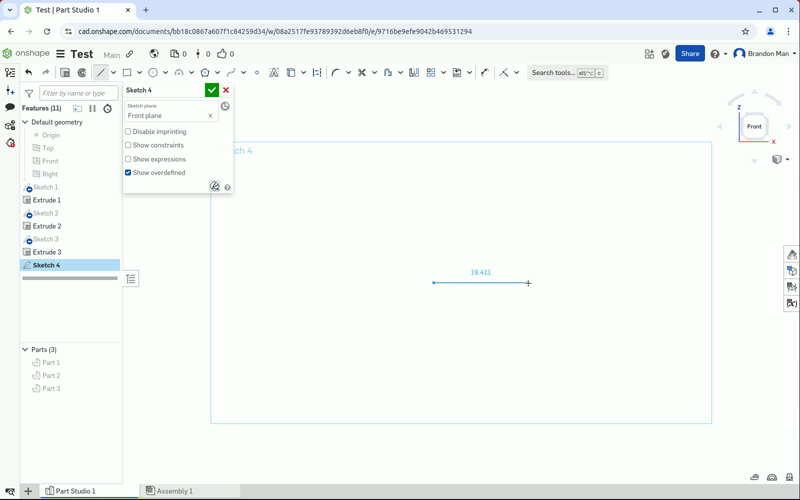
key_up(shift)
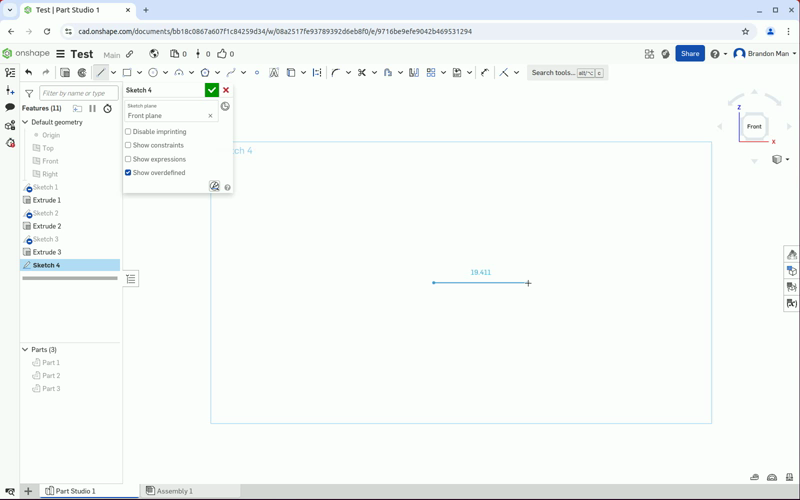
key_down(shift)
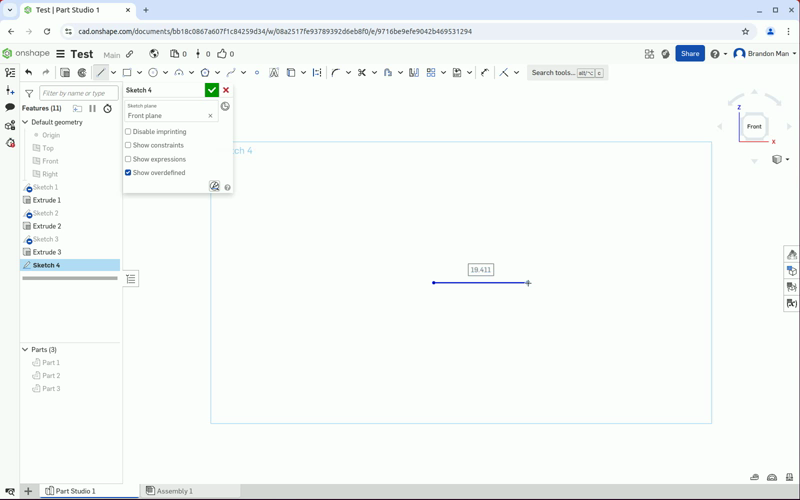
mouse_move(528, 182)
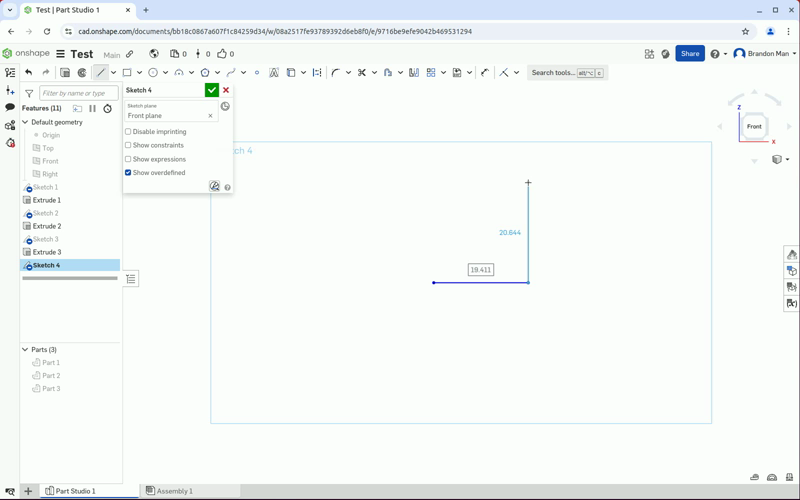
click(528, 182)
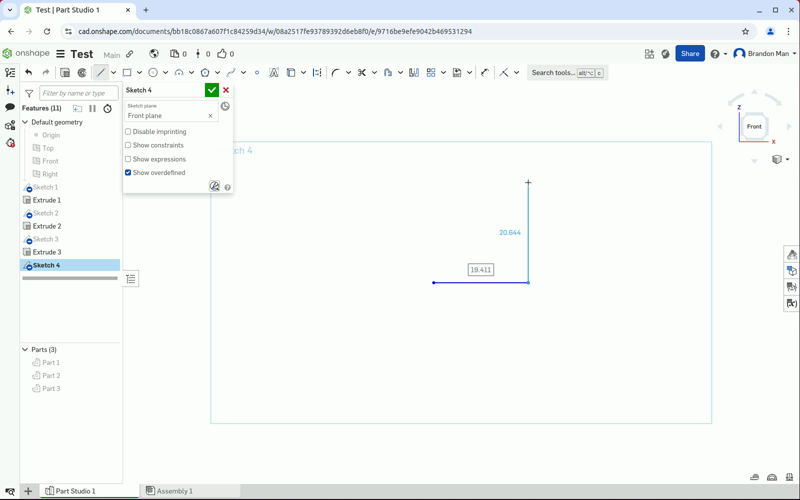
key_up(shift)
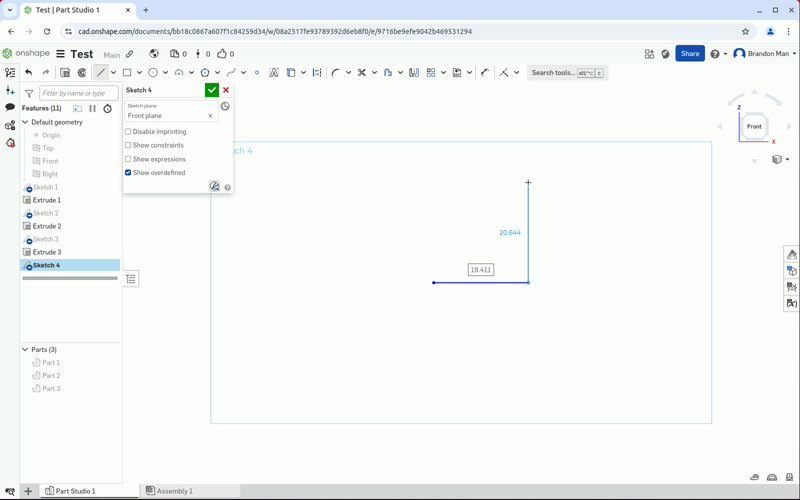
key_down(shift)
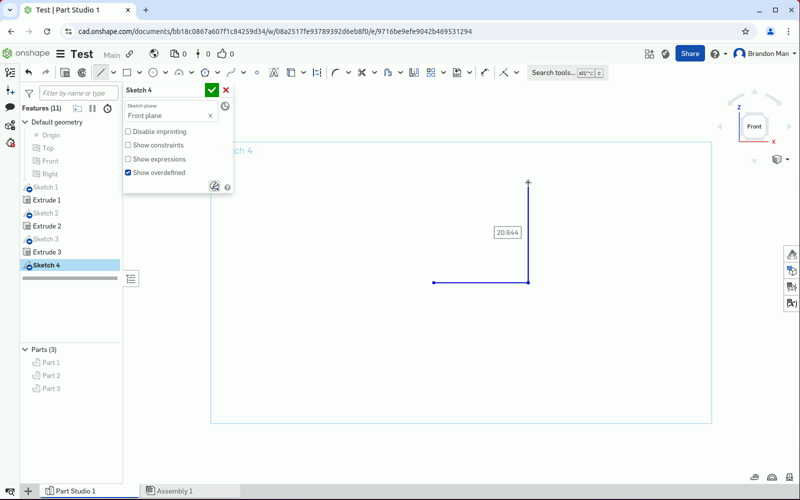
mouse_move(433, 182)
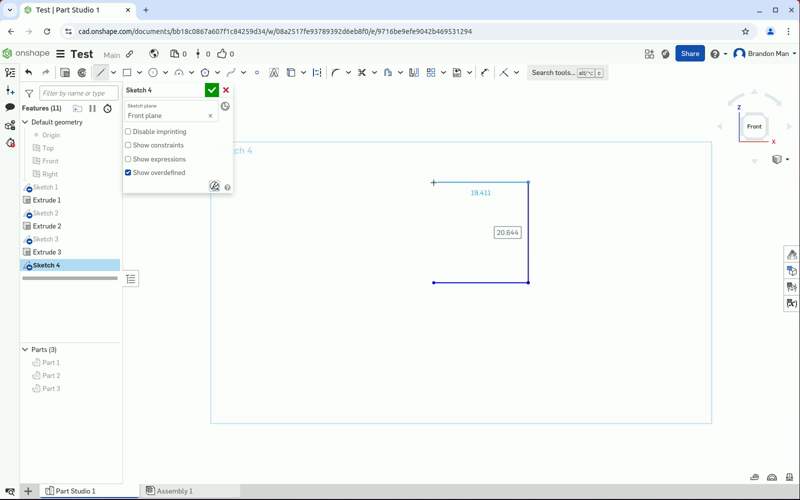
click(433, 182)
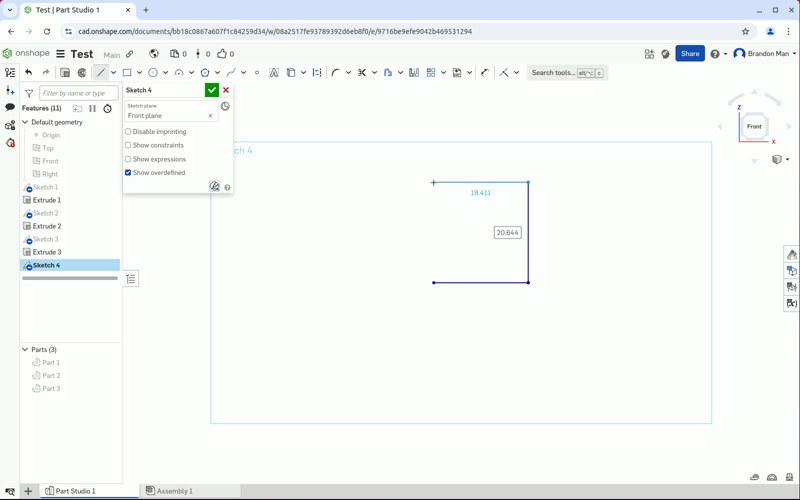
key_up(shift)
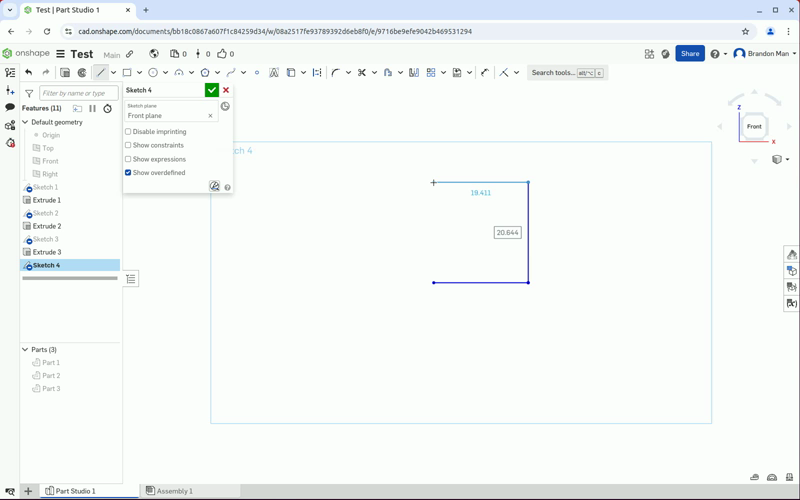
key_down(shift)
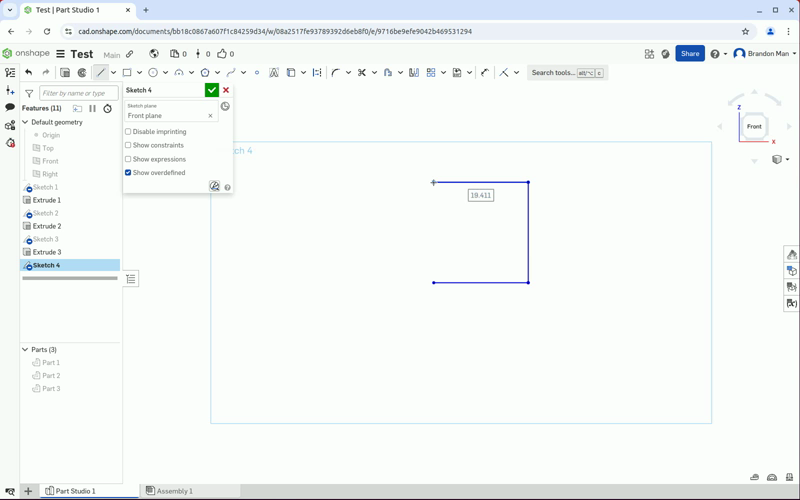
mouse_move(433, 282)
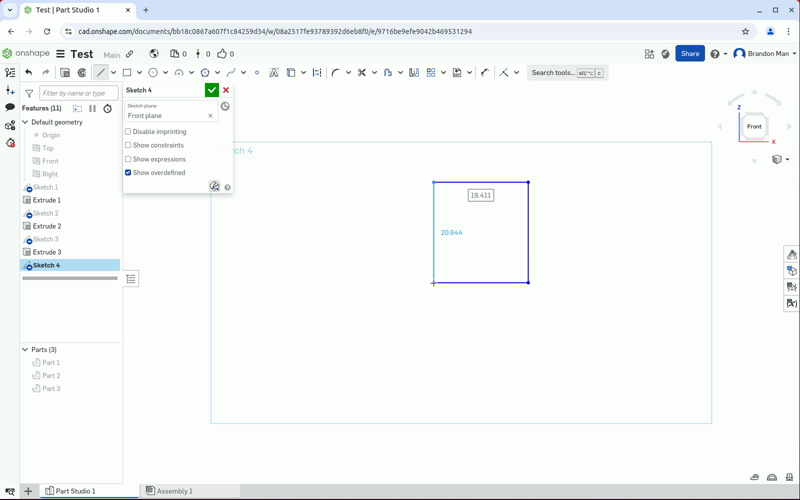
key_up(shift)
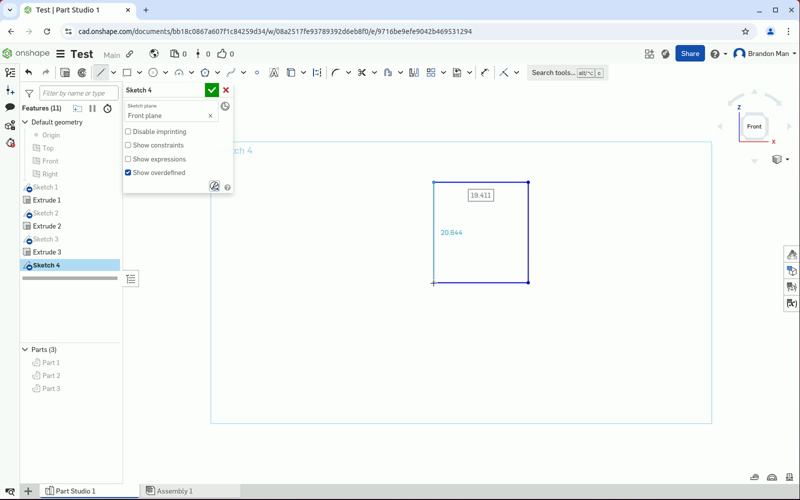
click(433, 282)
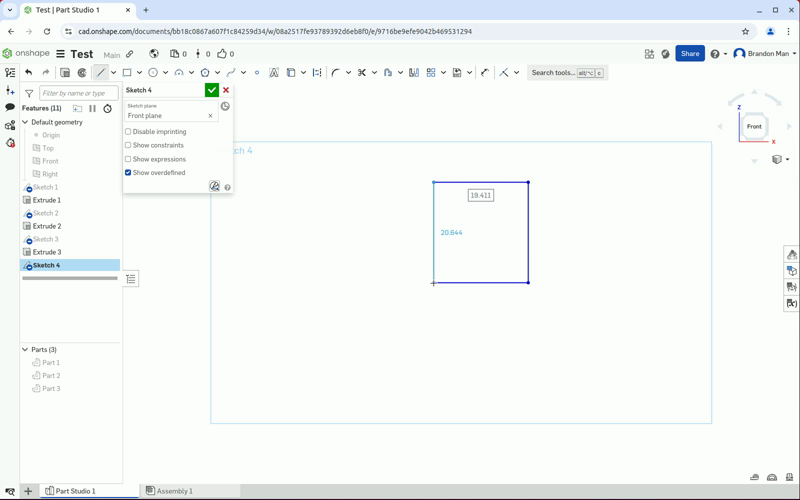
key(esc)
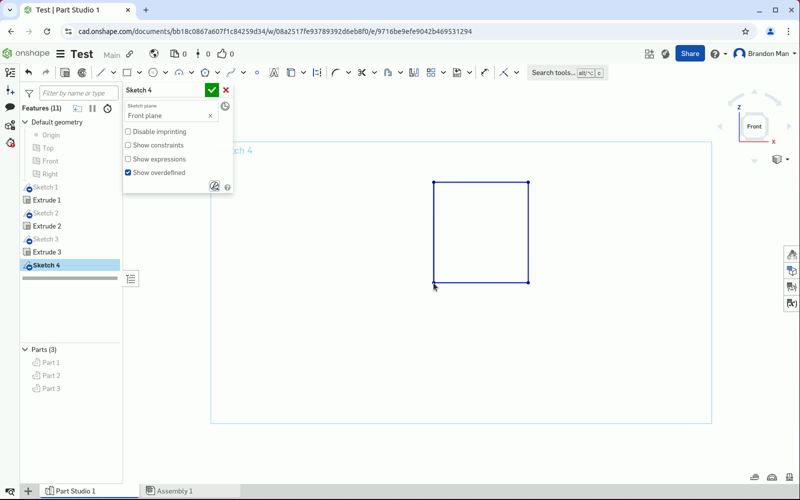
mouse_move(463, 204)
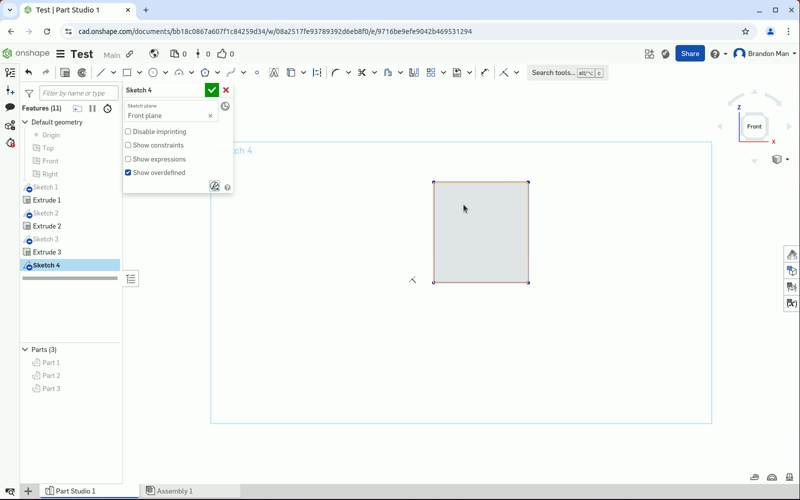
click(463, 204)
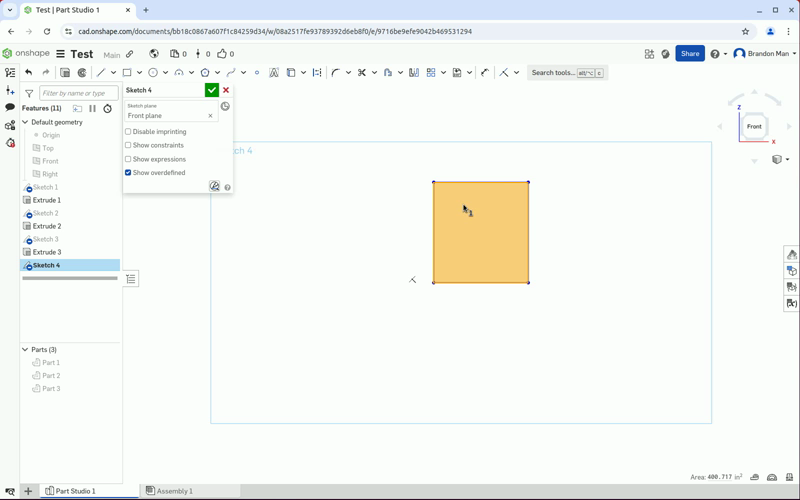
mouse_move(73, 352)
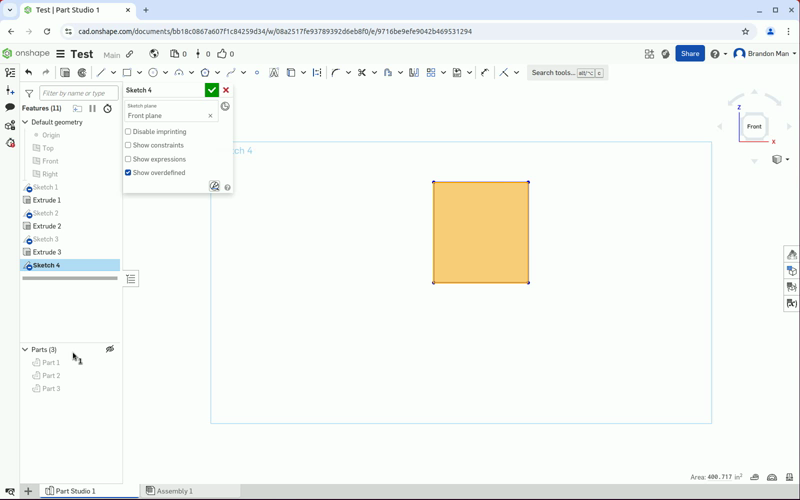
key(shift+y)
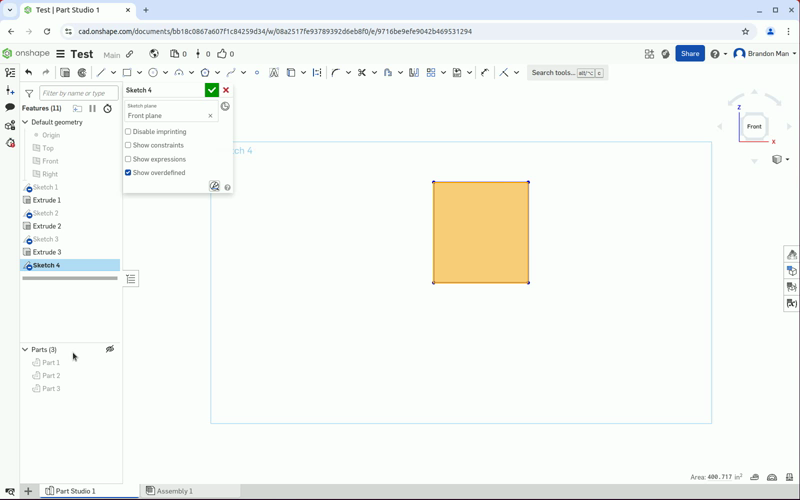
key(shift+e)
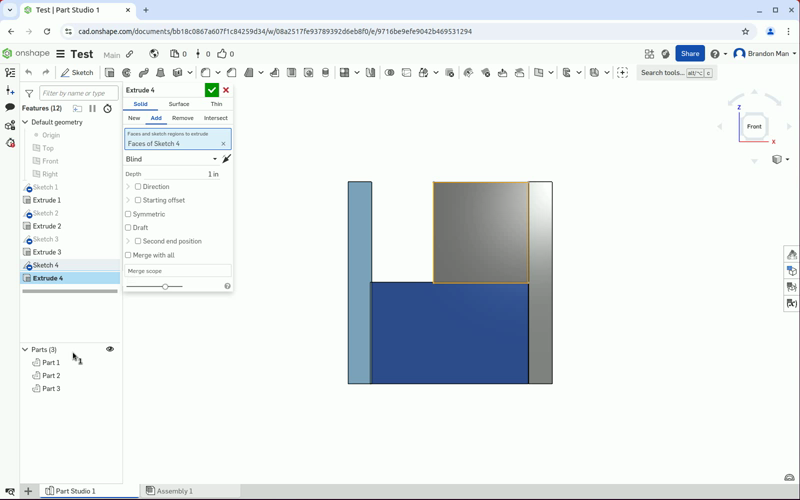
mouse_move(143, 106)
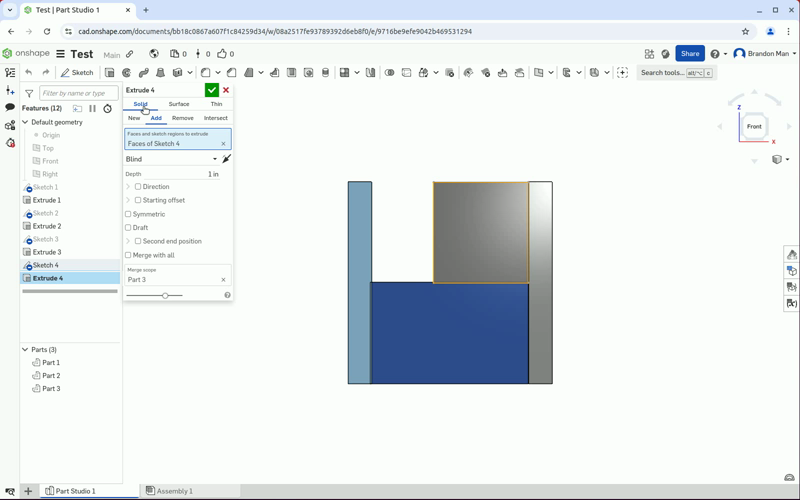
click(143, 106)
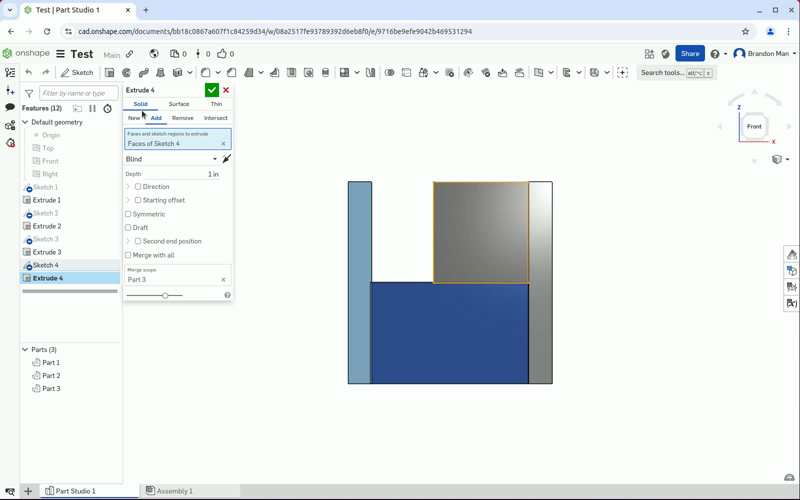
mouse_move(137, 120)
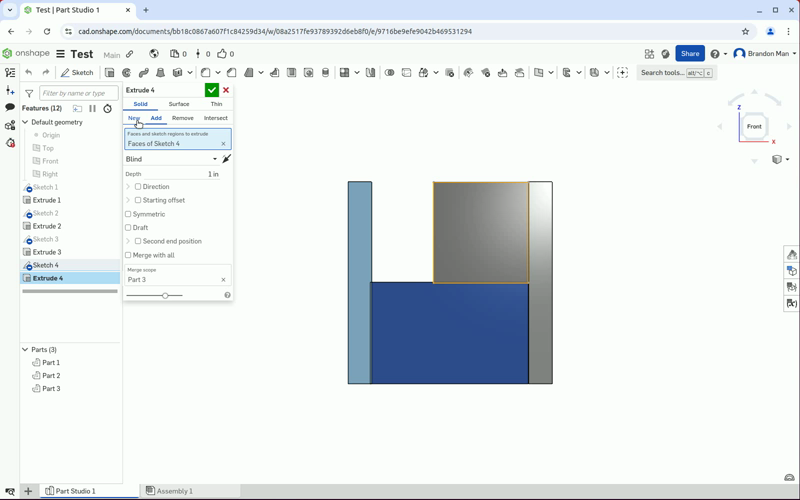
click(137, 120)
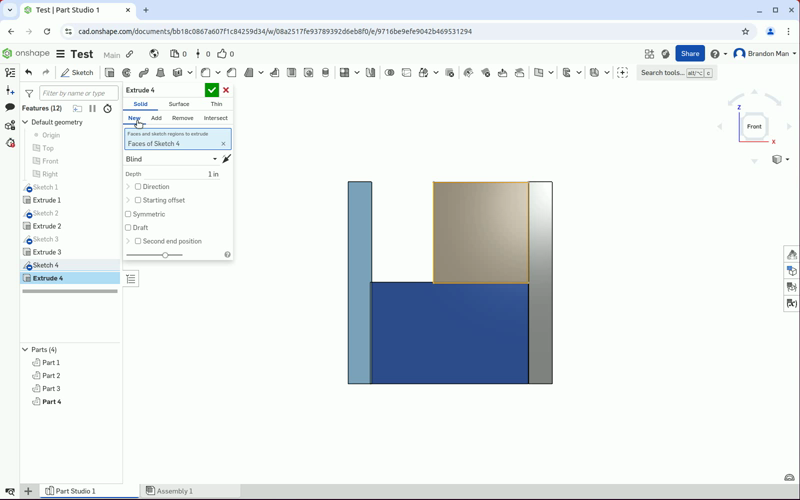
key(tab, 4)
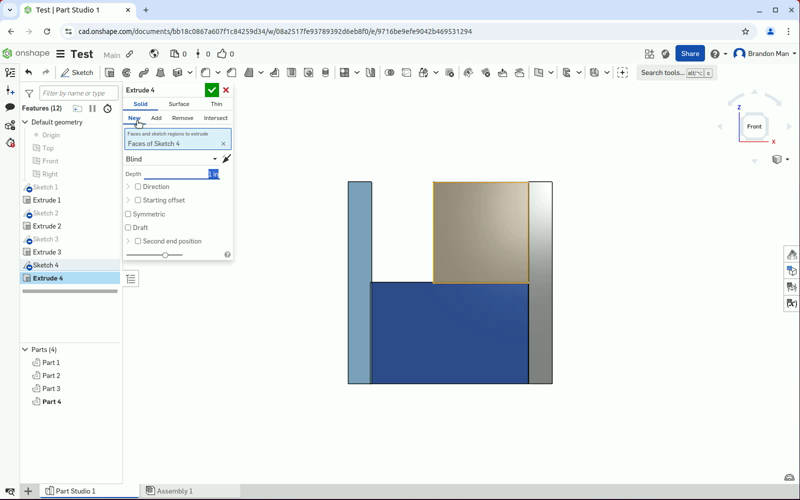
text(-15.646)
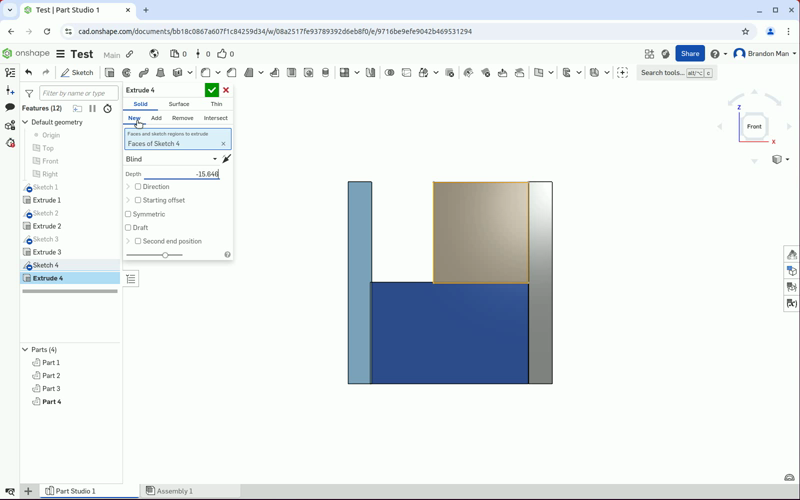
key(enter)
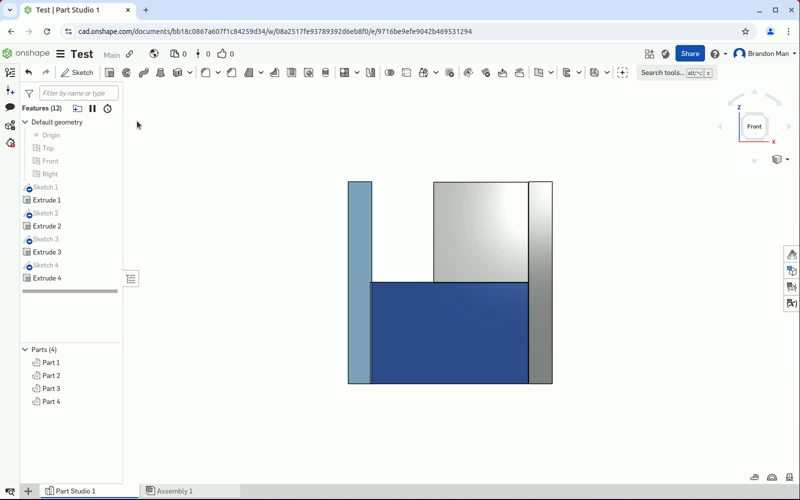
key(shift+h)
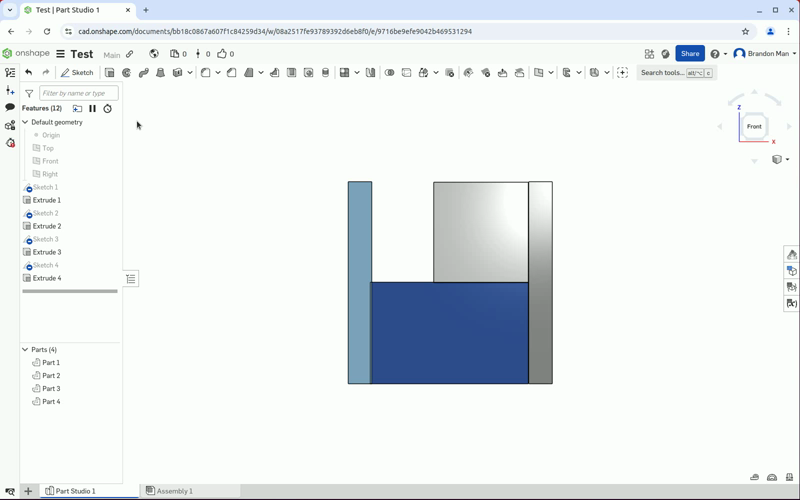
key(shift+h)
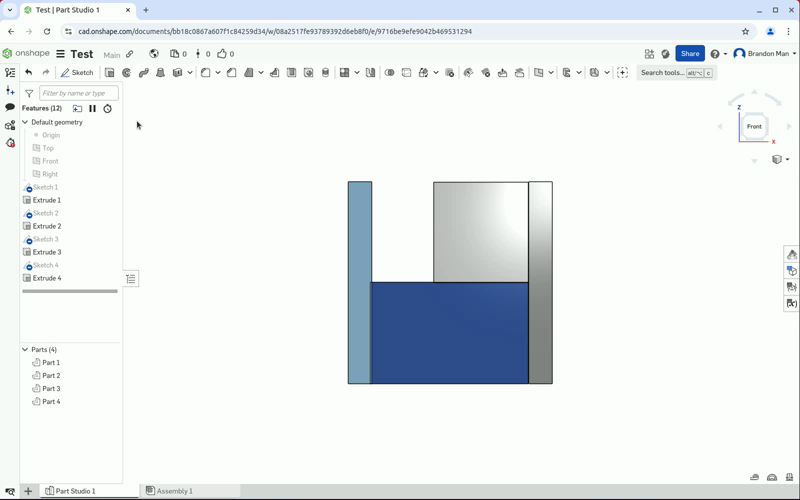
mouse_move(73, 189)
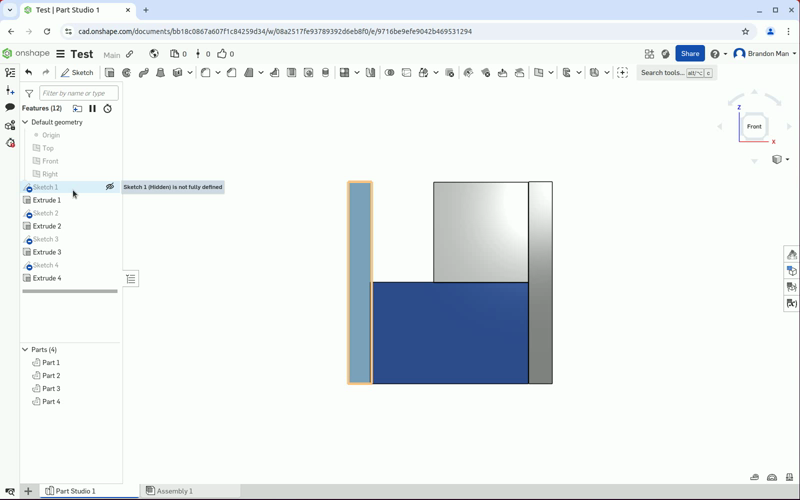
click(73, 189)
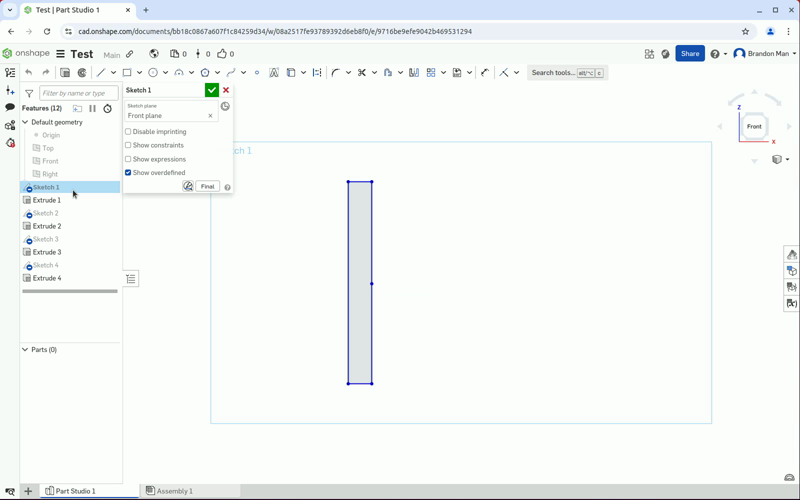
mouse_move(229, 92)
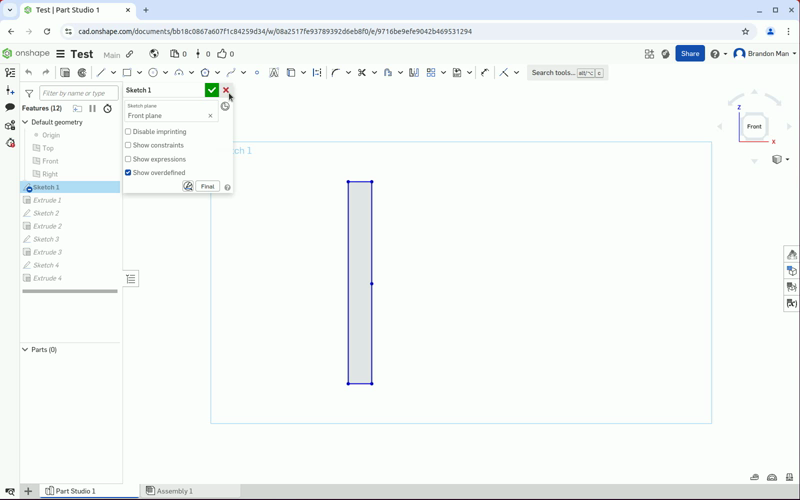
click(229, 92)
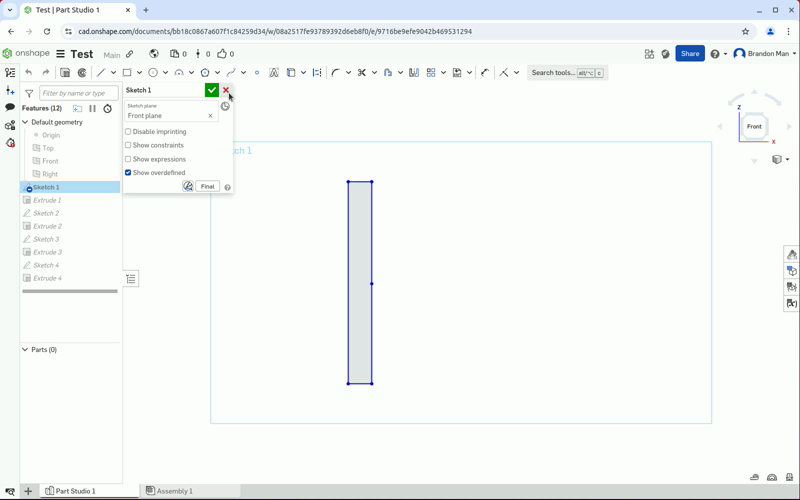
key(shift+s)
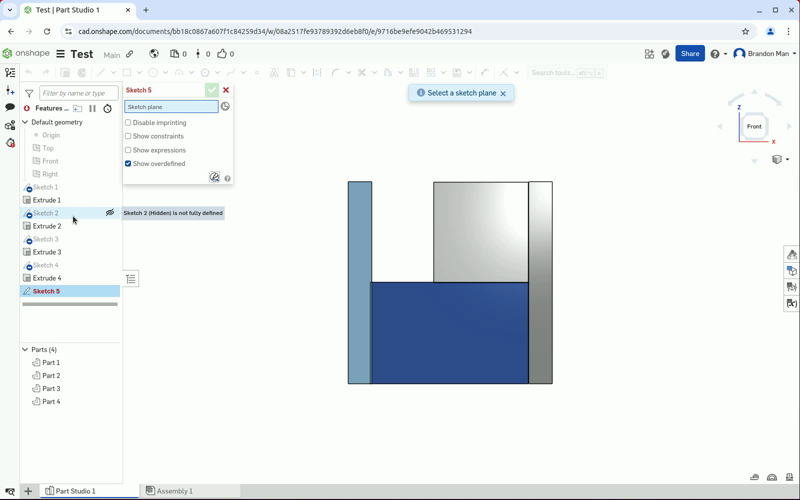
scroll(3)
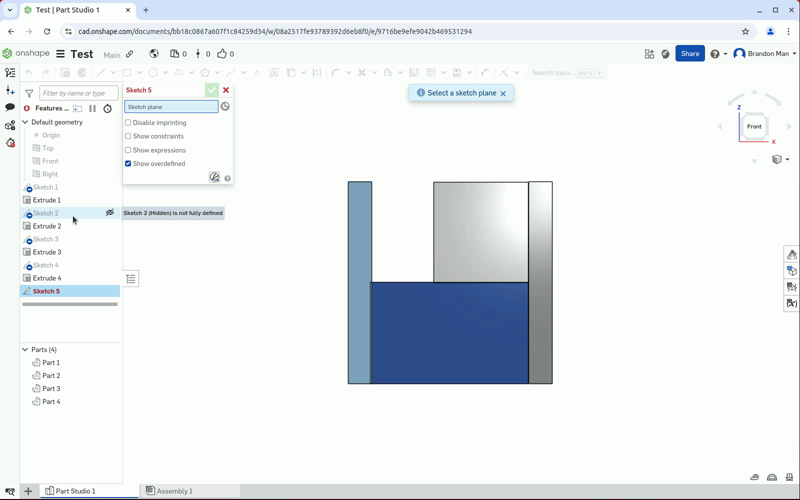
mouse_move(73, 163)
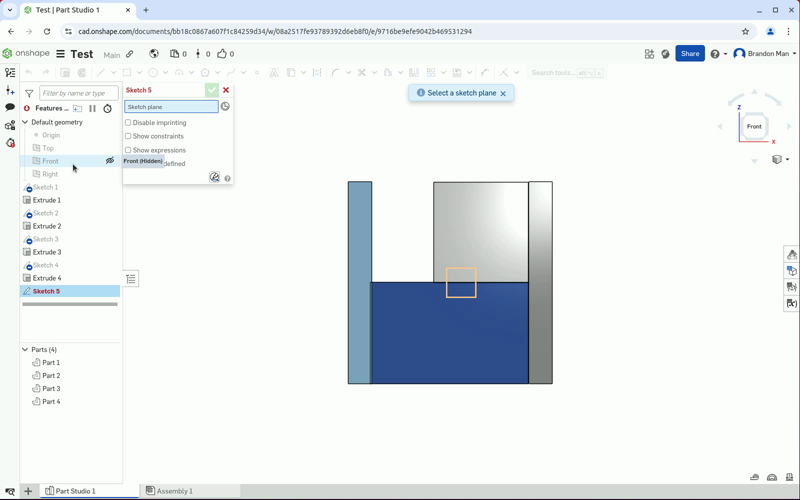
click(73, 163)
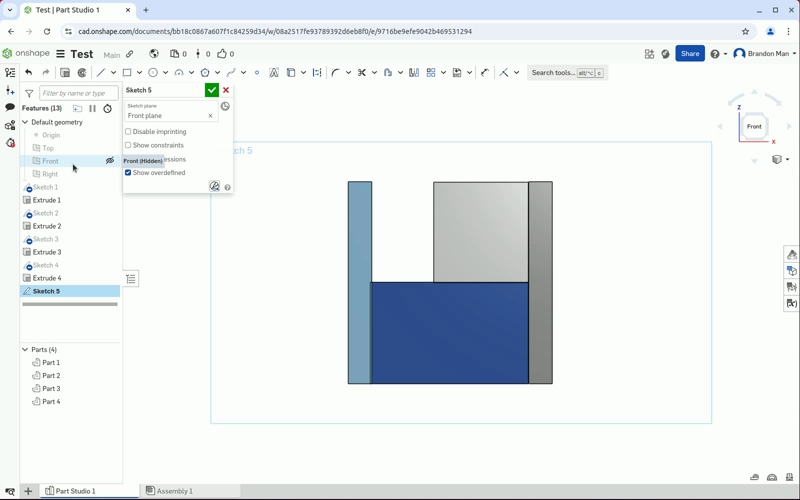
mouse_move(73, 352)
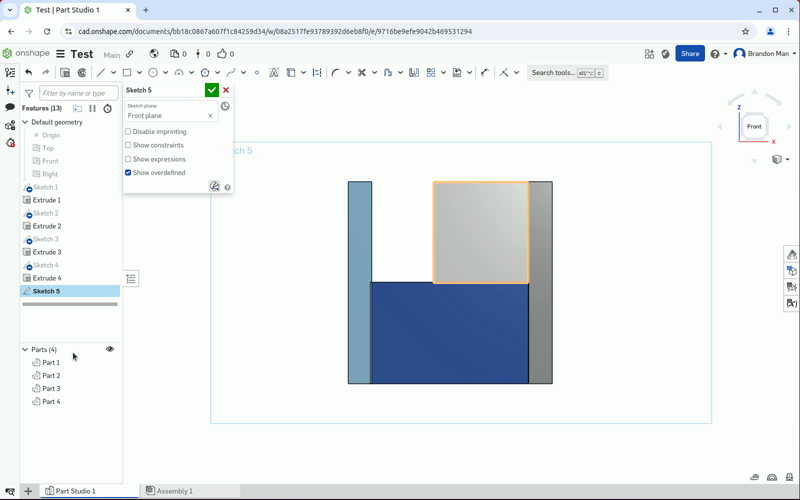
key(y)
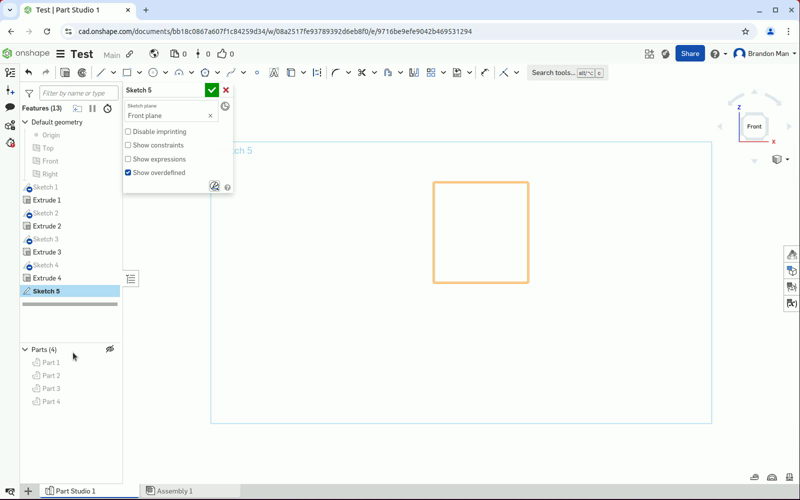
key(l)
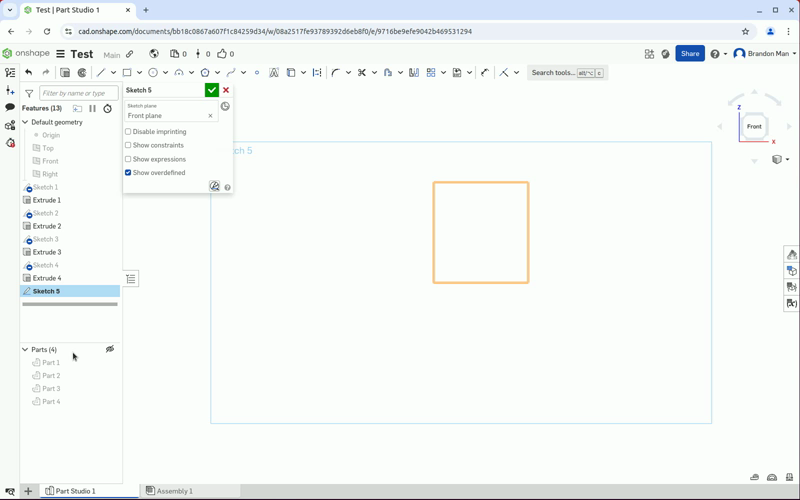
key_down(shift)
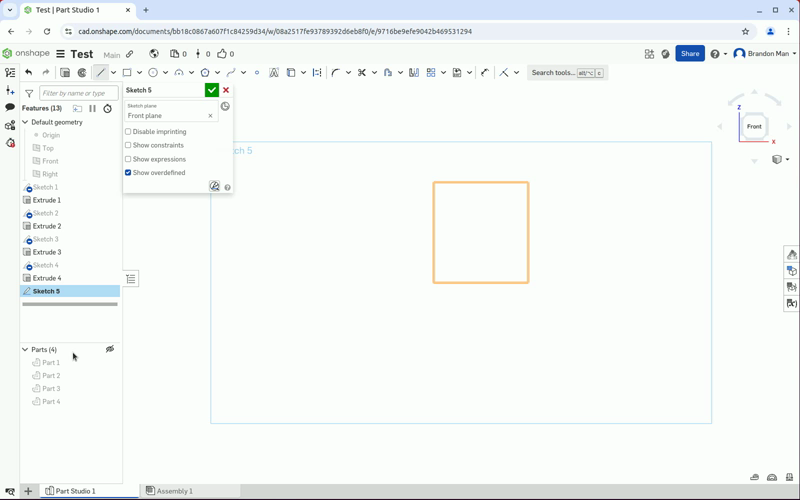
mouse_move(370, 282)
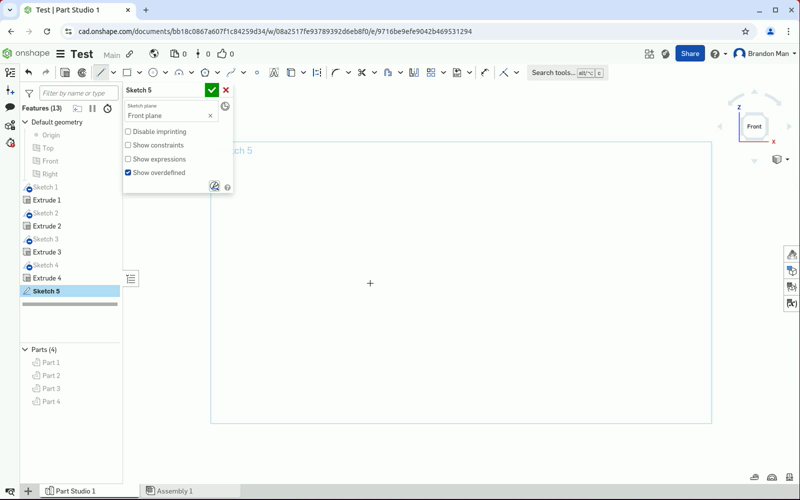
click(370, 282)
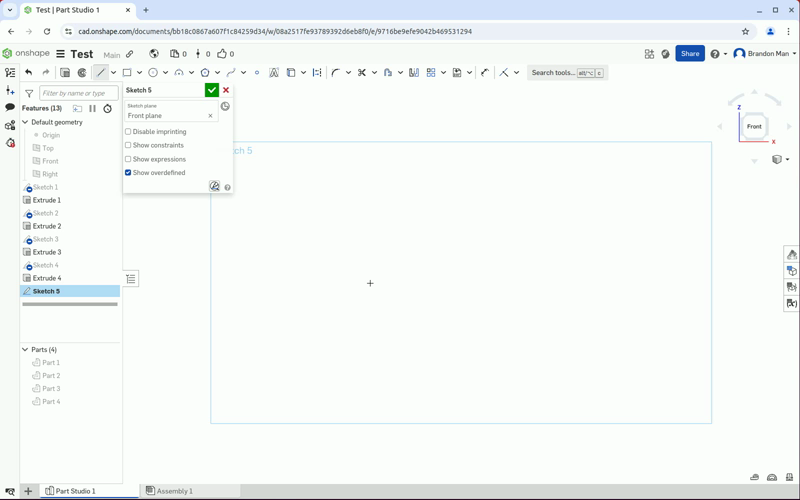
key_up(shift)
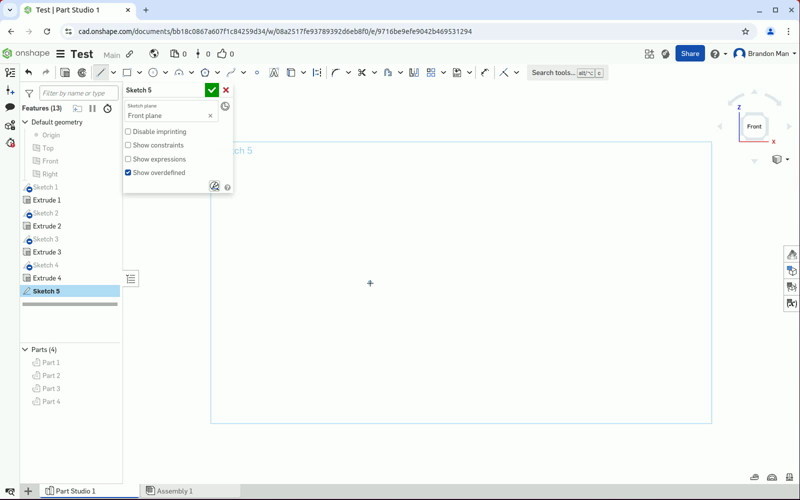
key_down(shift)
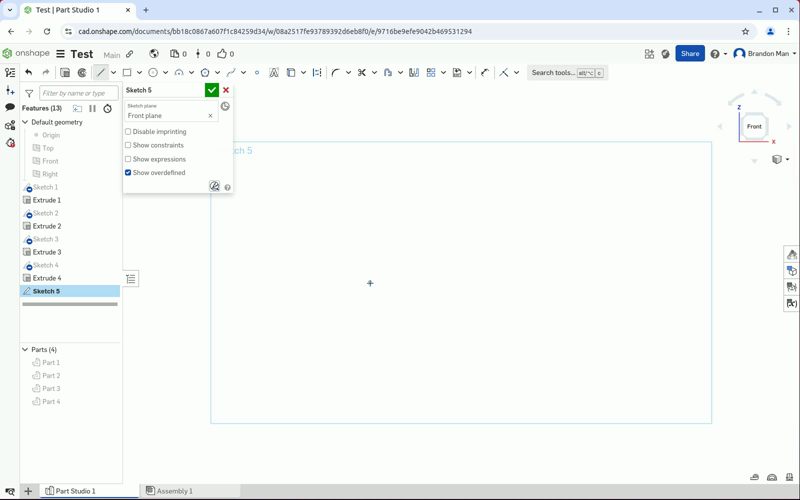
mouse_move(433, 282)
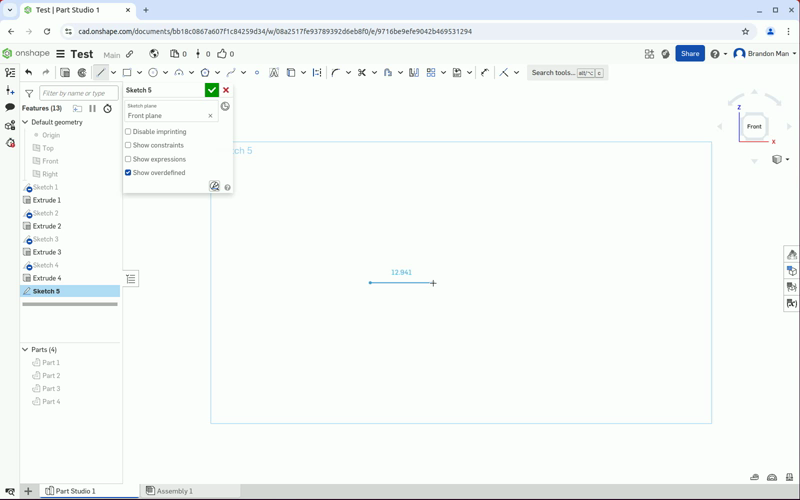
click(433, 282)
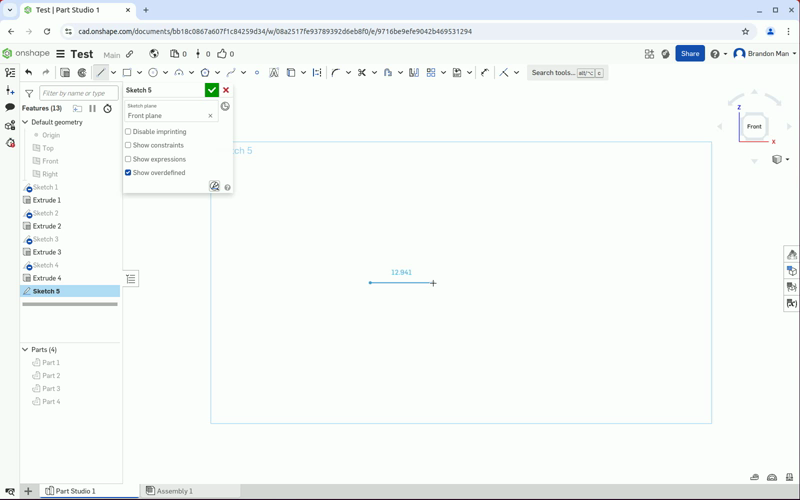
key_up(shift)
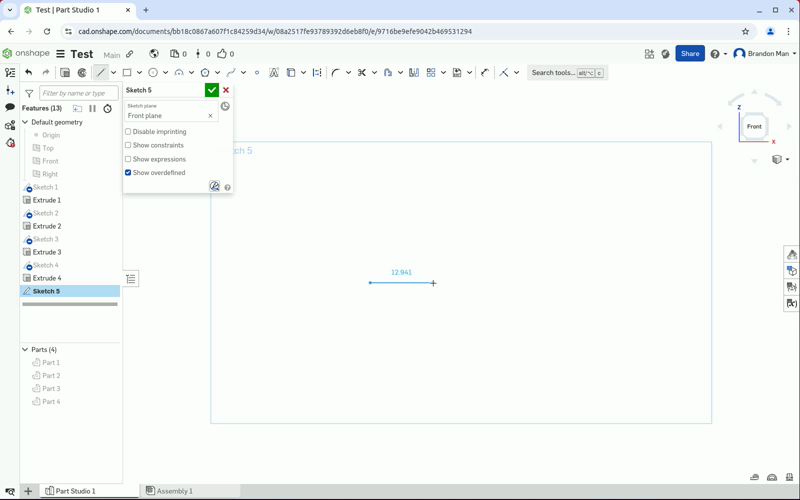
key_down(shift)
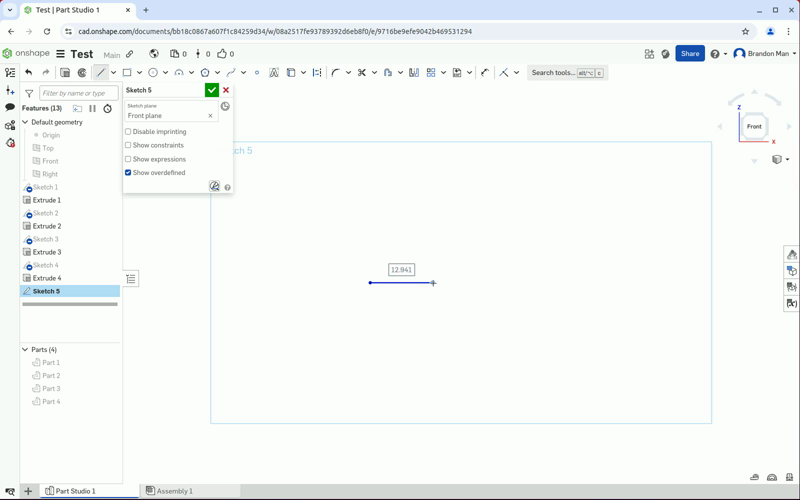
mouse_move(433, 182)
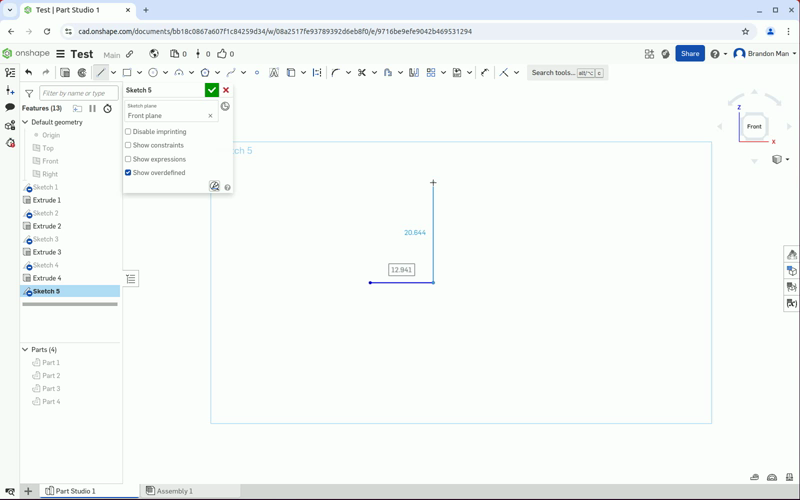
click(433, 182)
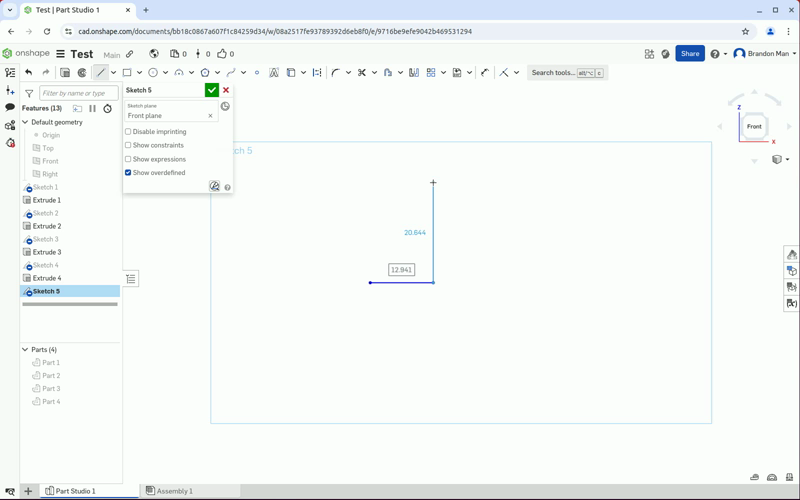
key_up(shift)
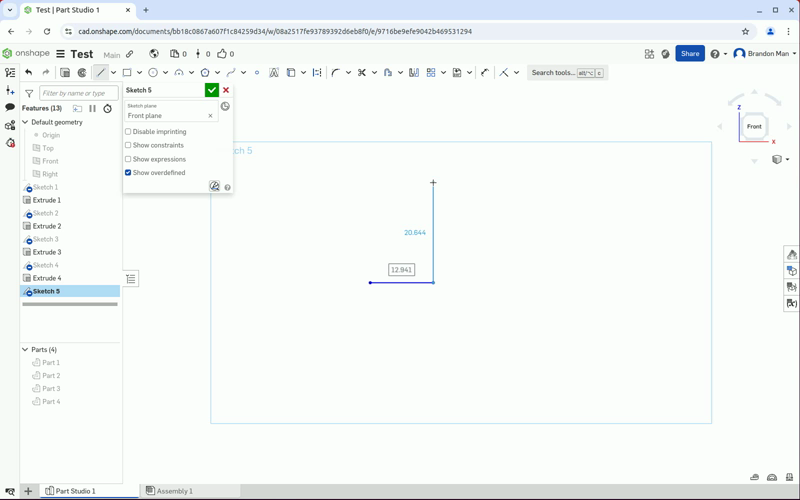
key_down(shift)
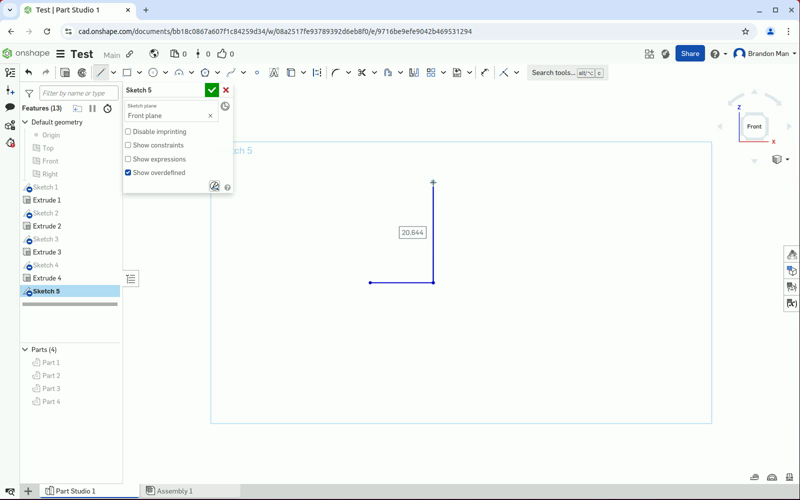
mouse_move(370, 182)
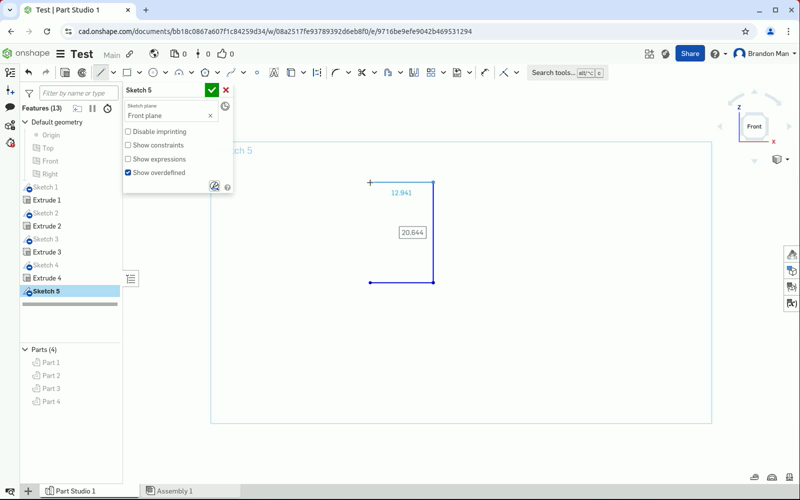
click(370, 182)
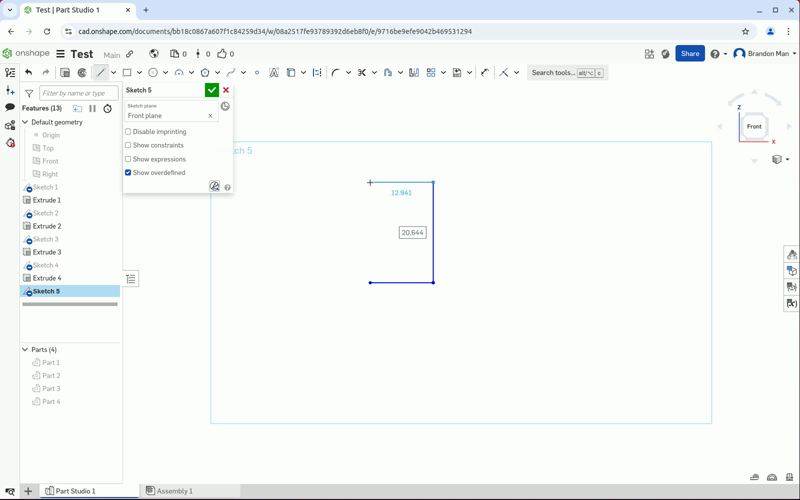
key_up(shift)
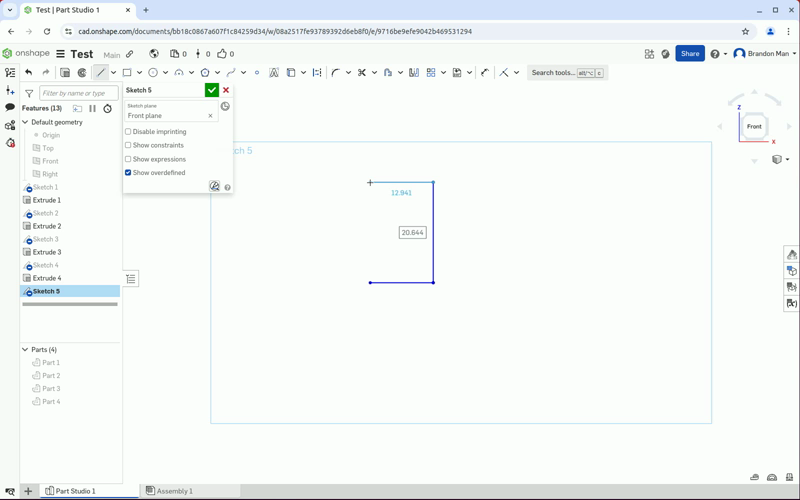
key_down(shift)
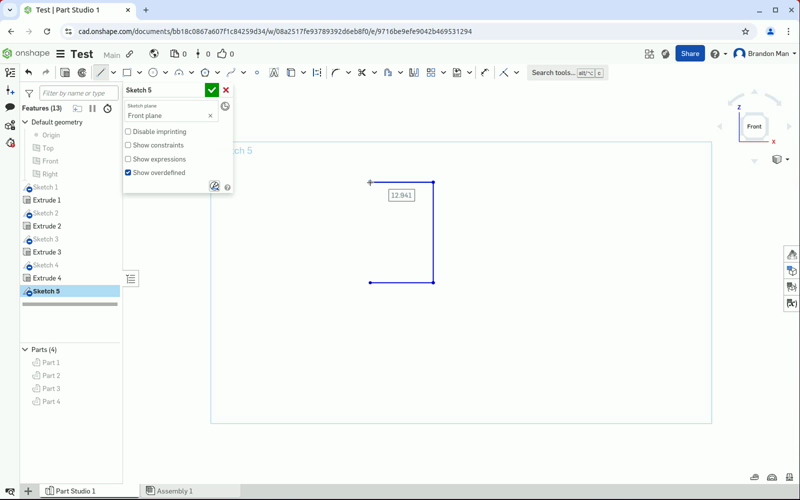
mouse_move(370, 282)
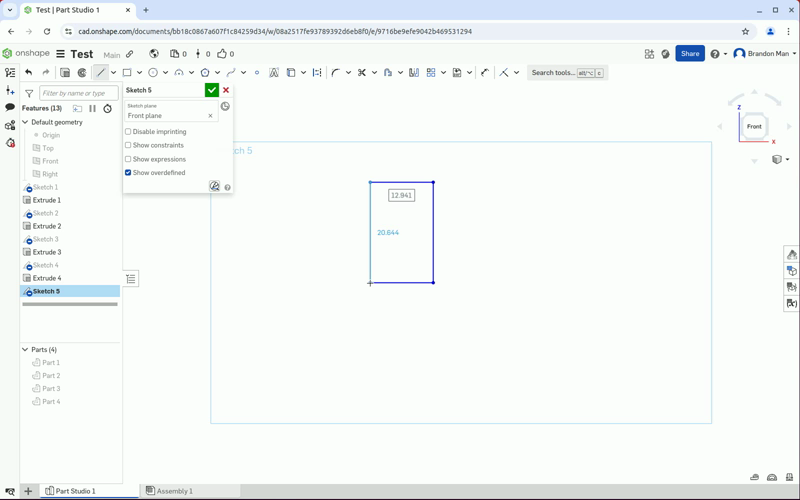
key_up(shift)
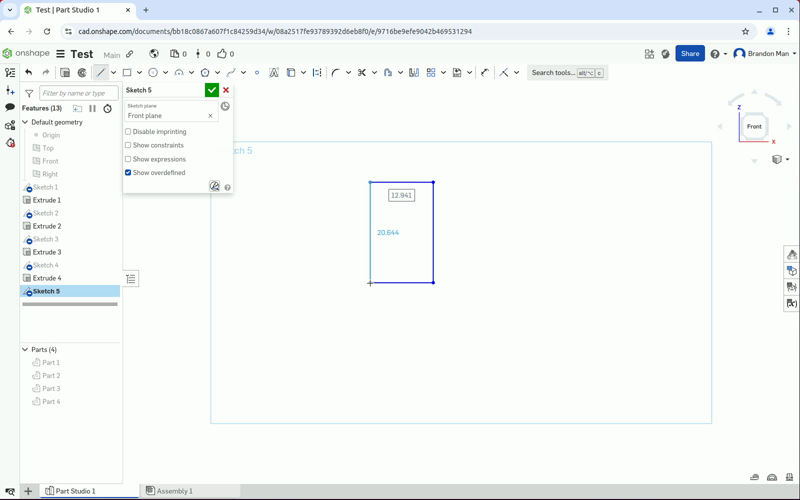
click(370, 282)
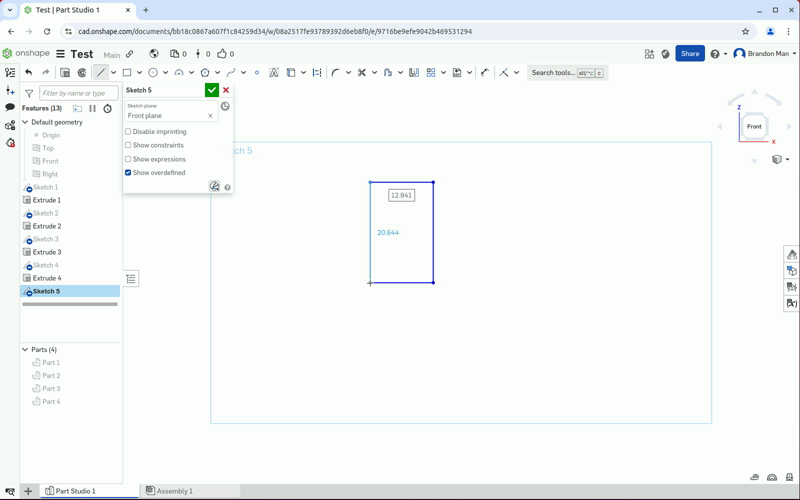
key(esc)
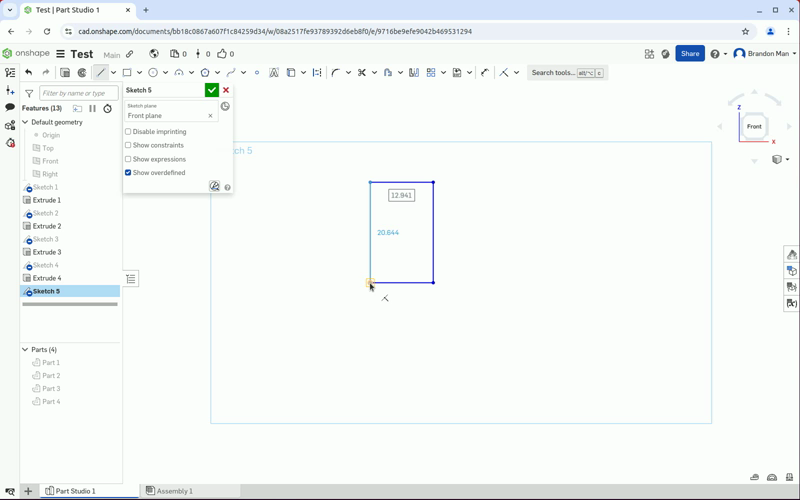
mouse_move(386, 201)
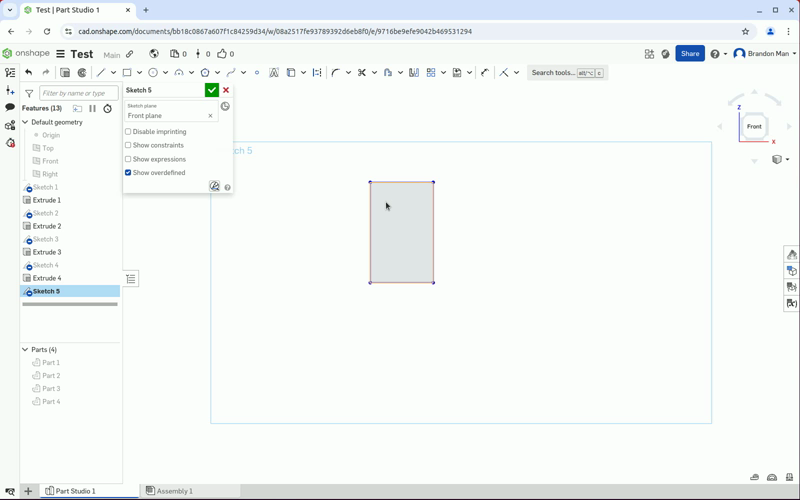
click(386, 201)
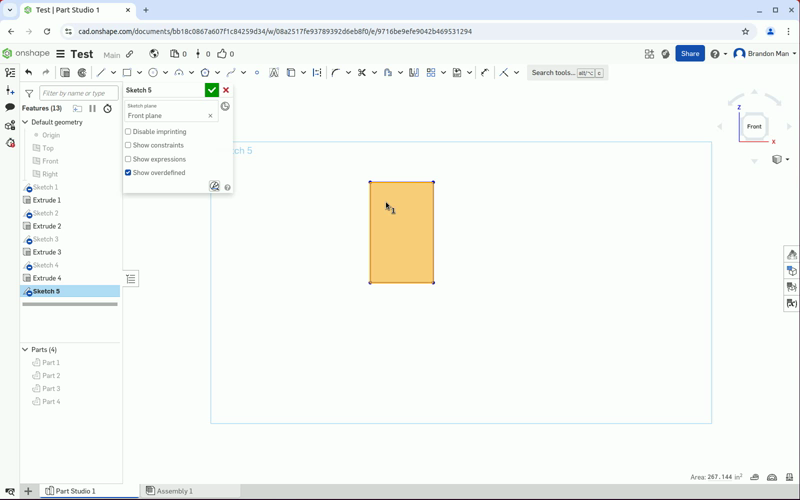
mouse_move(73, 352)
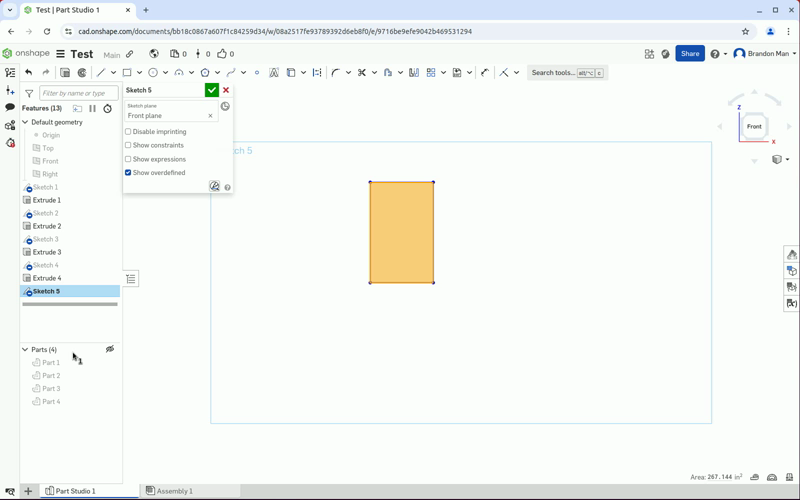
key(shift+y)
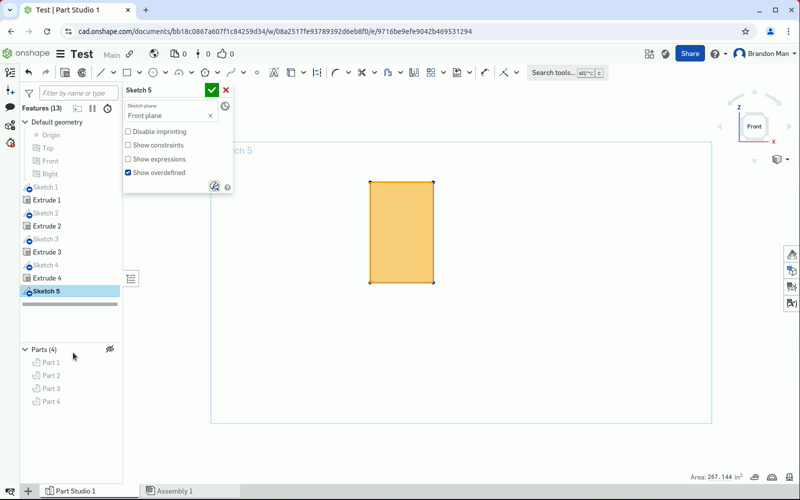
key(shift+e)
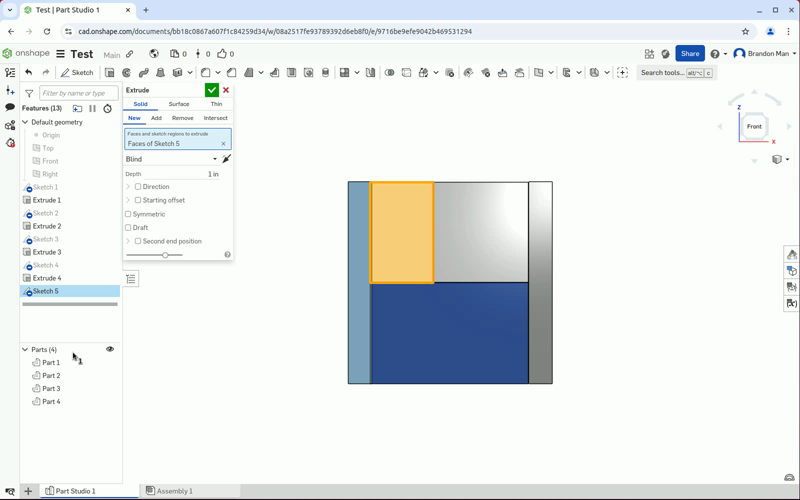
mouse_move(143, 106)
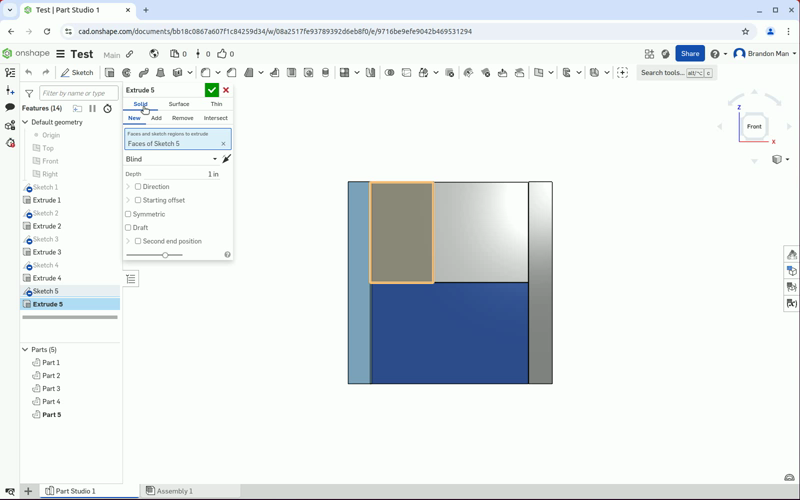
click(143, 106)
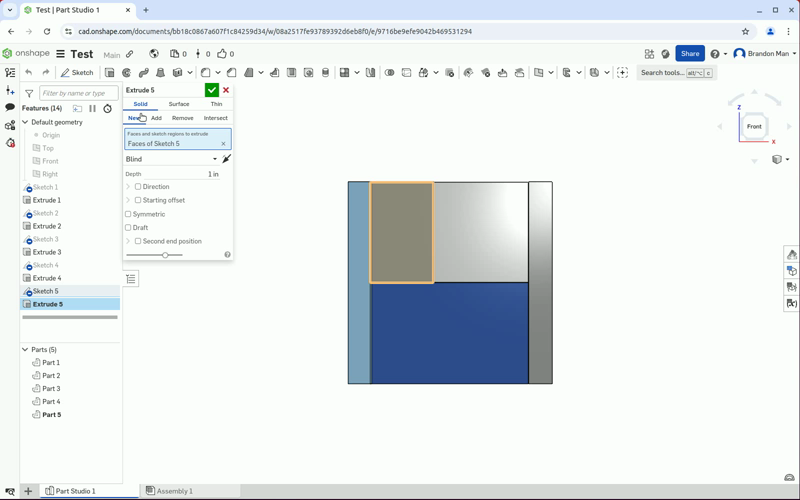
mouse_move(137, 120)
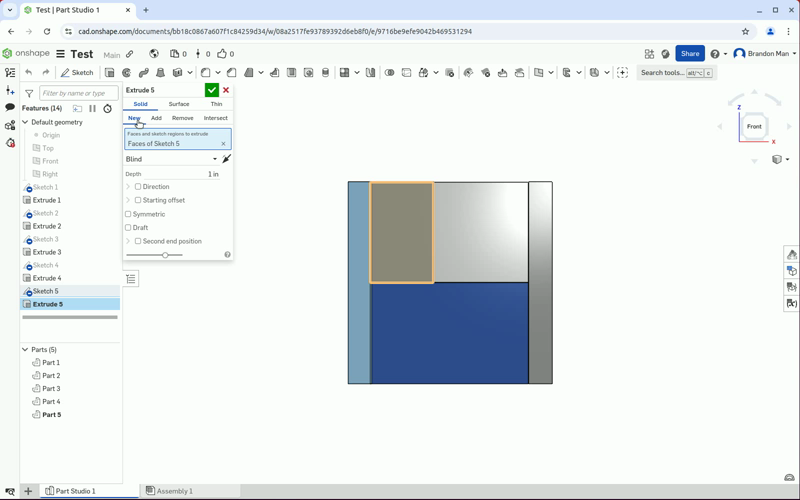
click(137, 120)
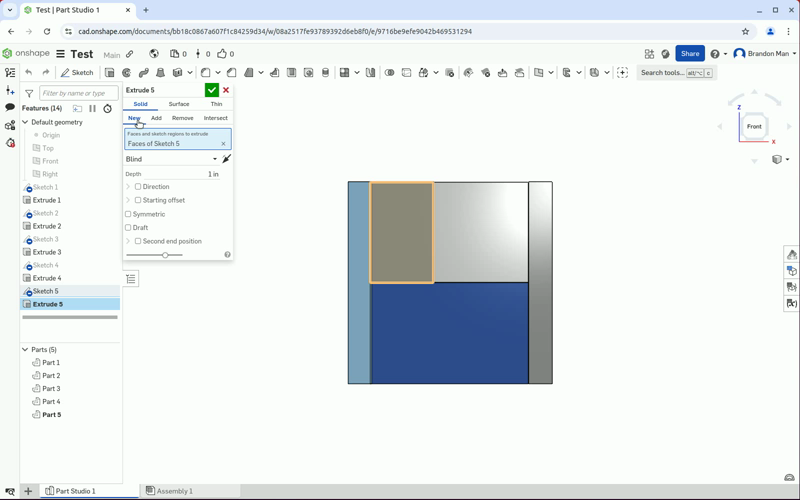
key(tab, 4)
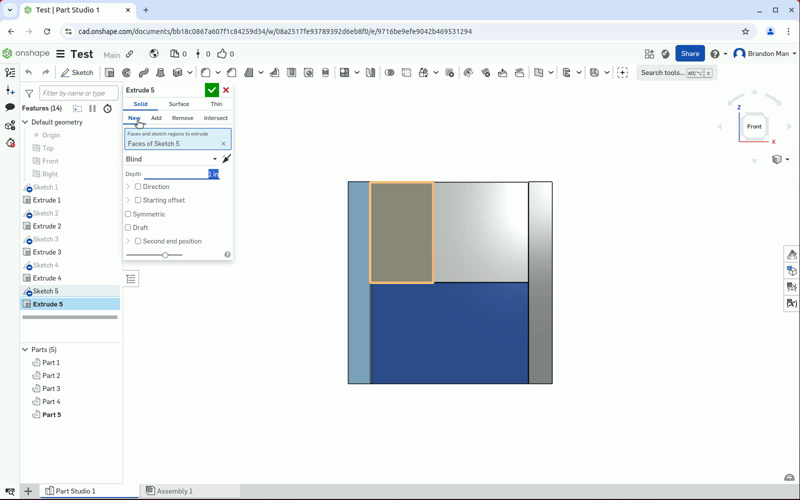
text(-15.646)
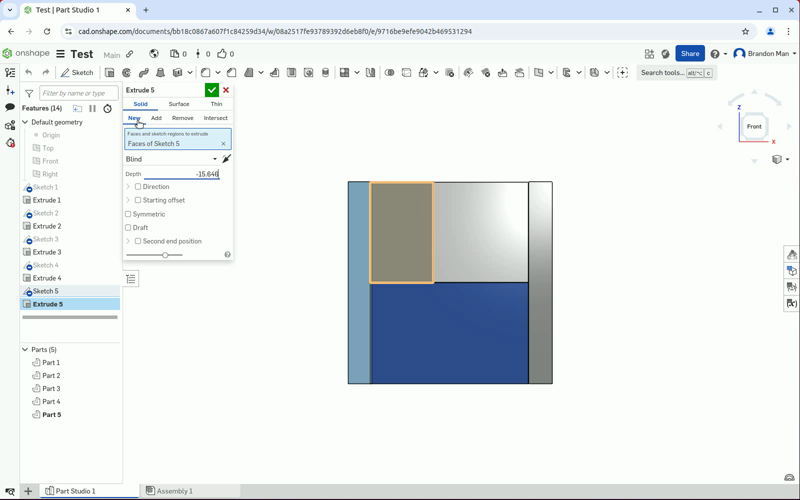
key(enter)
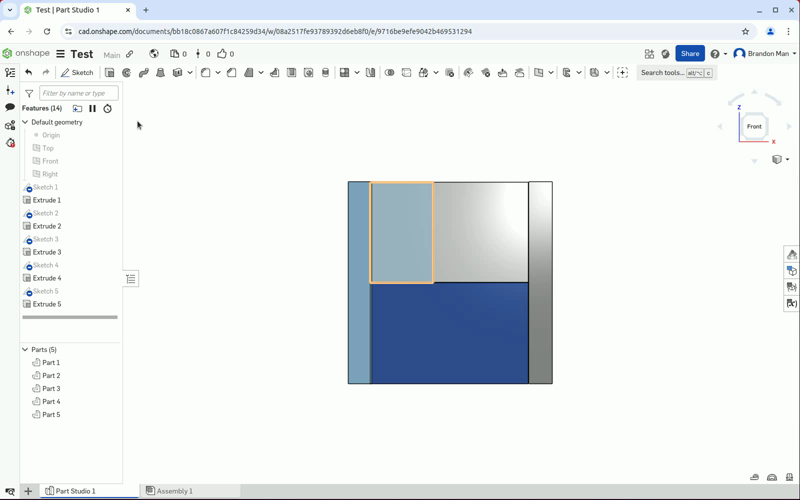
key(shift+h)
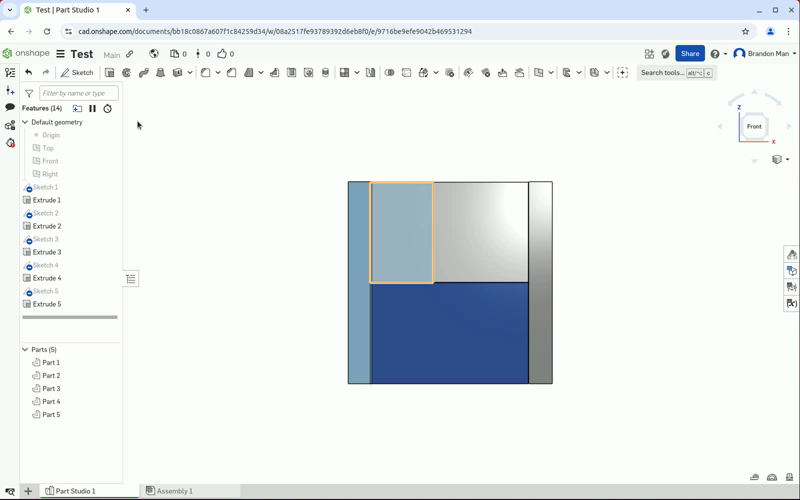
key(shift+h)
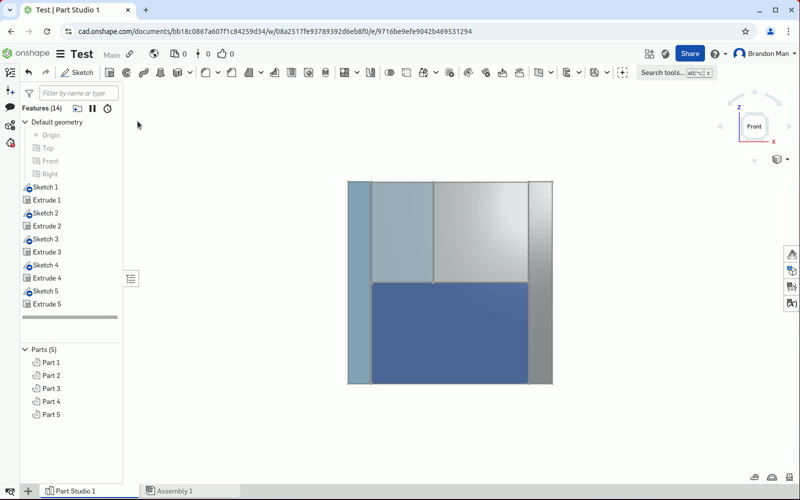
key(shift+7)
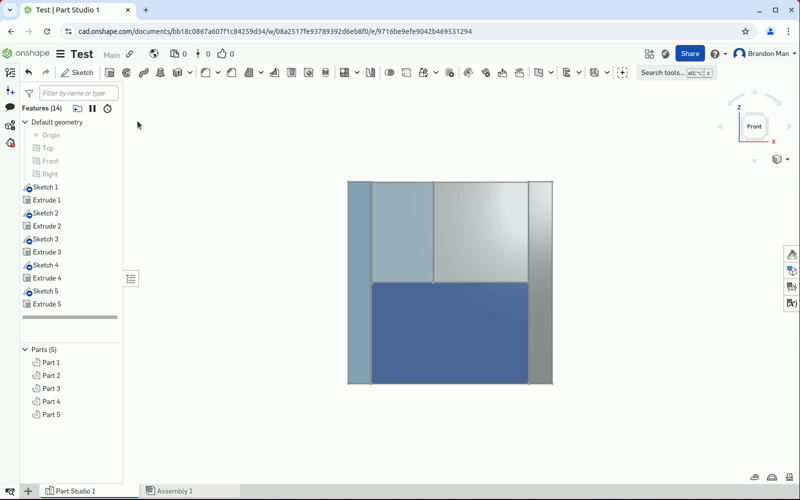
key(left, 2)
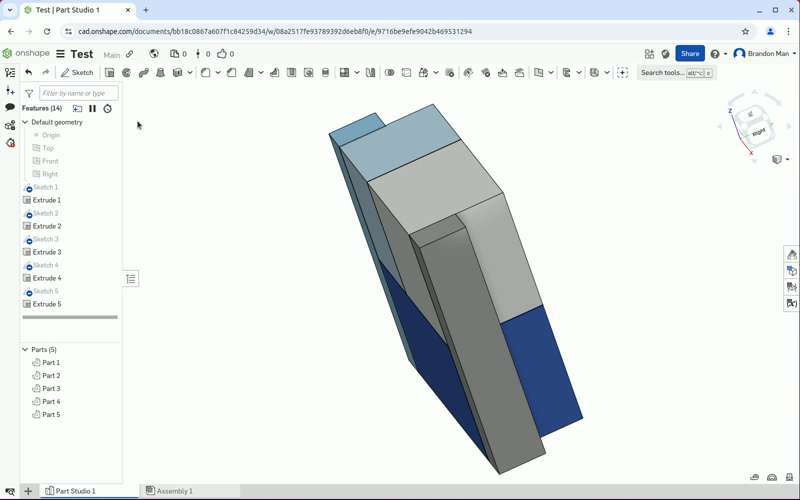
key(down, 2)
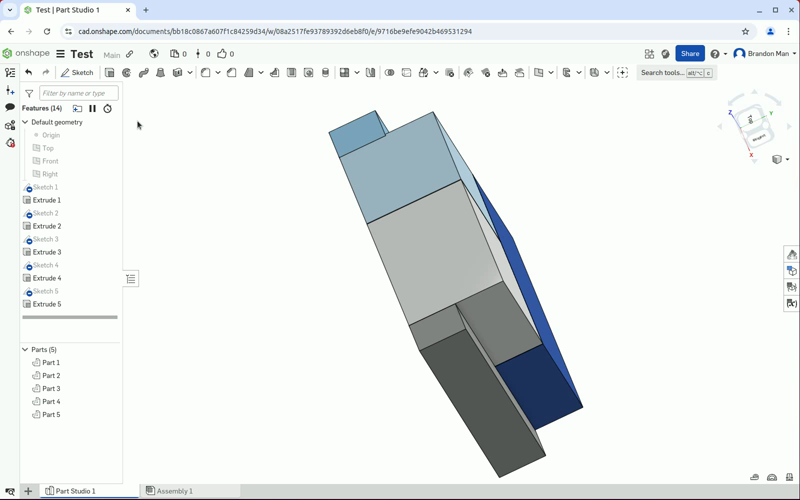
key(up, 2)
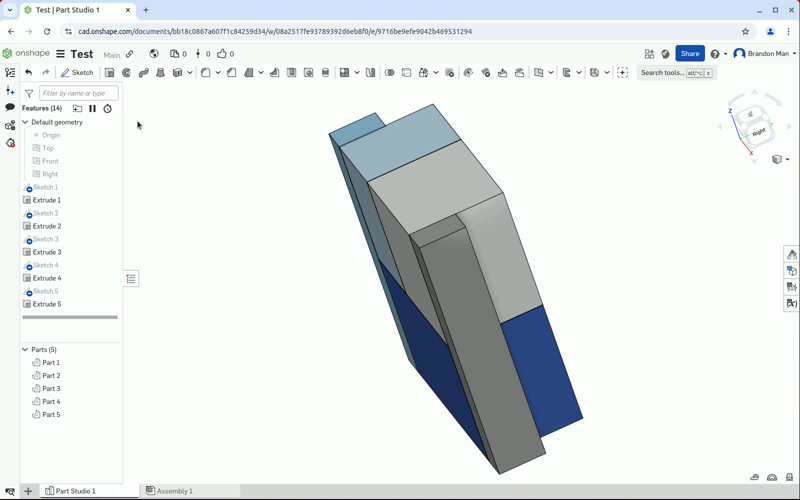
key(right, 2)
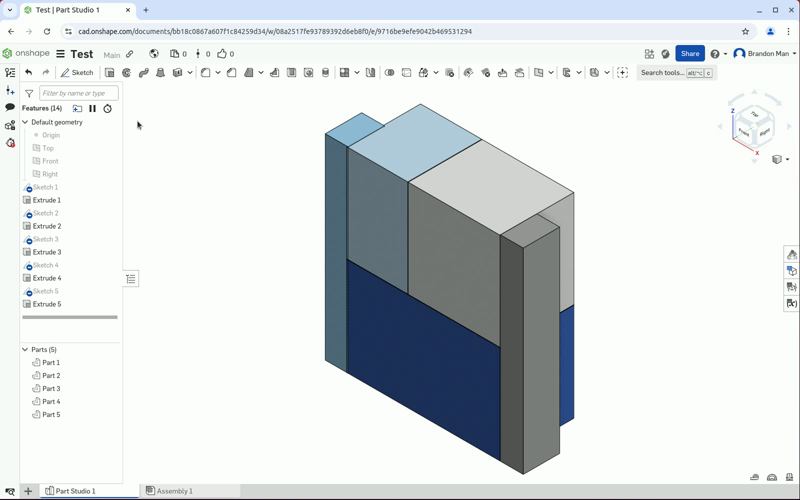
mouse_move(73, 189)
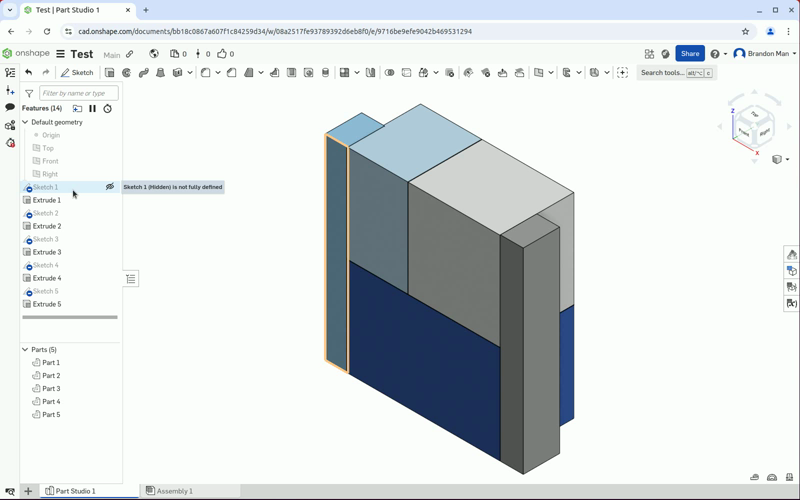
click(73, 189)